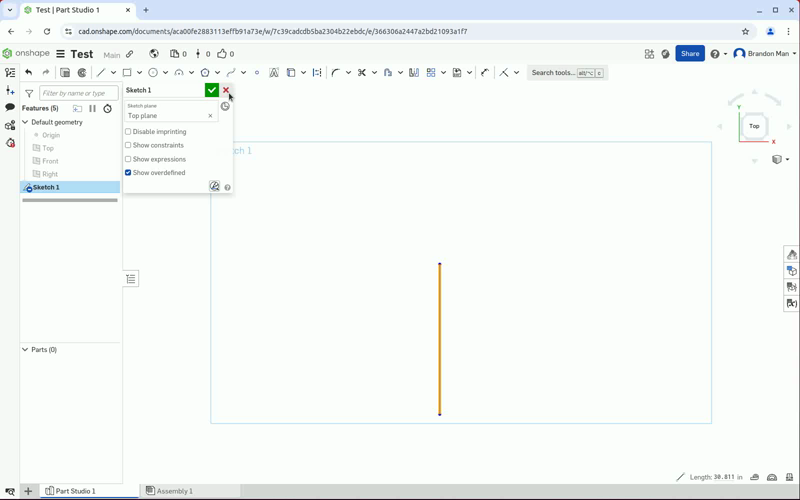
key(shift+h)
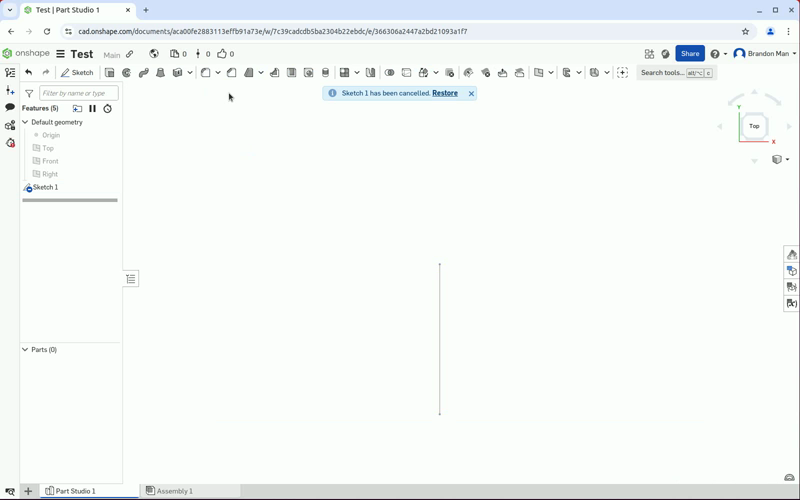
key(shift+s)
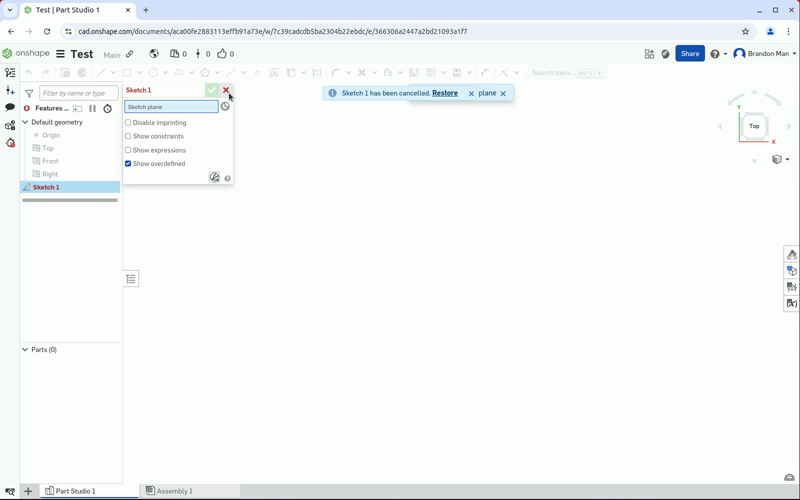
mouse_move(73, 150)
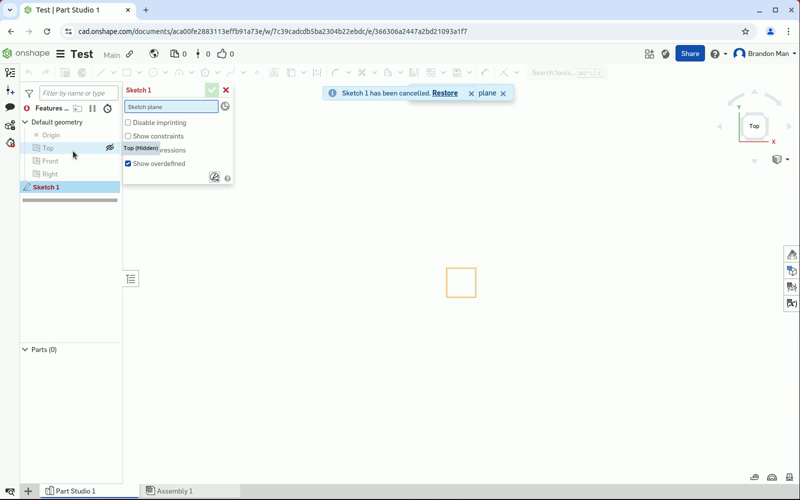
click(73, 150)
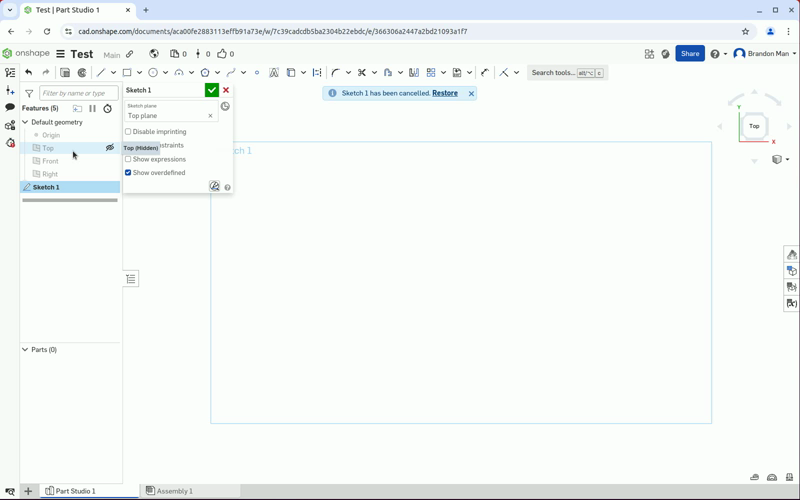
mouse_move(73, 352)
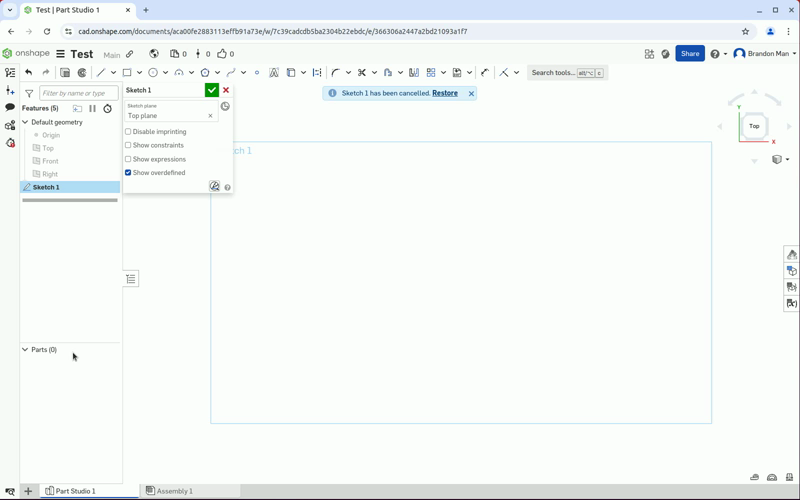
key(y)
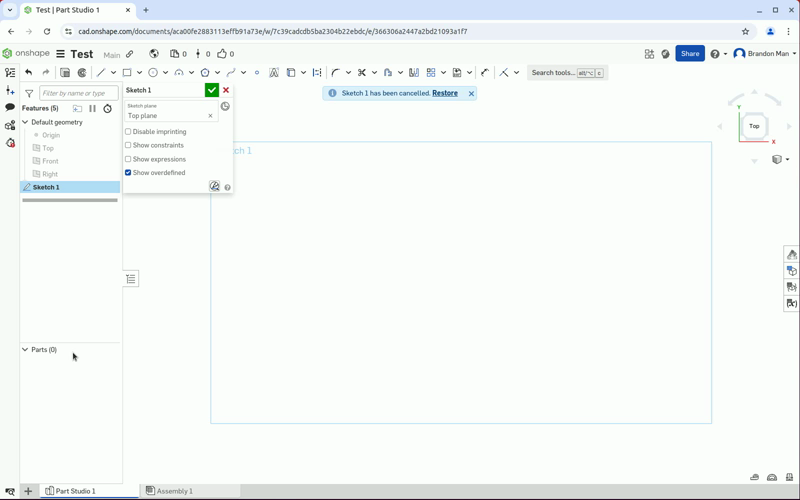
key(l)
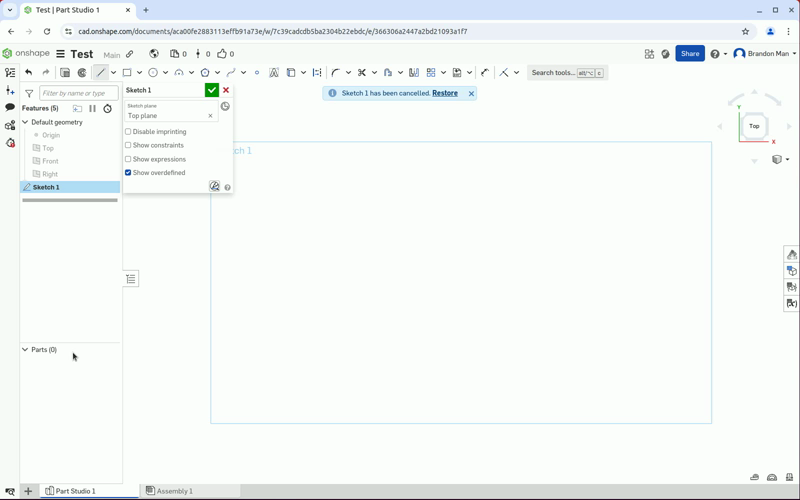
key_down(shift)
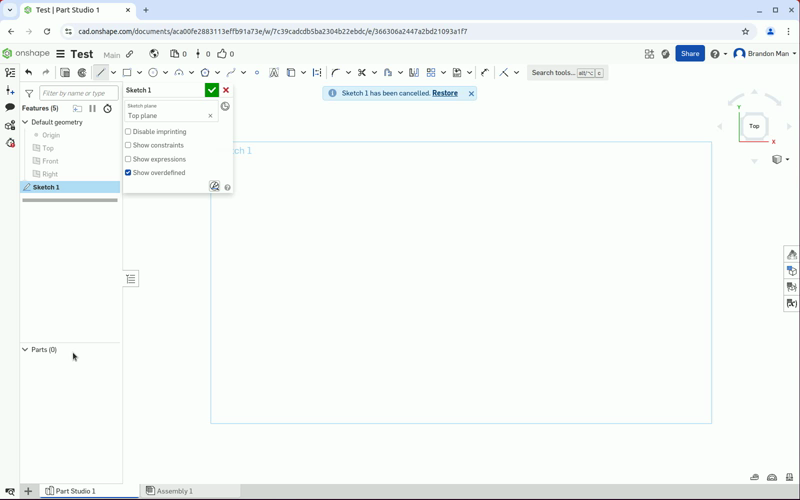
mouse_move(460, 395)
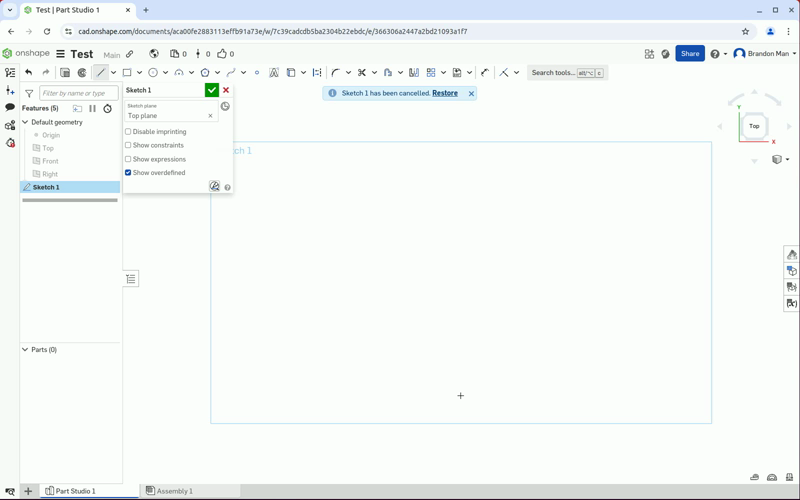
click(460, 395)
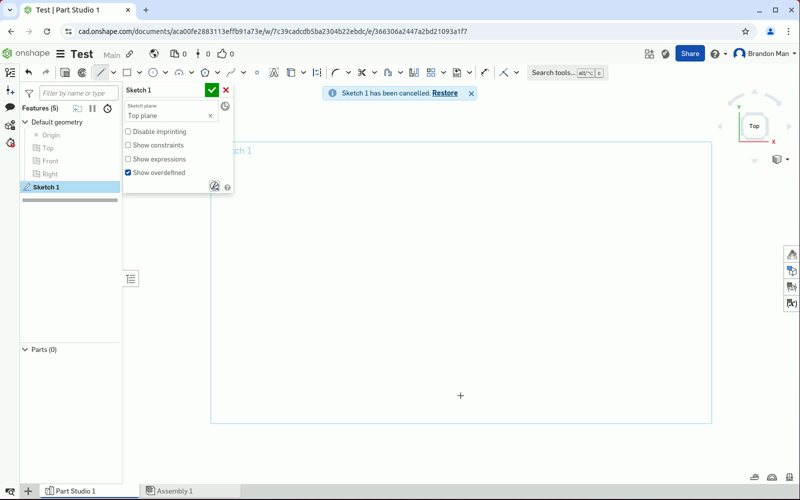
key_up(shift)
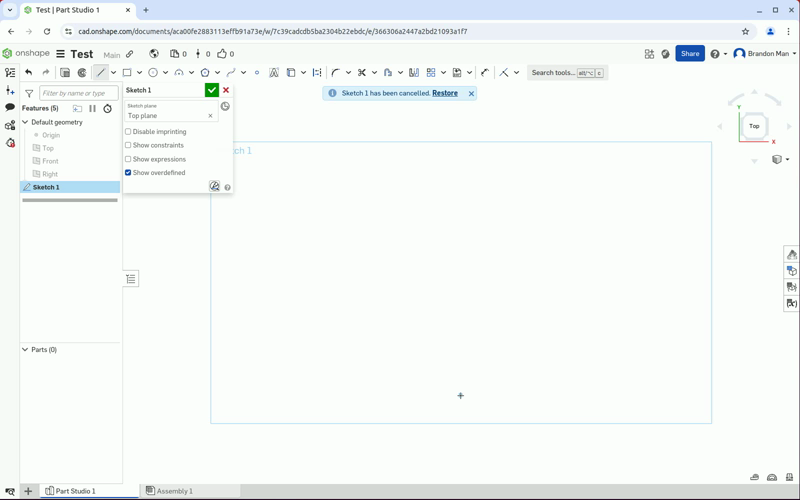
key_down(shift)
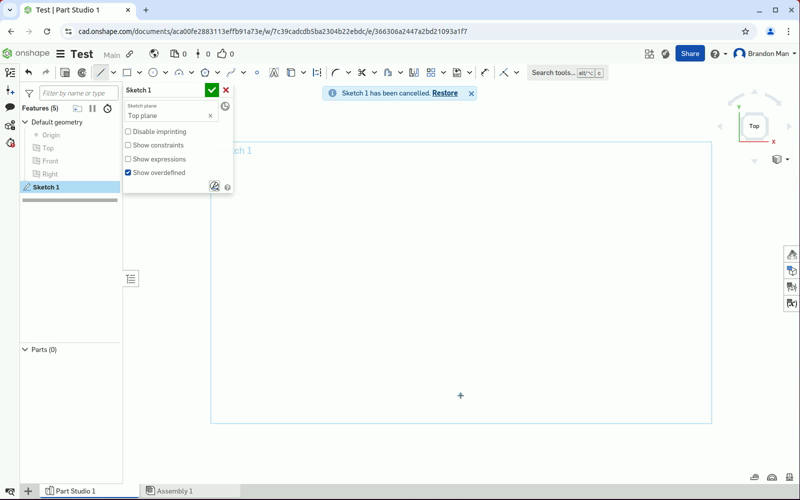
mouse_move(573, 395)
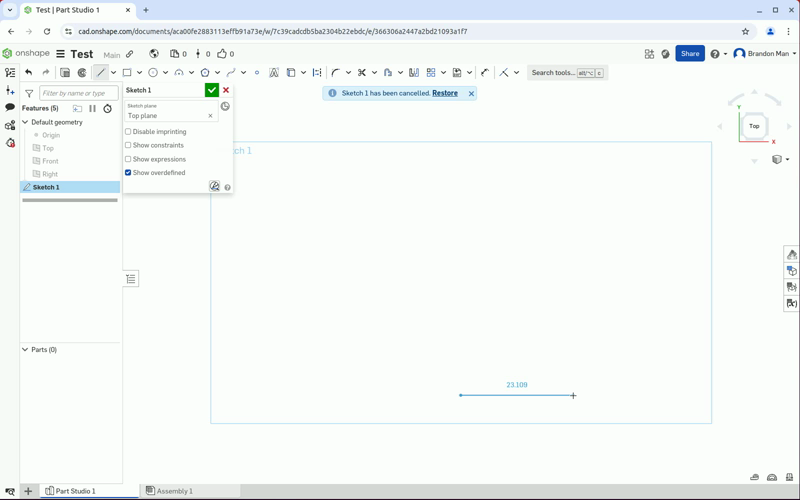
click(573, 395)
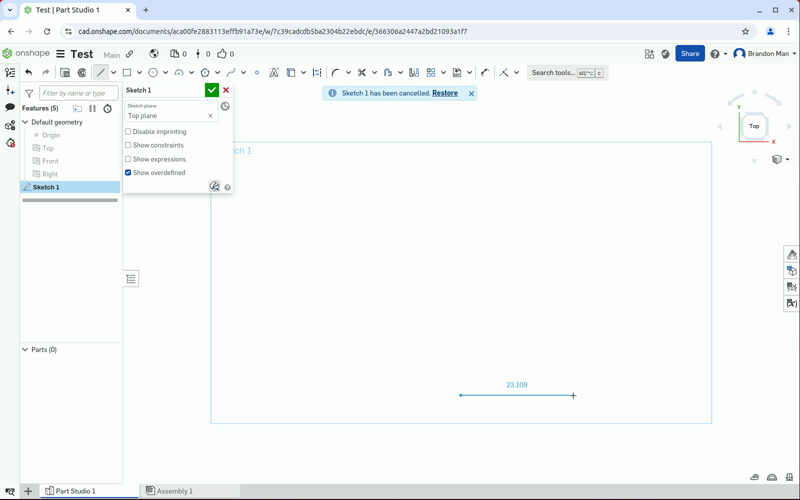
key_up(shift)
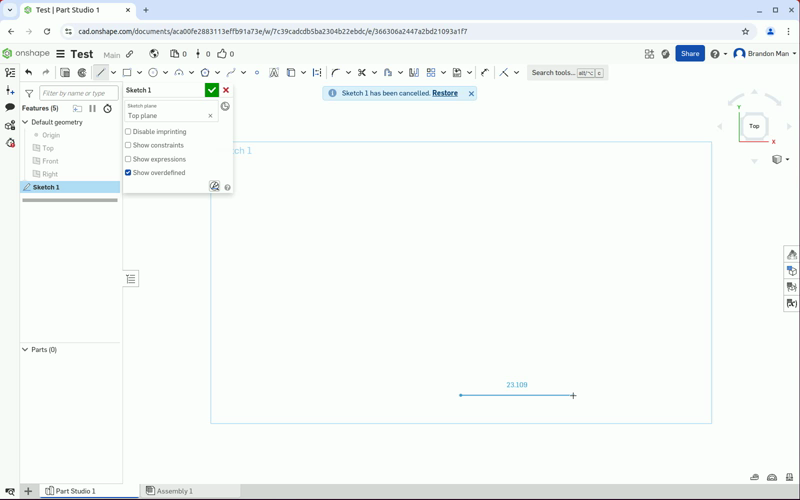
key_down(shift)
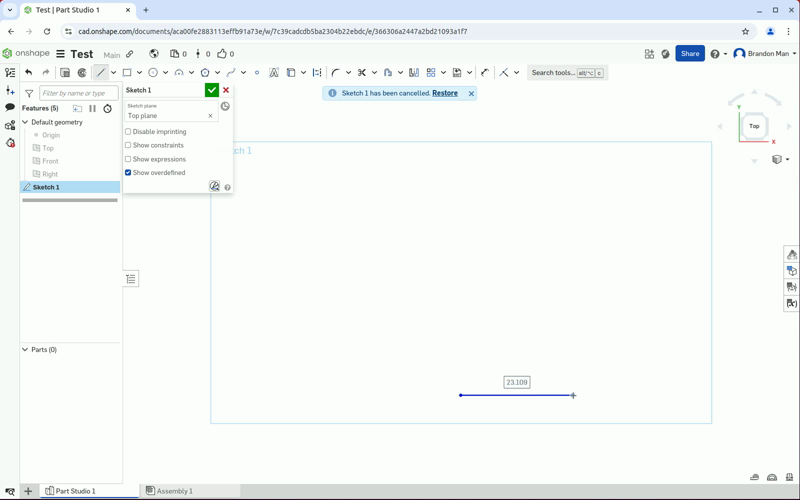
mouse_move(573, 282)
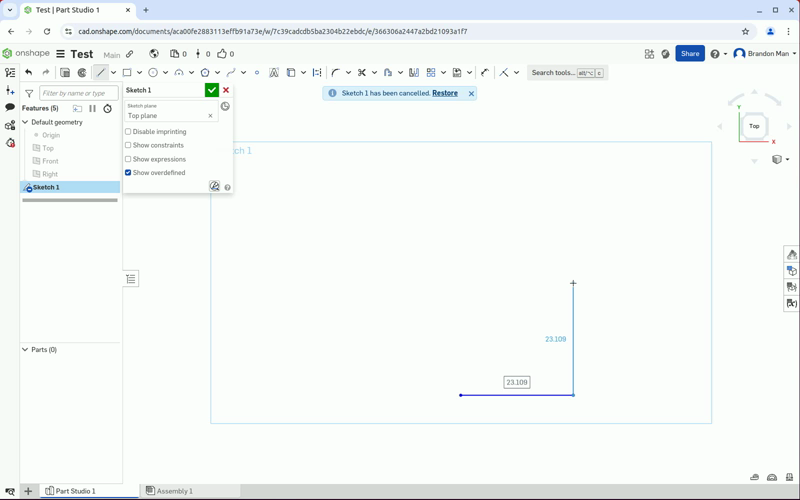
click(573, 282)
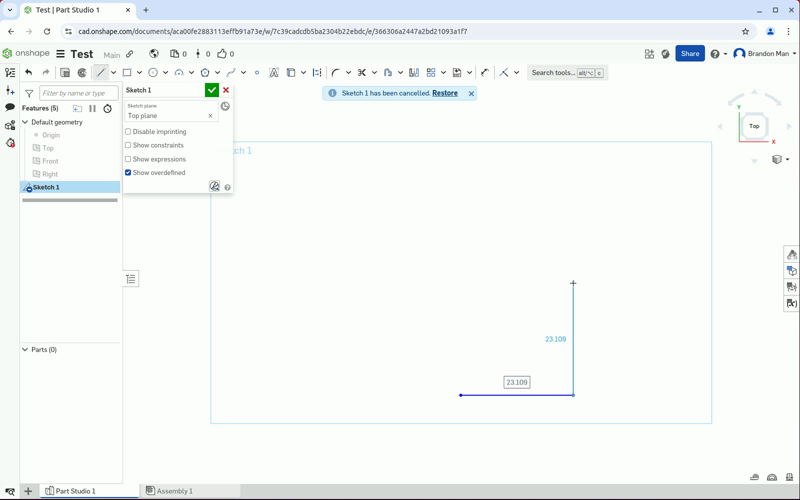
key_up(shift)
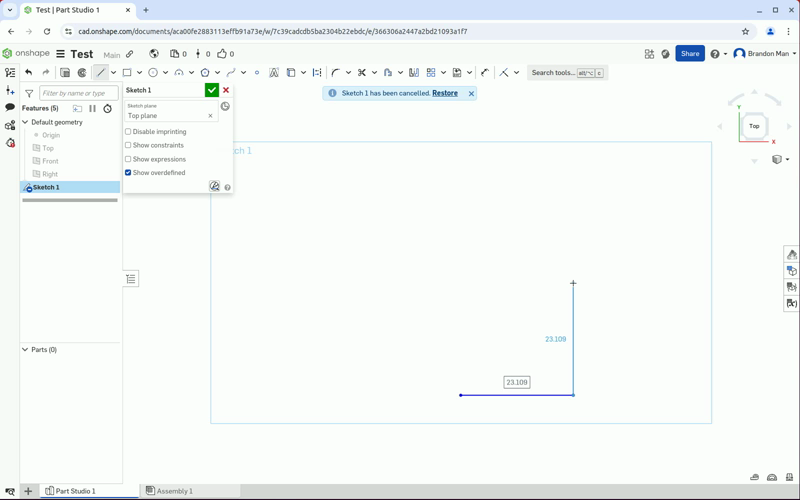
key_down(shift)
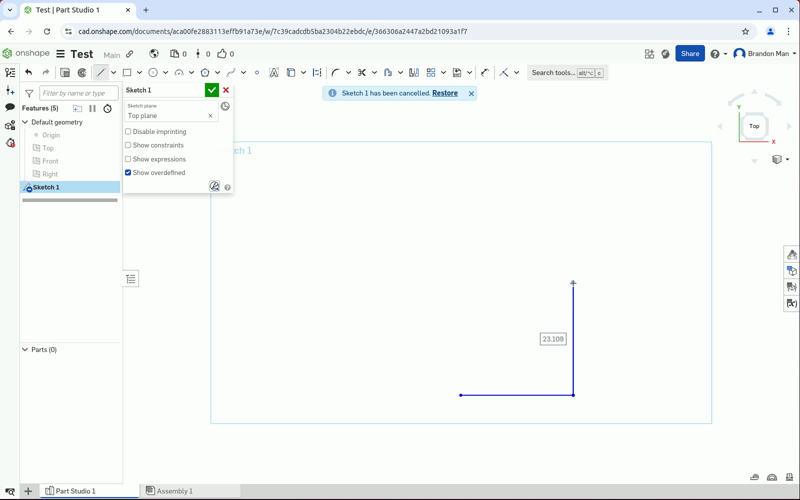
mouse_move(460, 282)
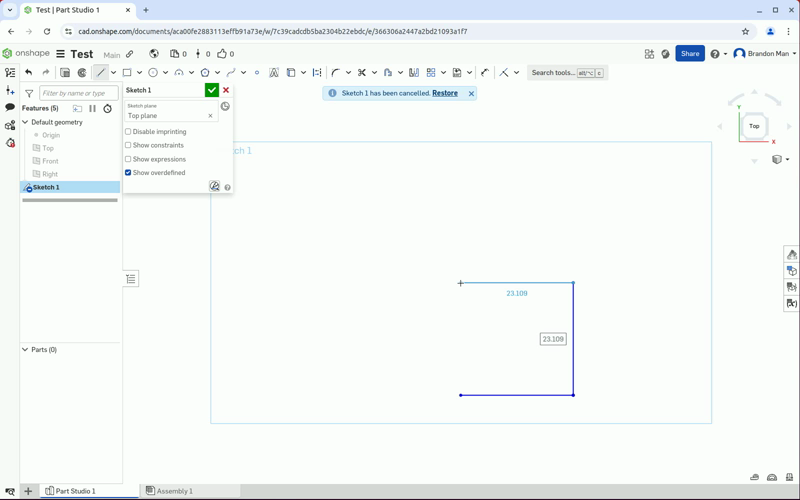
click(460, 282)
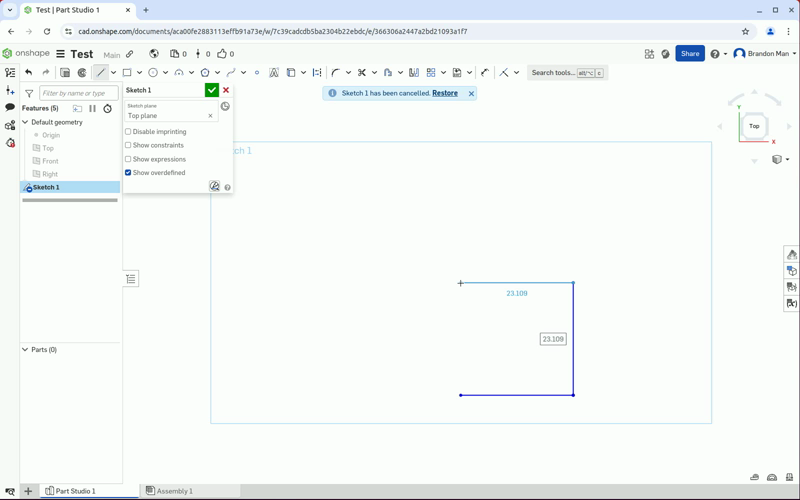
key_up(shift)
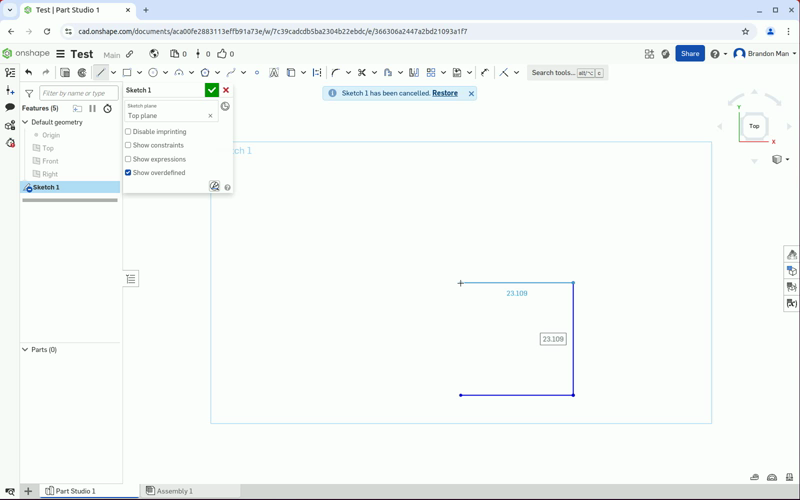
key_down(shift)
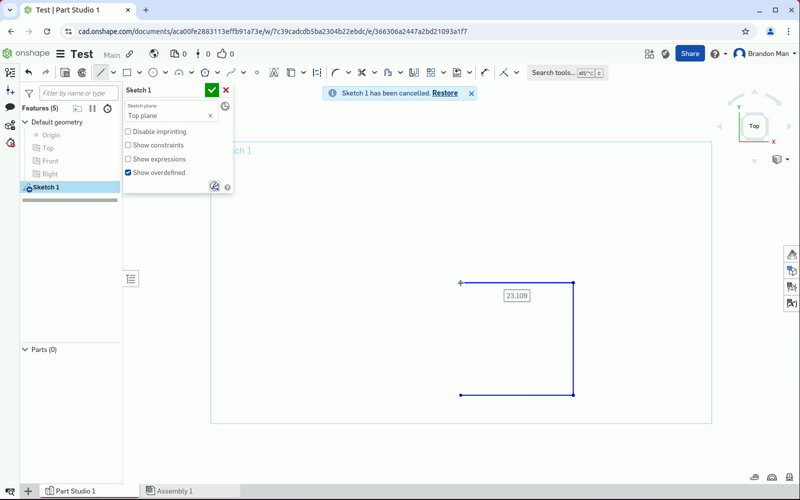
mouse_move(460, 395)
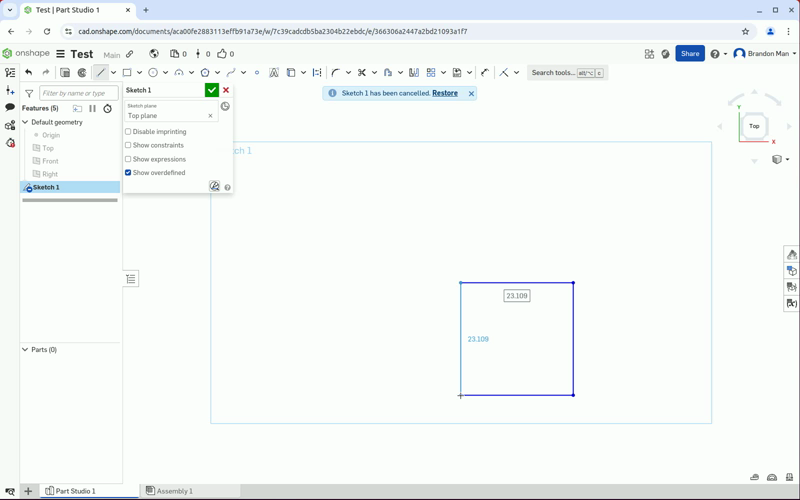
key_up(shift)
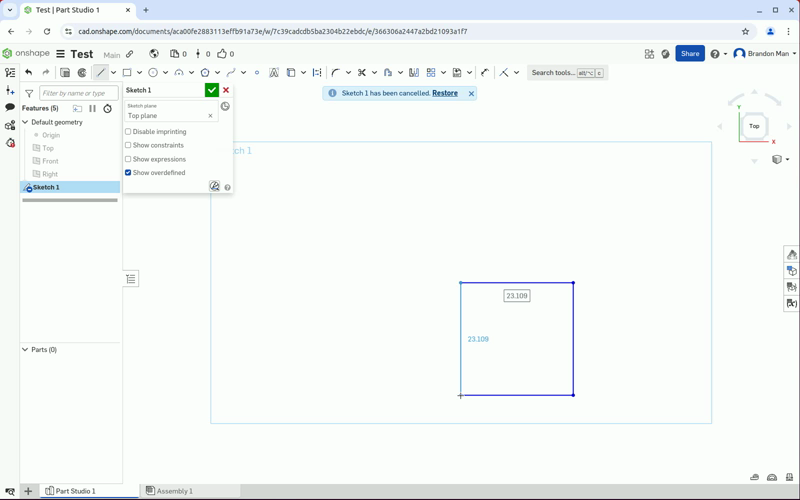
click(460, 395)
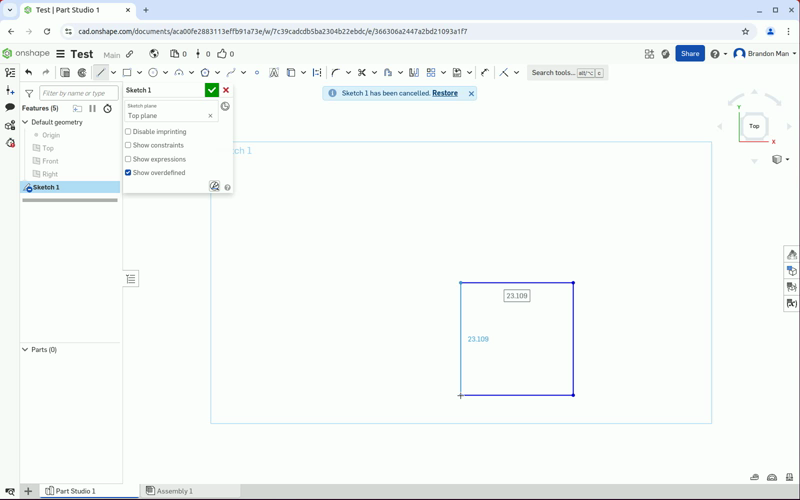
key(esc)
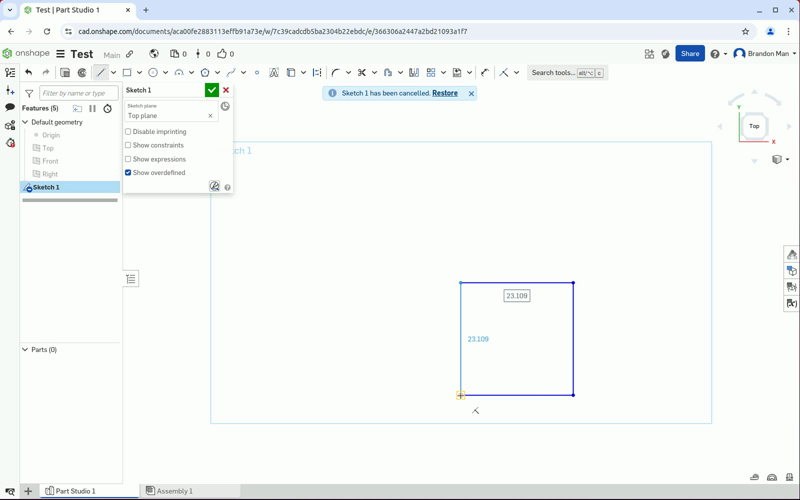
mouse_move(524, 337)
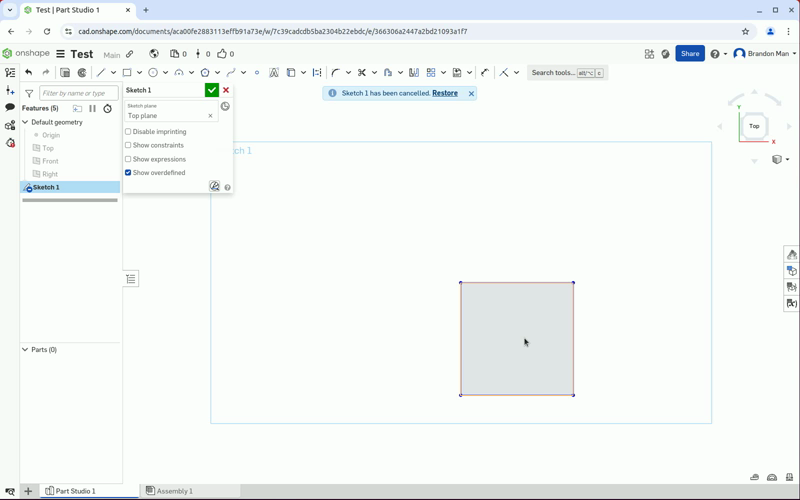
click(524, 337)
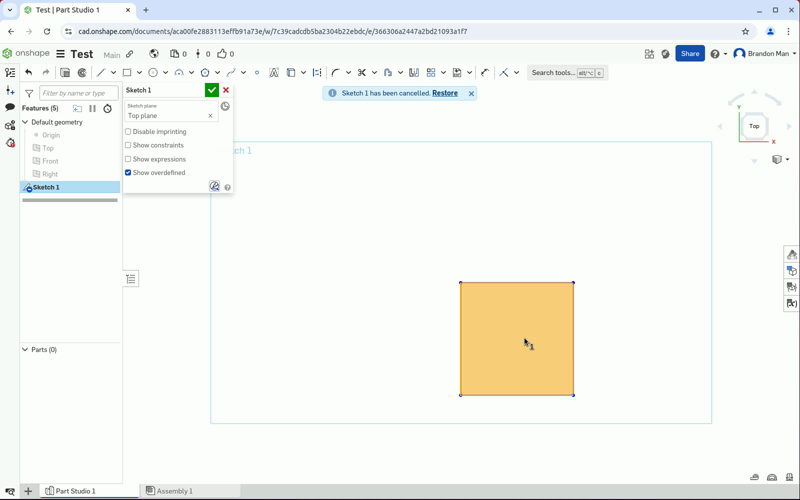
mouse_move(73, 352)
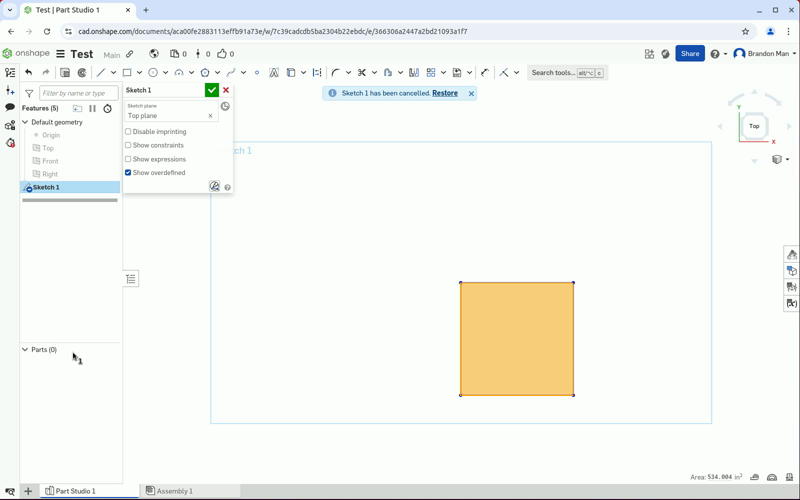
key(shift+y)
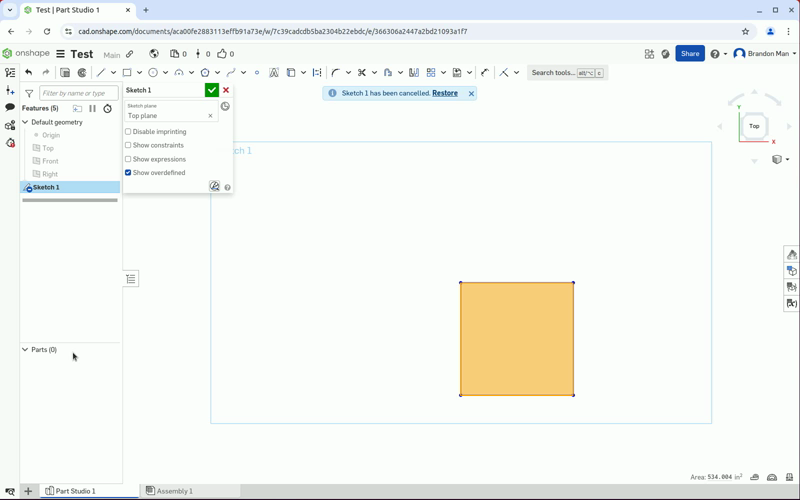
key(shift+e)
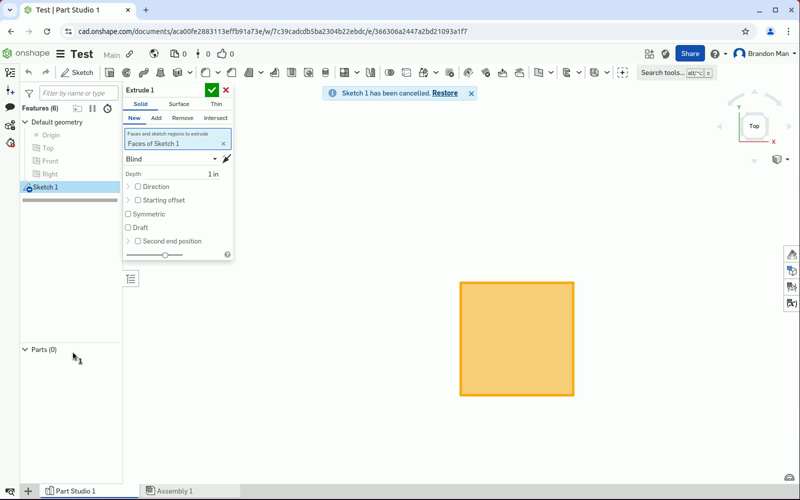
mouse_move(143, 106)
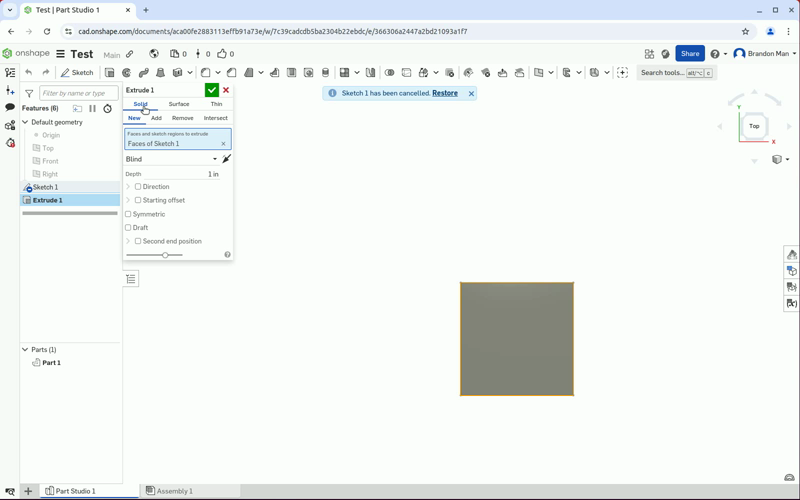
click(143, 106)
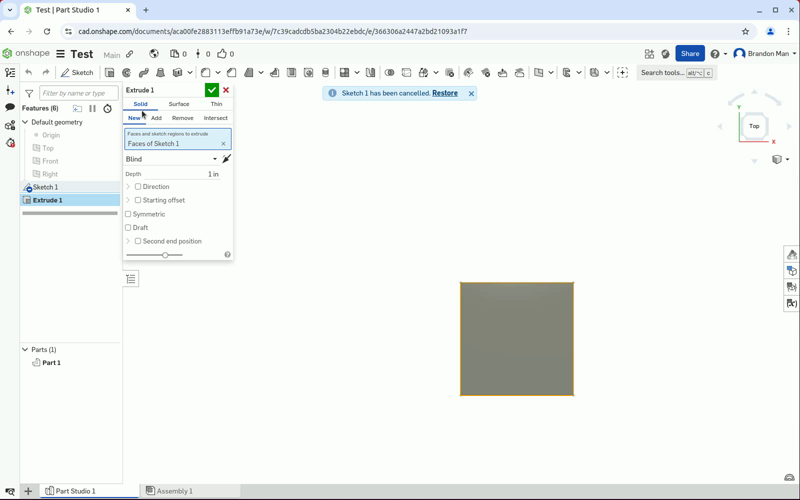
mouse_move(137, 120)
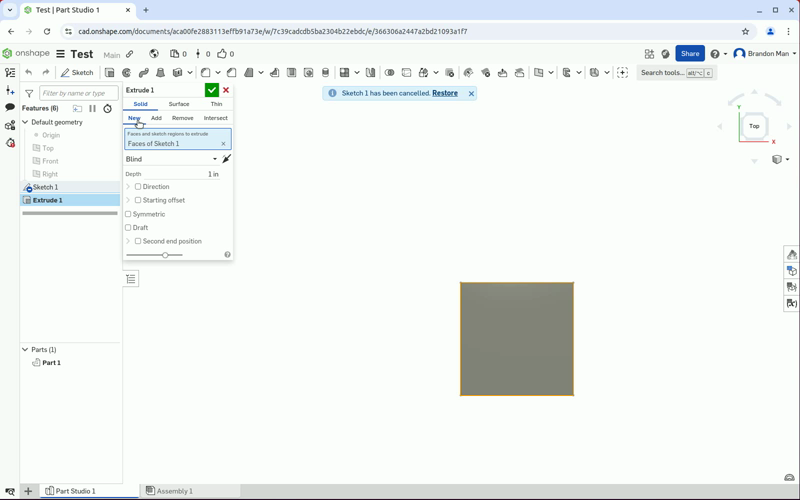
click(137, 120)
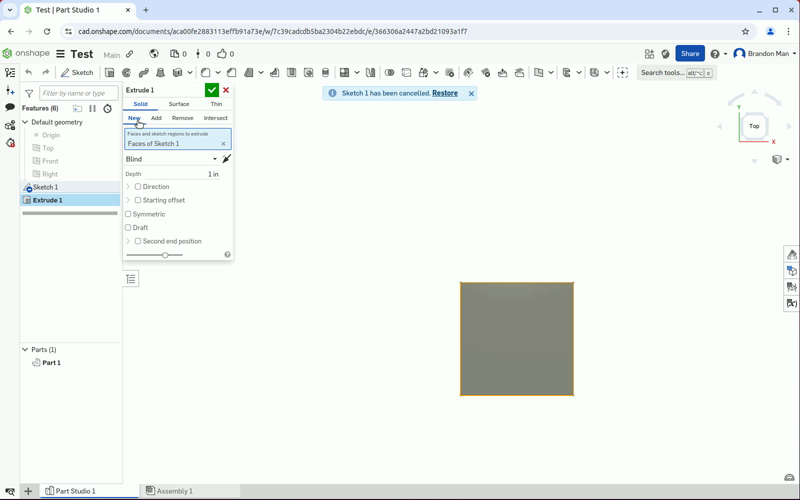
key(tab, 4)
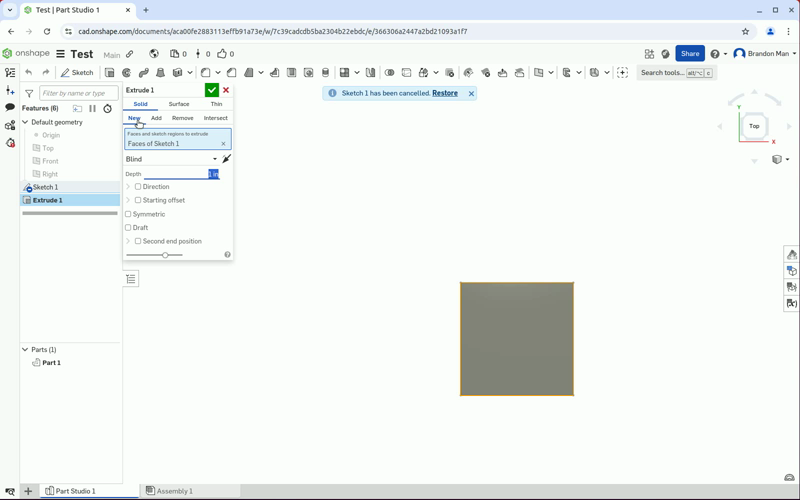
text(4.574)
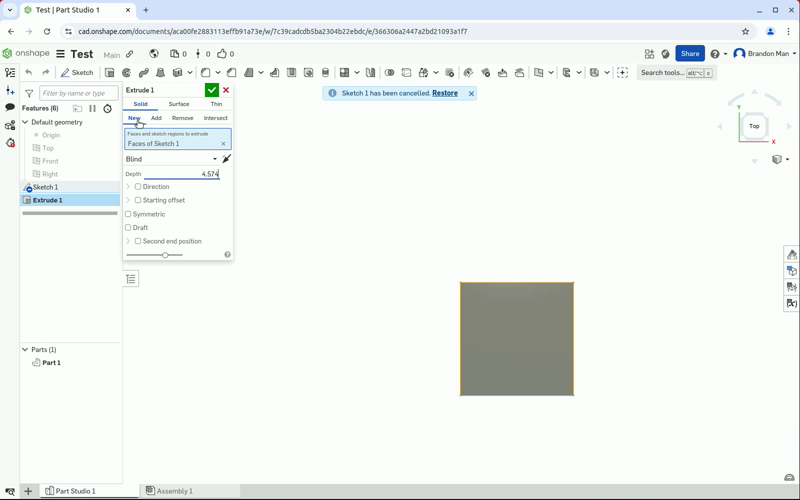
key(enter)
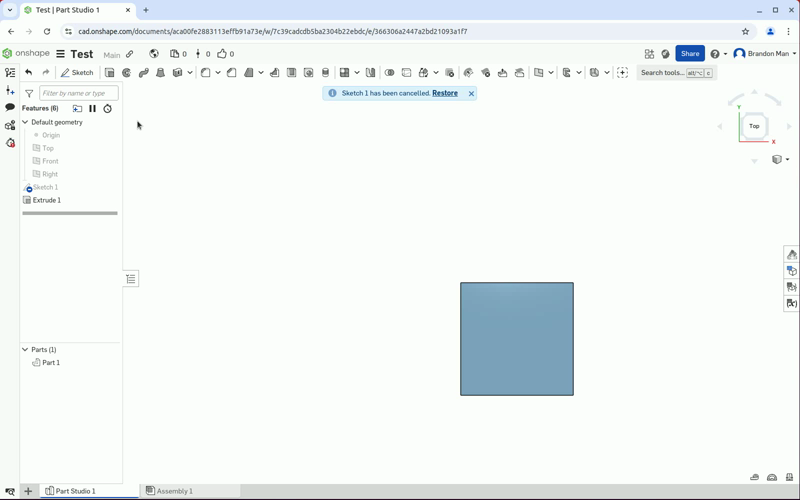
key(shift+h)
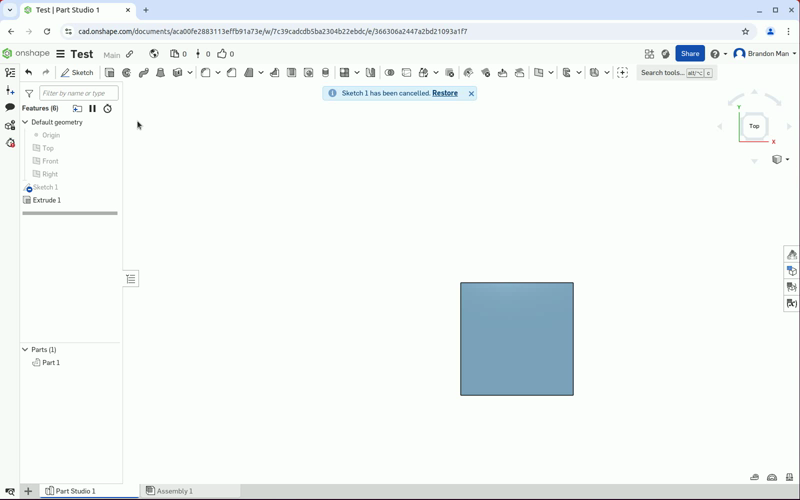
key(shift+h)
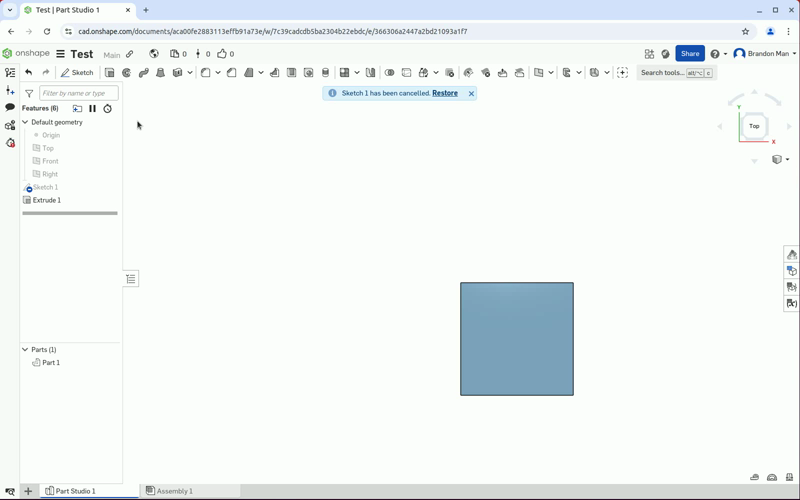
mouse_move(73, 189)
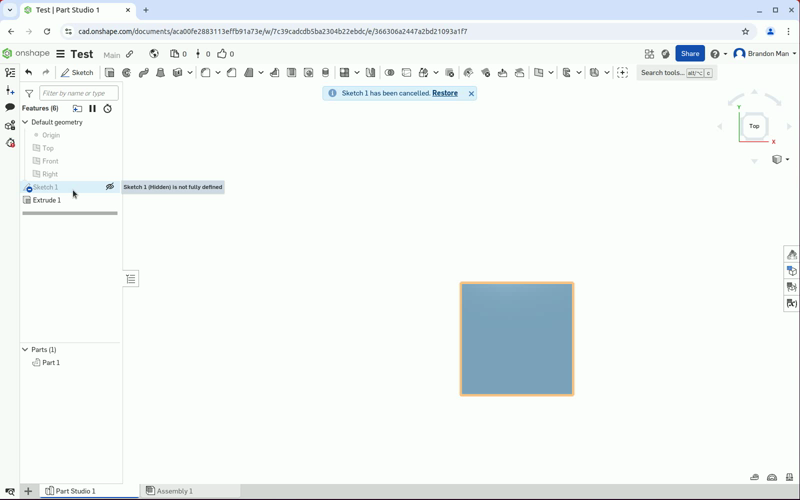
click(73, 189)
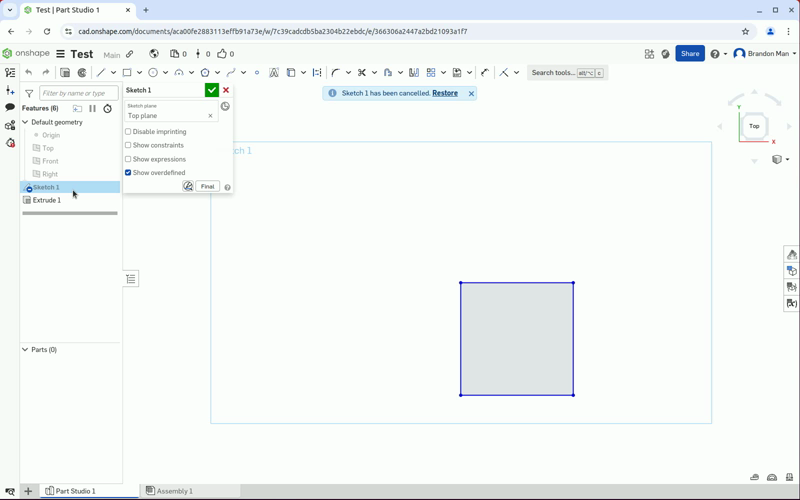
mouse_move(229, 92)
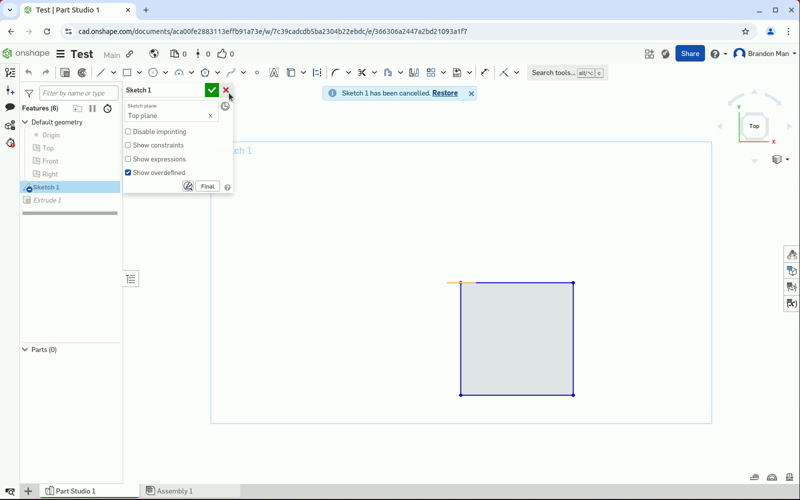
click(229, 92)
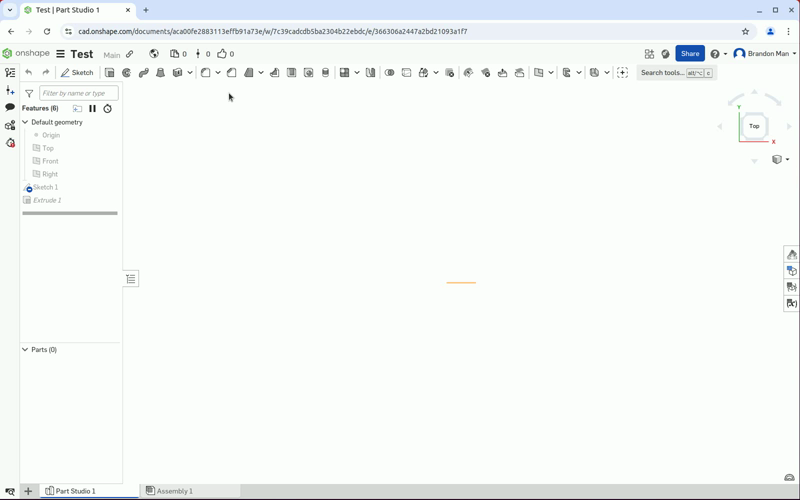
mouse_move(541, 75)
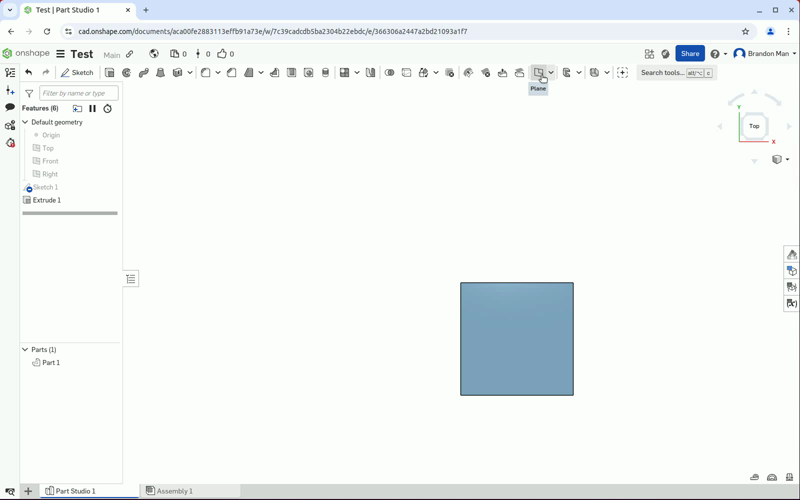
click(541, 75)
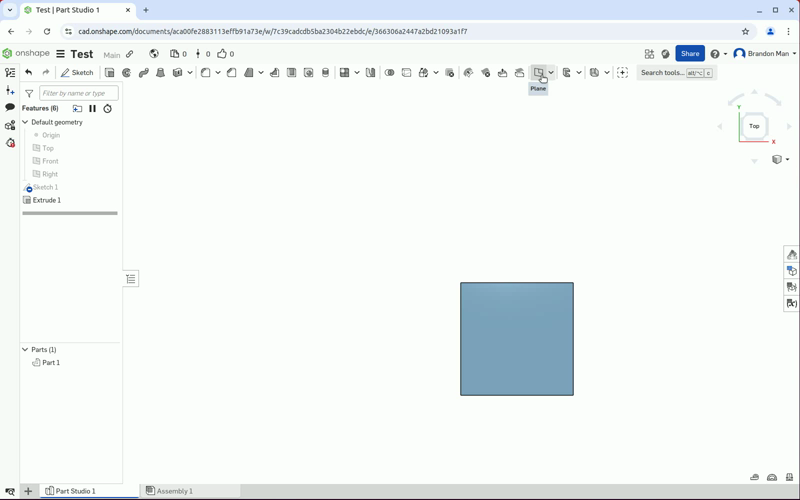
mouse_move(73, 150)
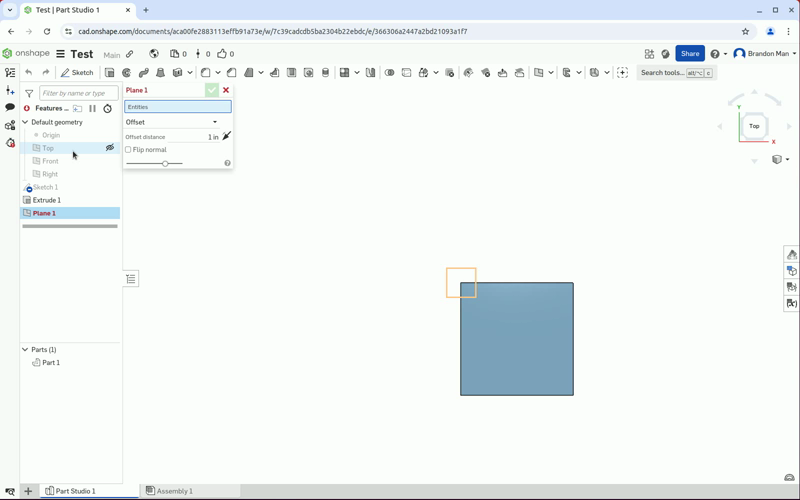
click(73, 150)
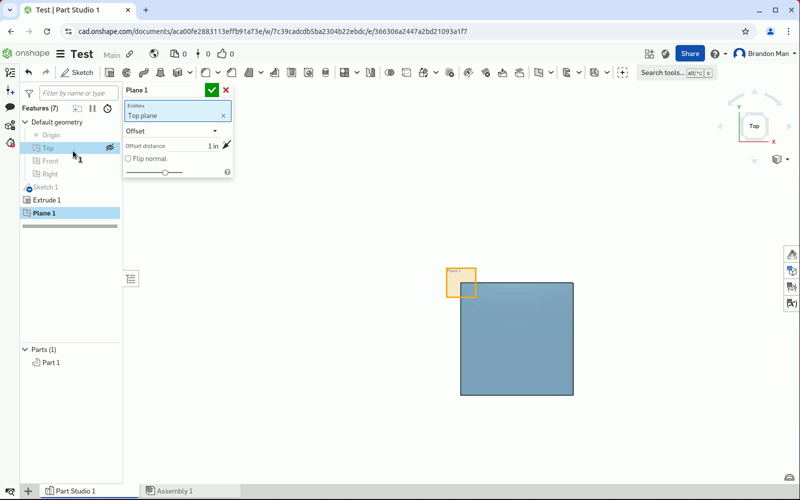
key(tab, 2)
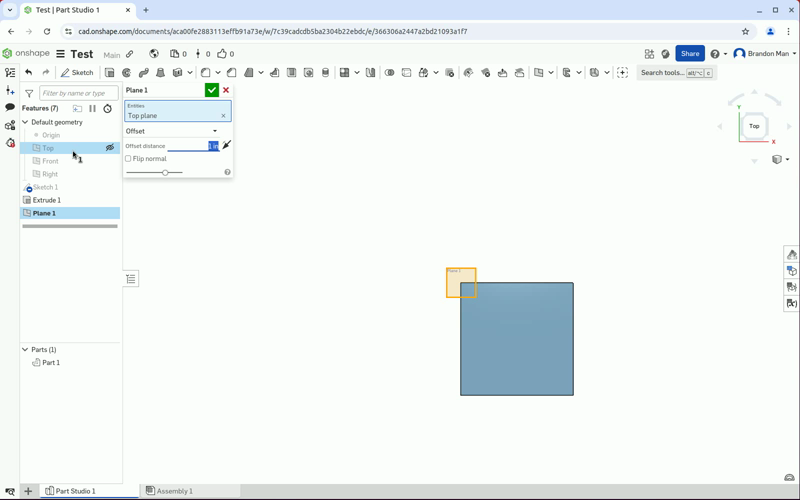
text(4.56)
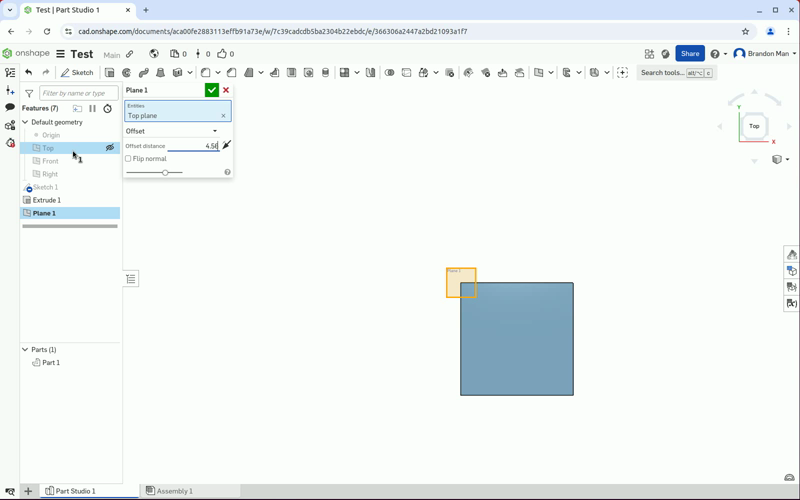
key(enter, 2)
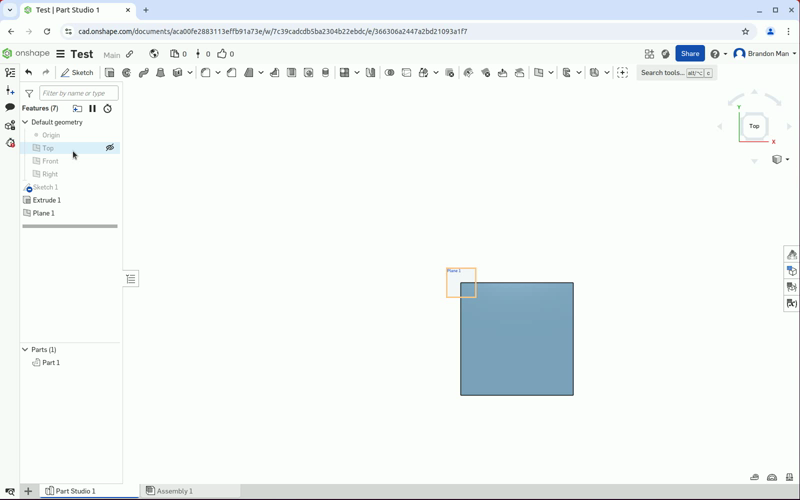
key(shift+s)
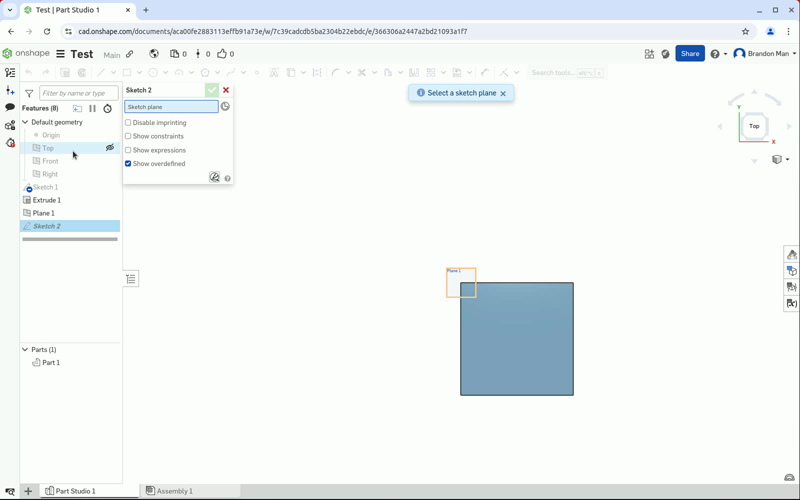
mouse_move(73, 215)
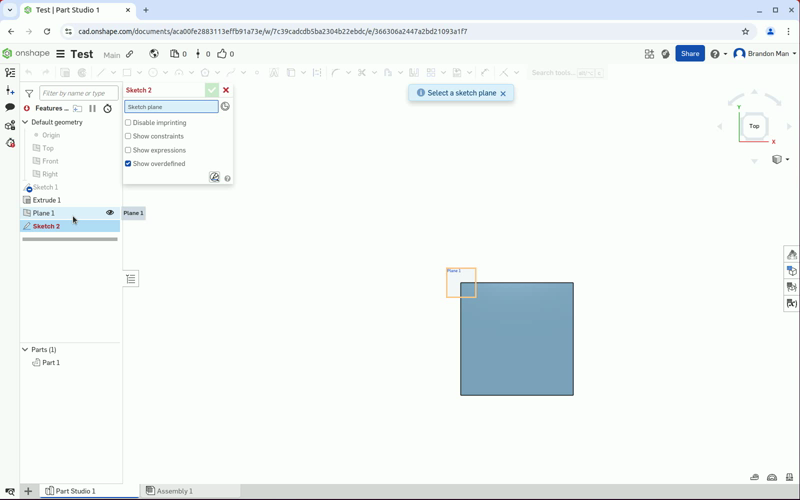
click(73, 215)
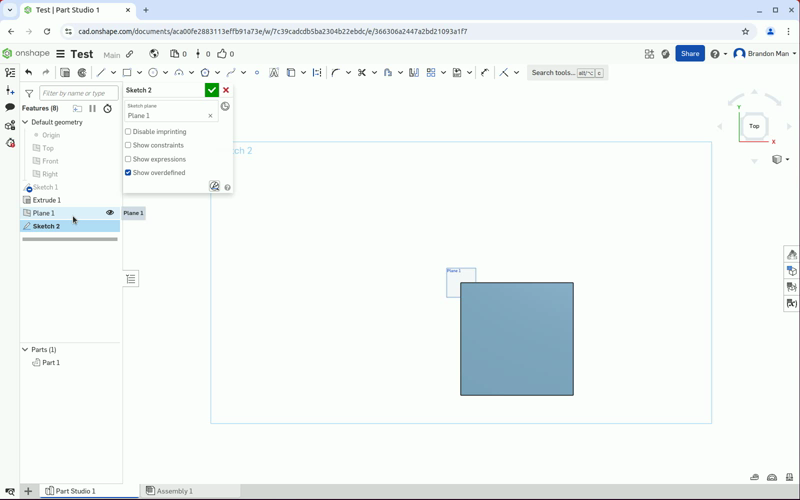
mouse_move(73, 352)
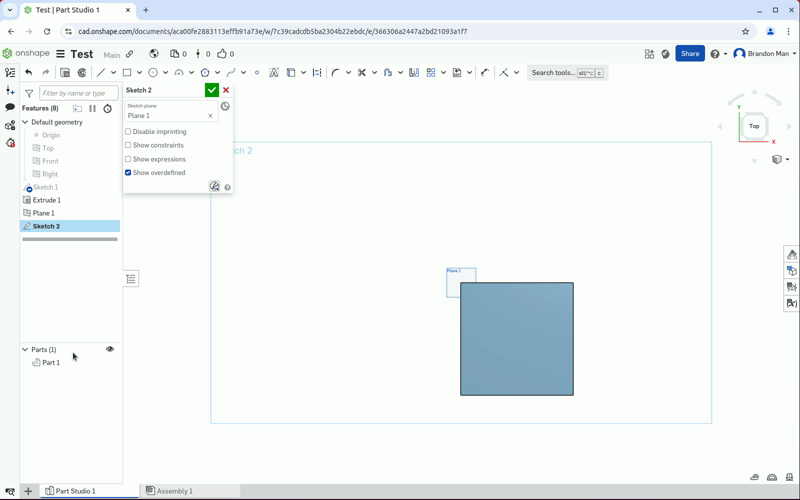
key(y)
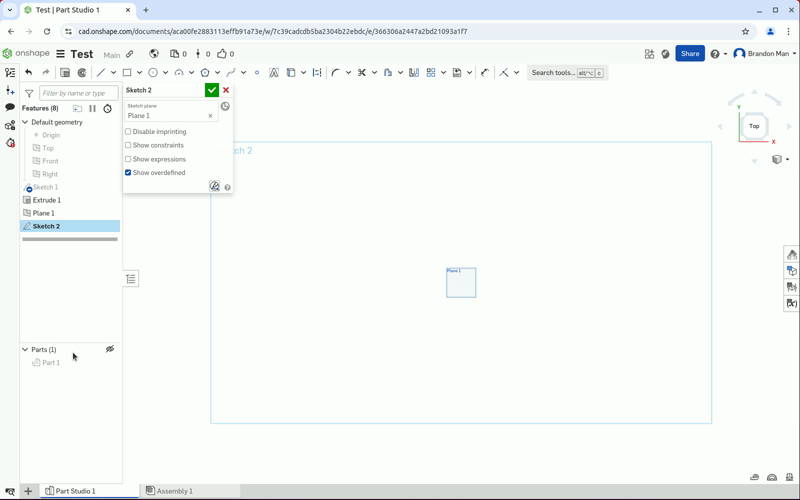
key(l)
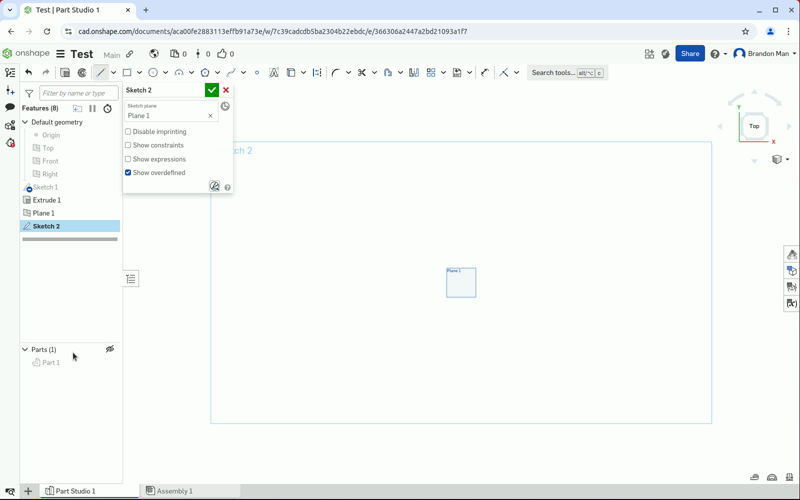
key_down(shift)
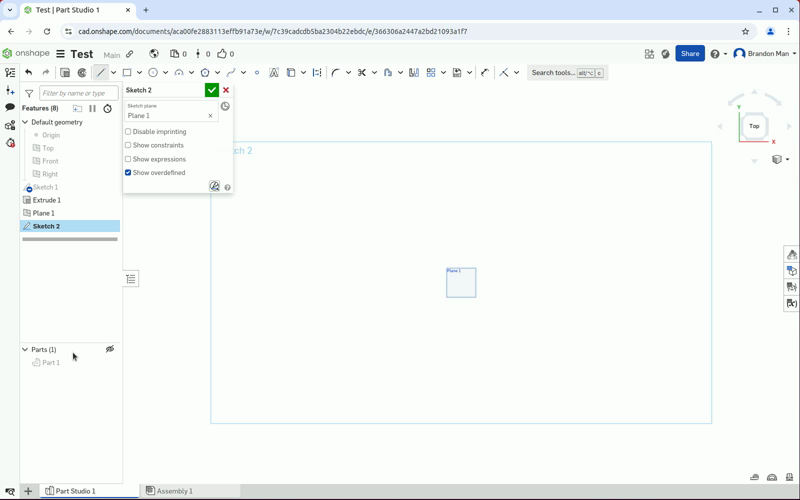
mouse_move(460, 305)
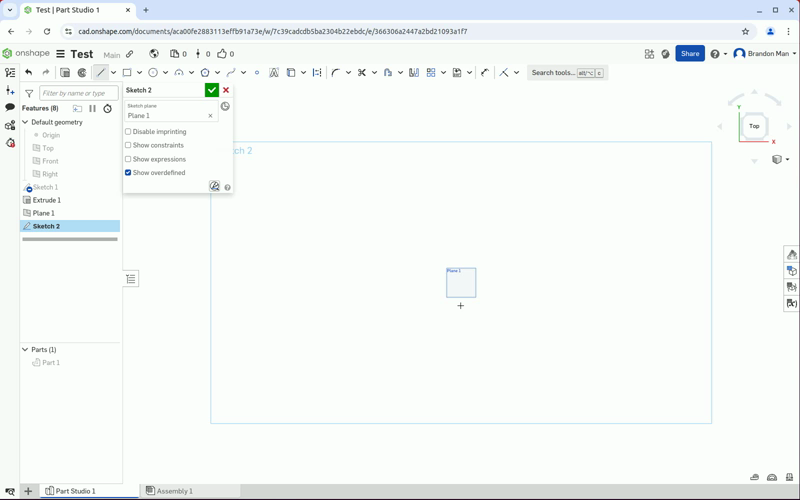
click(460, 305)
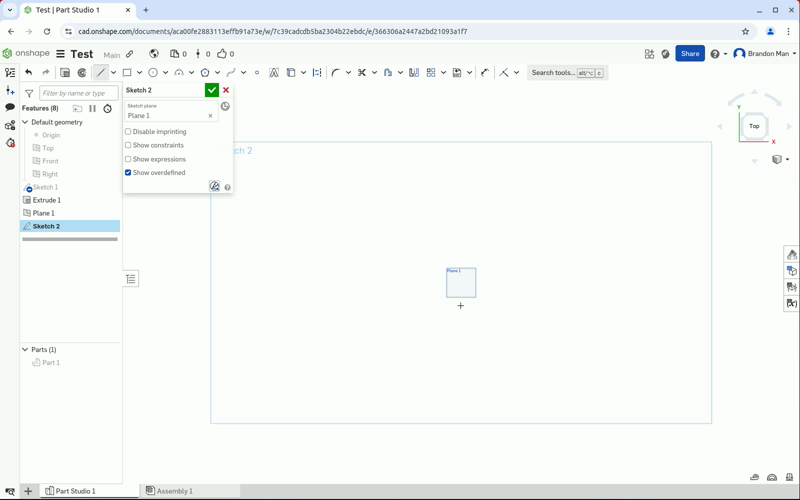
key_up(shift)
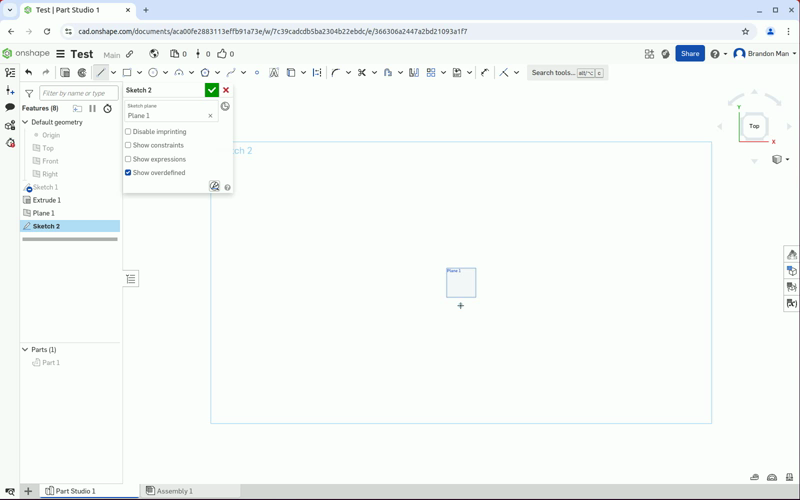
key_down(shift)
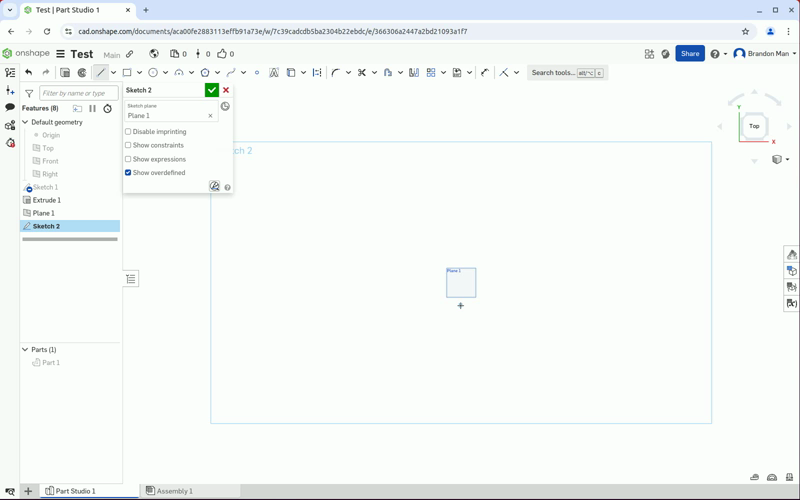
mouse_move(573, 305)
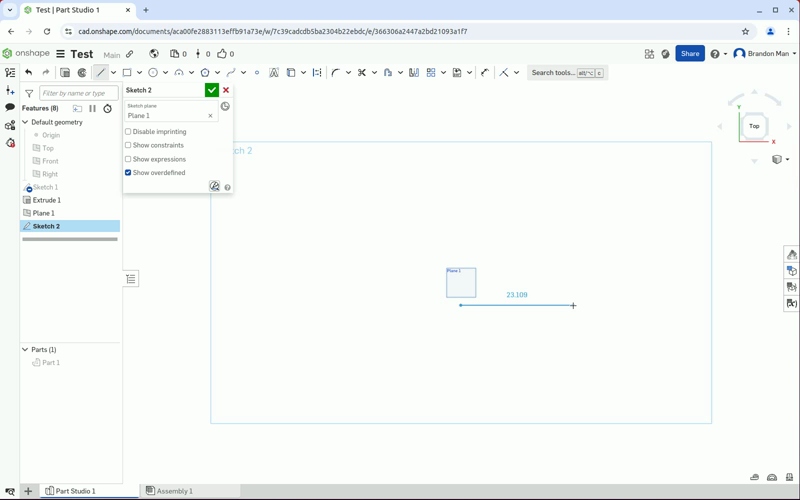
click(573, 305)
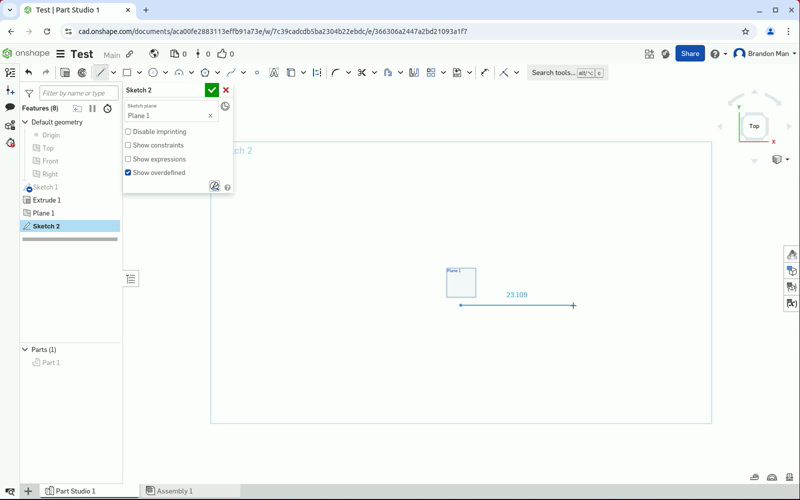
key_up(shift)
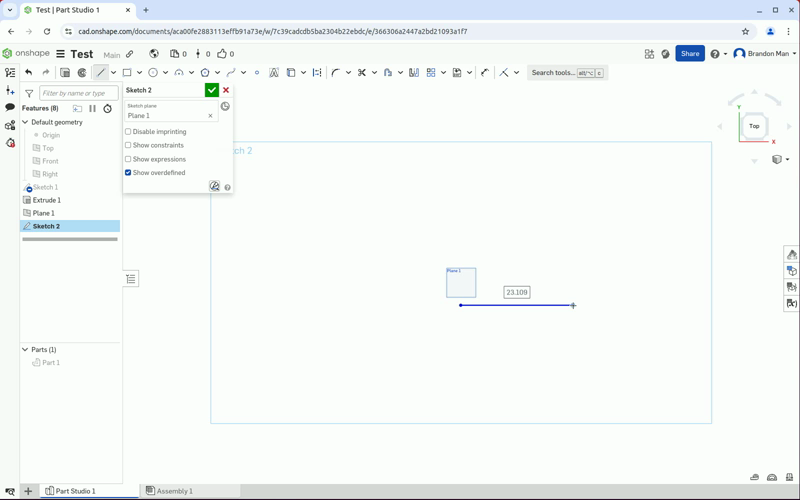
key_down(shift)
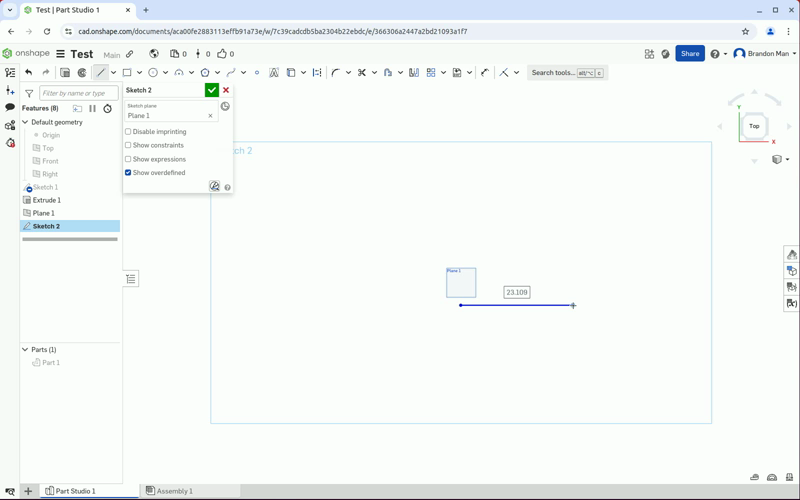
mouse_move(589, 305)
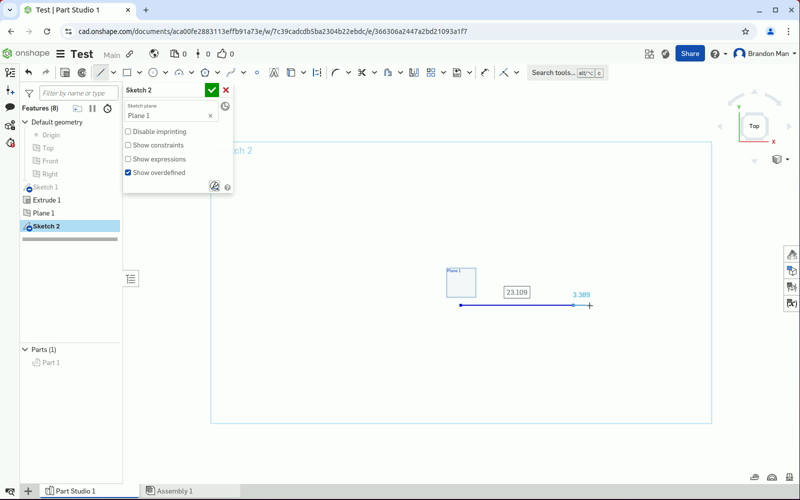
mouse_move(573, 282)
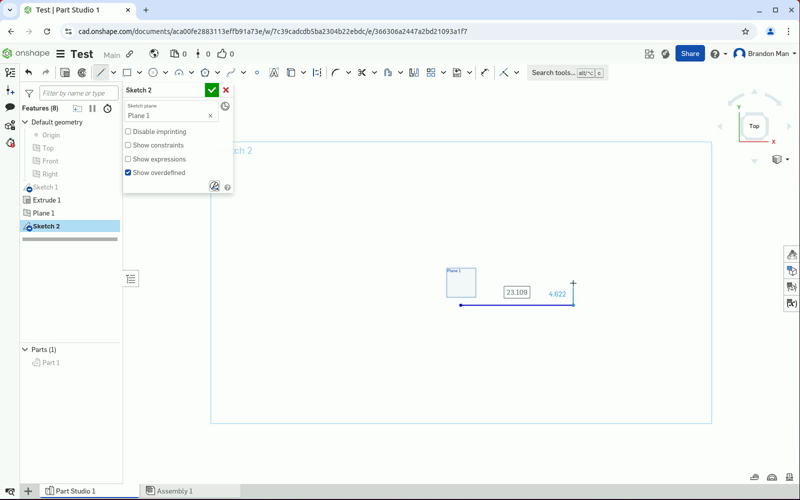
click(573, 282)
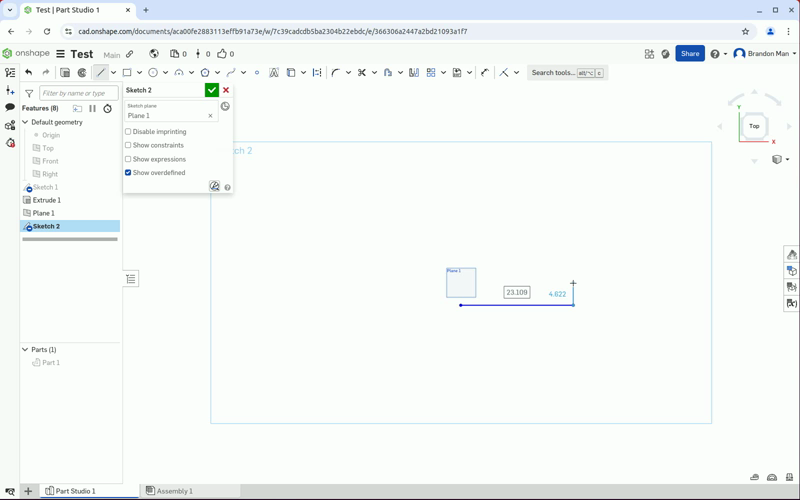
key_up(shift)
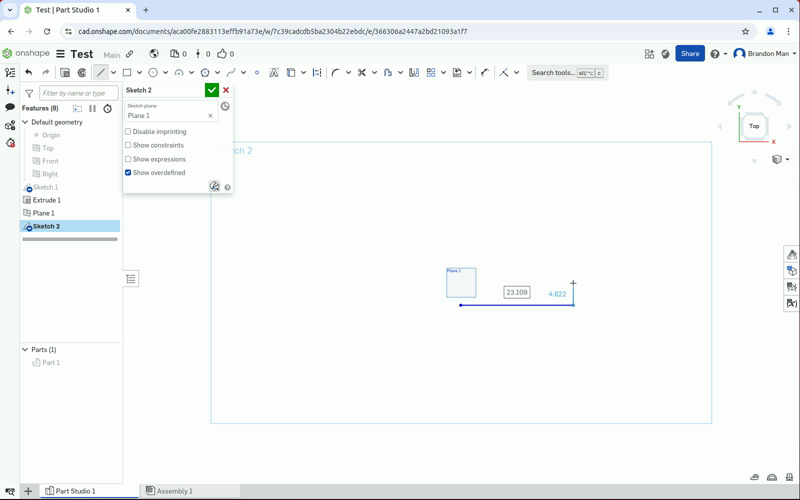
key_down(shift)
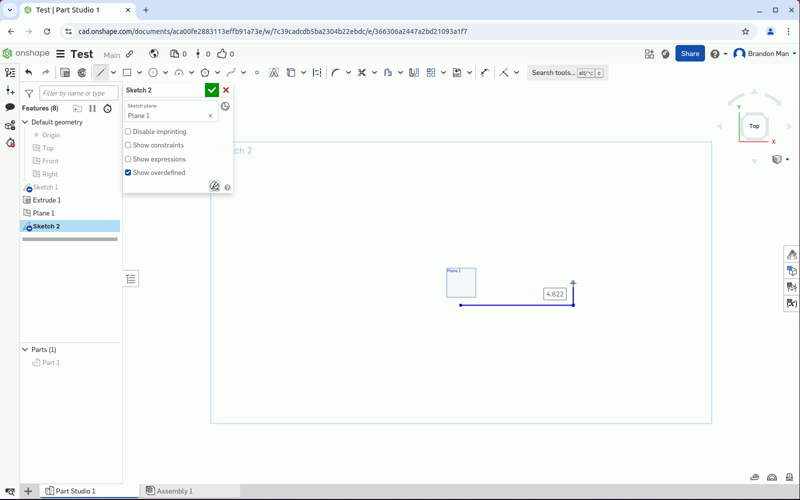
mouse_move(460, 282)
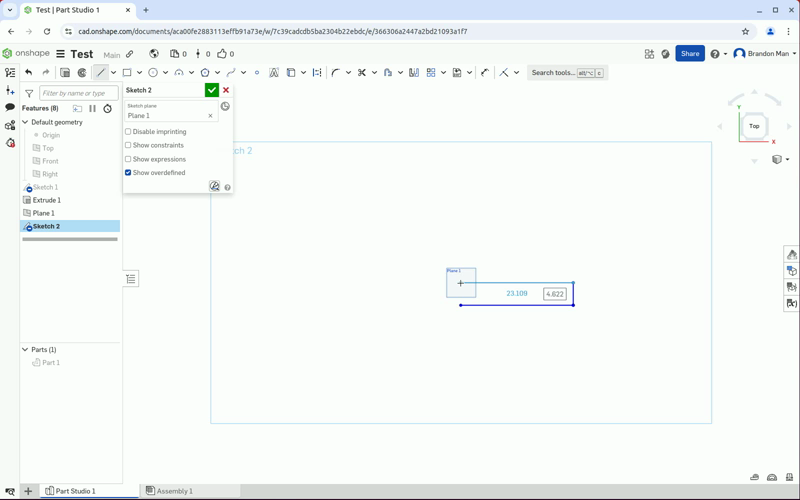
click(460, 282)
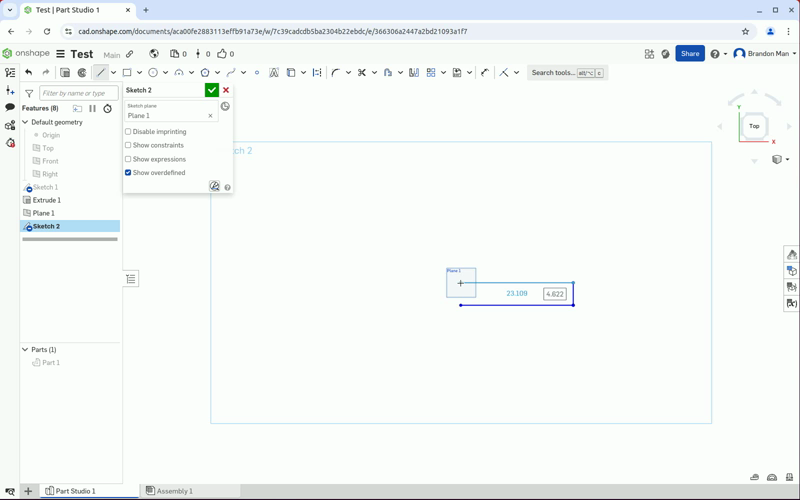
key_up(shift)
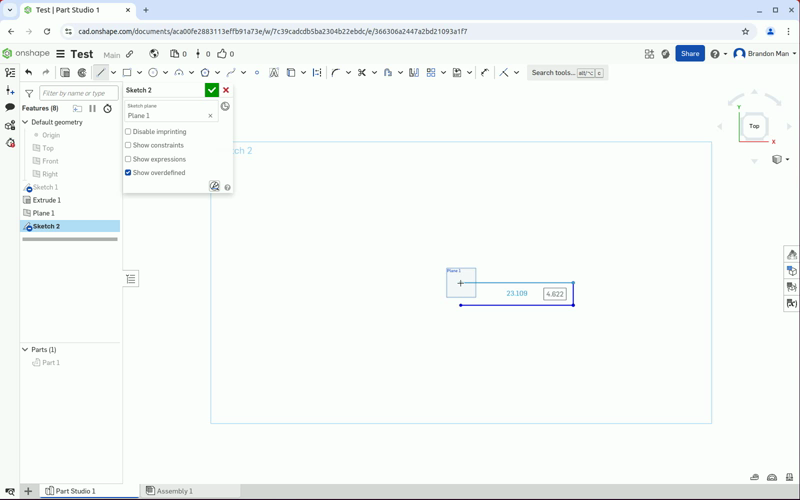
mouse_move(490, 282)
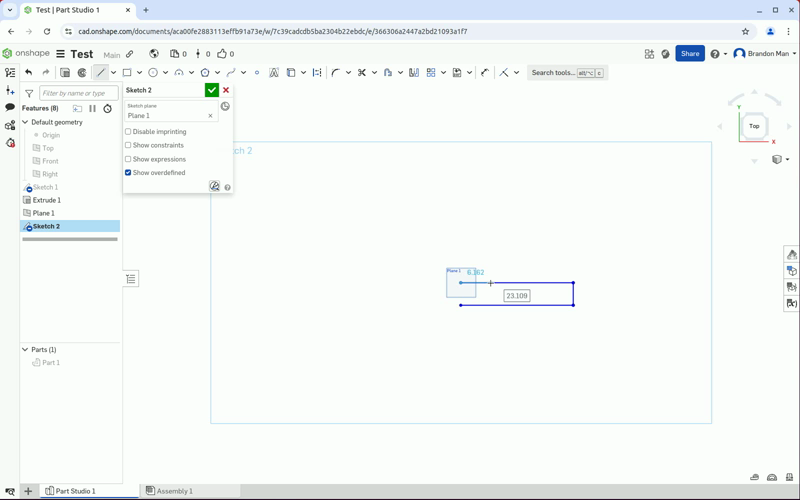
key_down(shift)
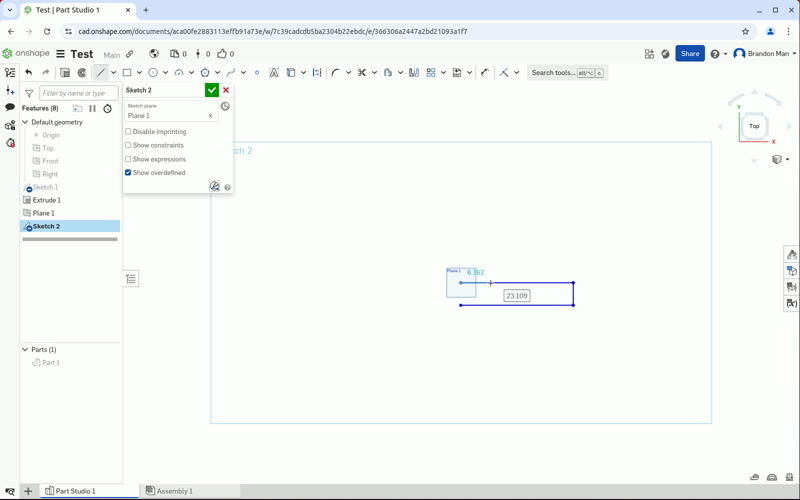
mouse_move(460, 305)
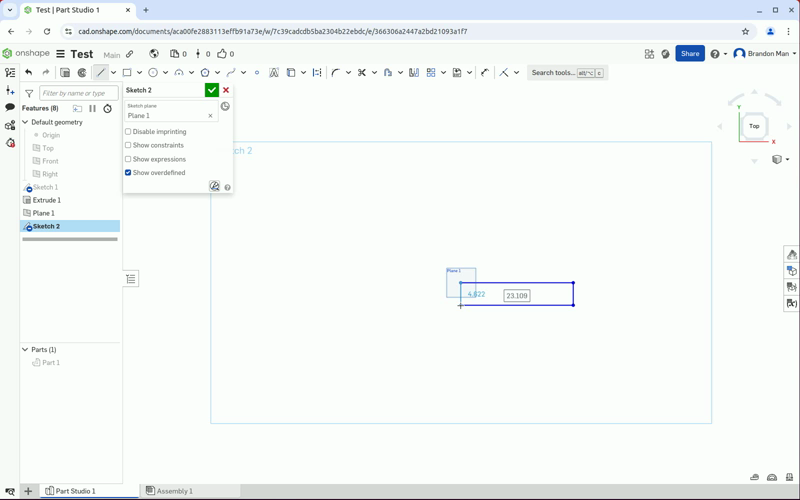
key_up(shift)
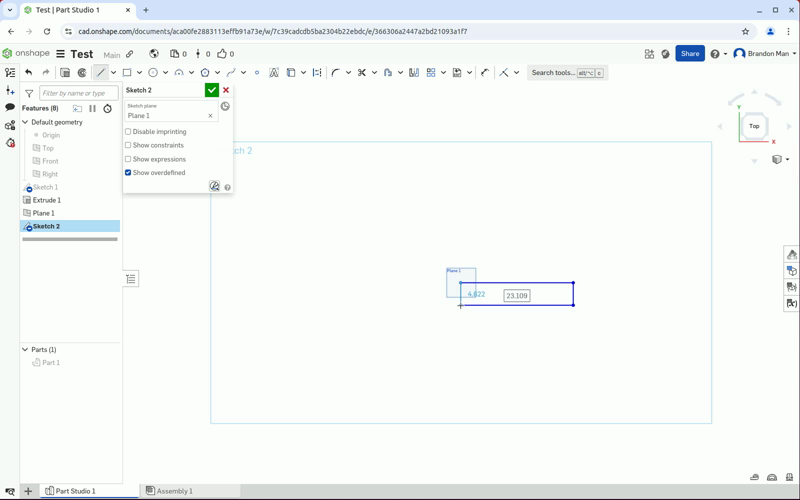
click(460, 305)
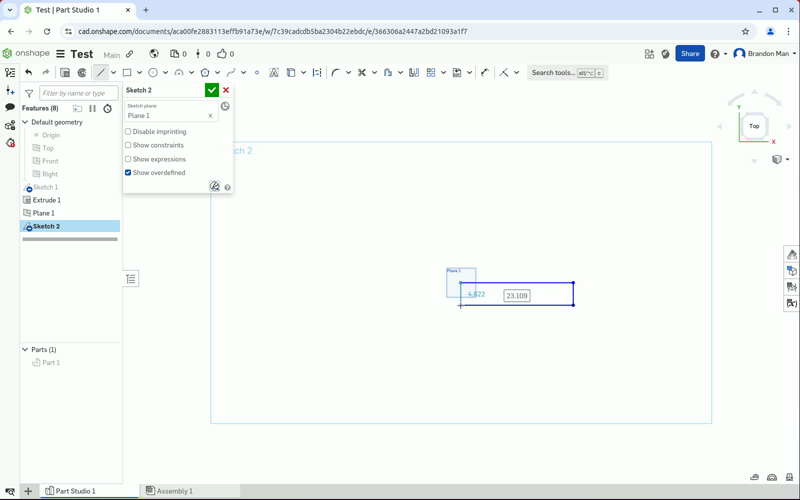
key(esc)
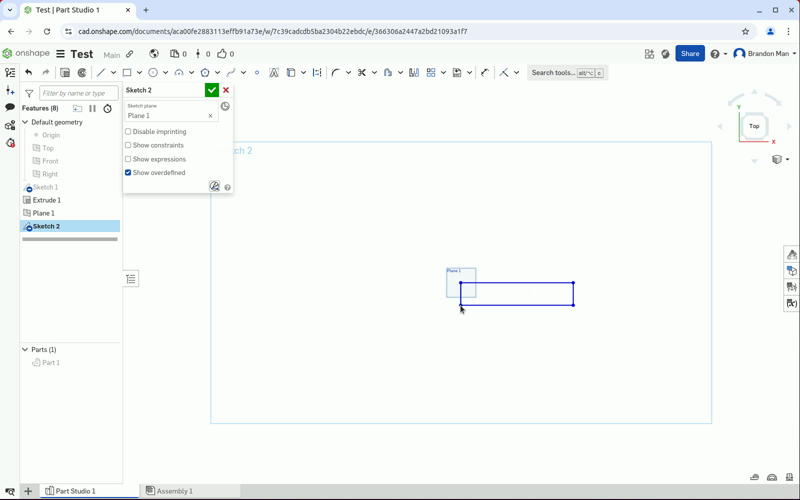
mouse_move(555, 297)
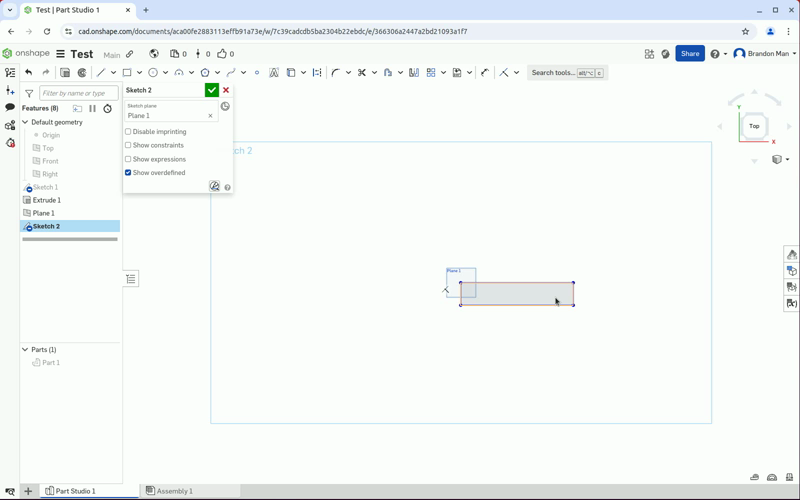
click(555, 297)
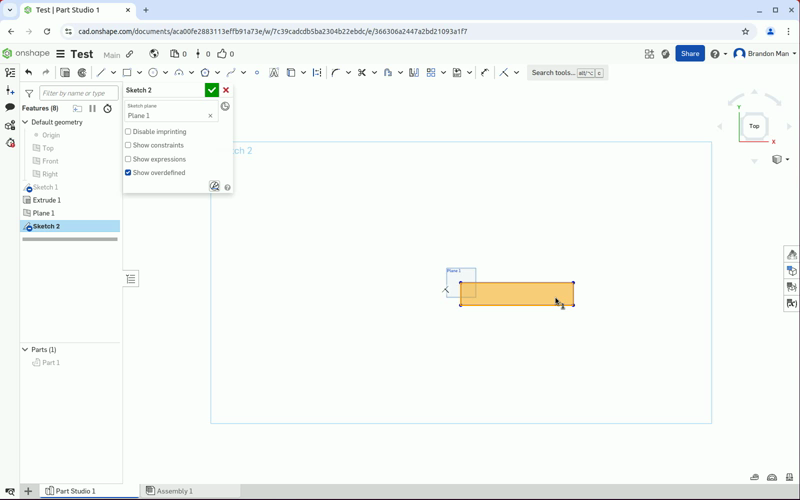
mouse_move(73, 352)
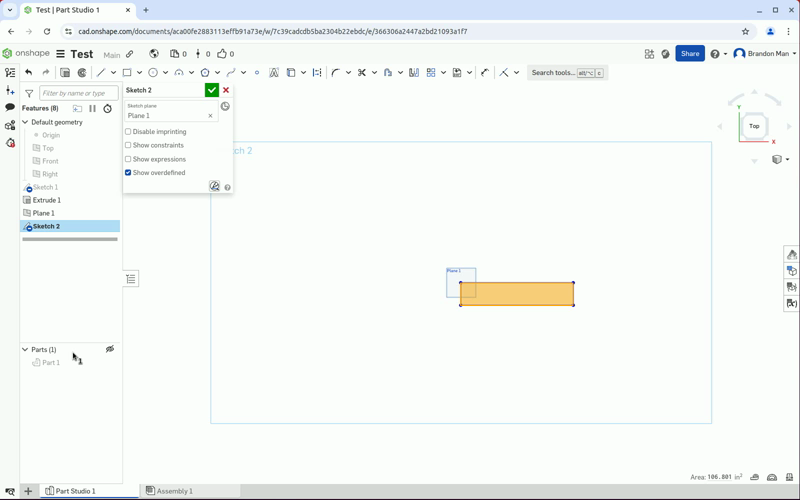
key(shift+y)
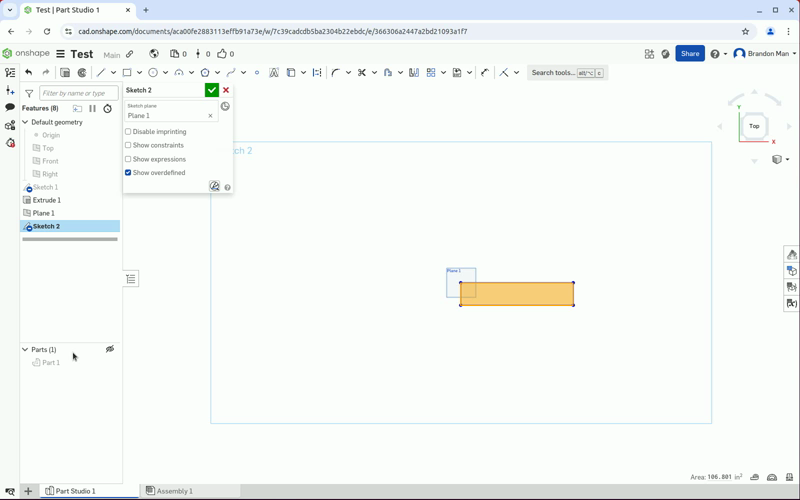
key(shift+e)
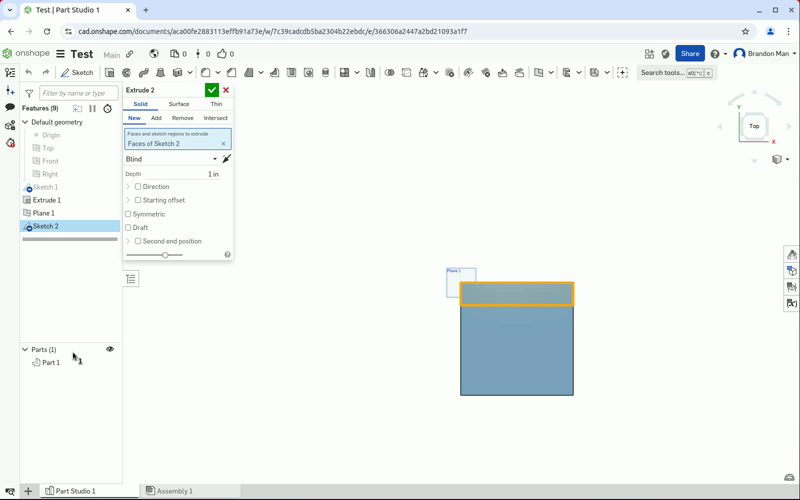
mouse_move(143, 106)
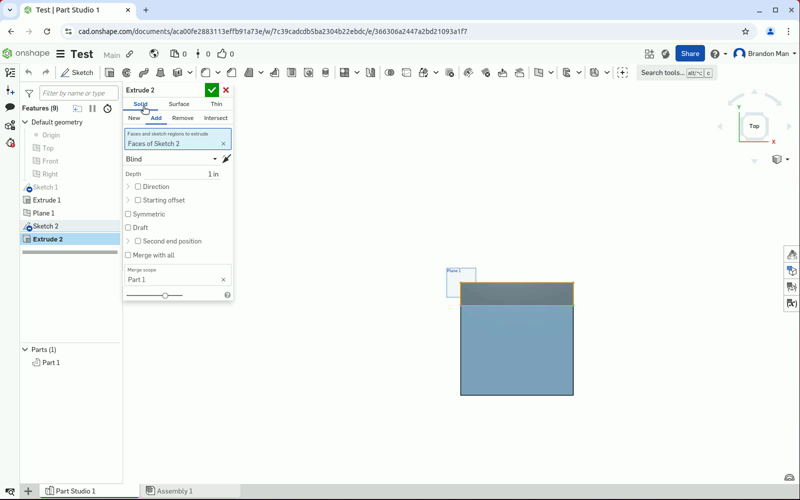
click(143, 106)
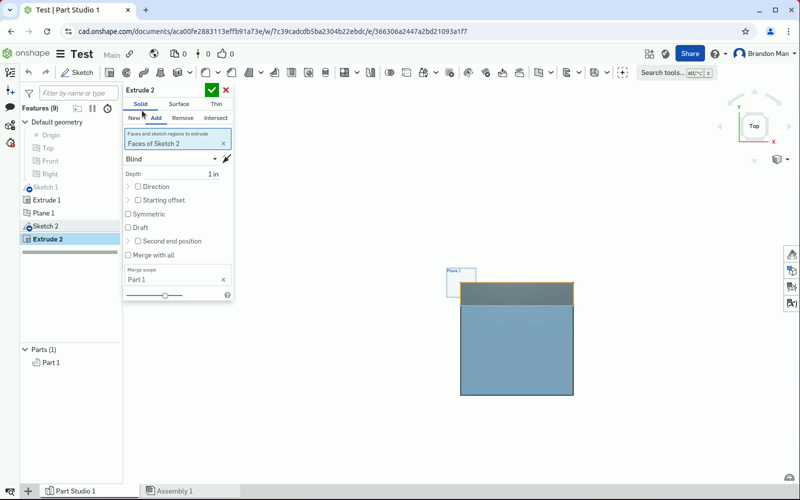
mouse_move(137, 120)
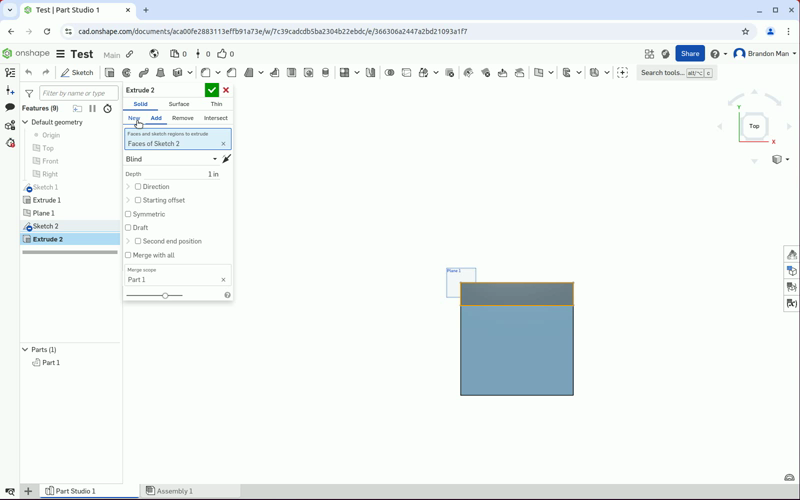
click(137, 120)
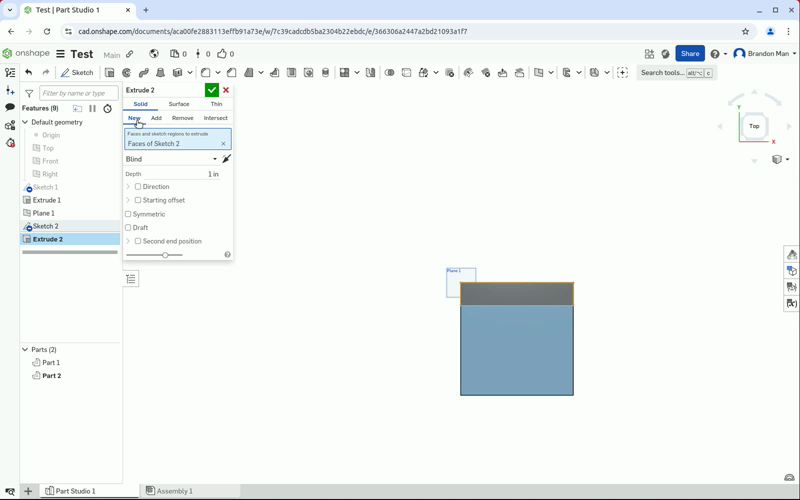
key(tab, 4)
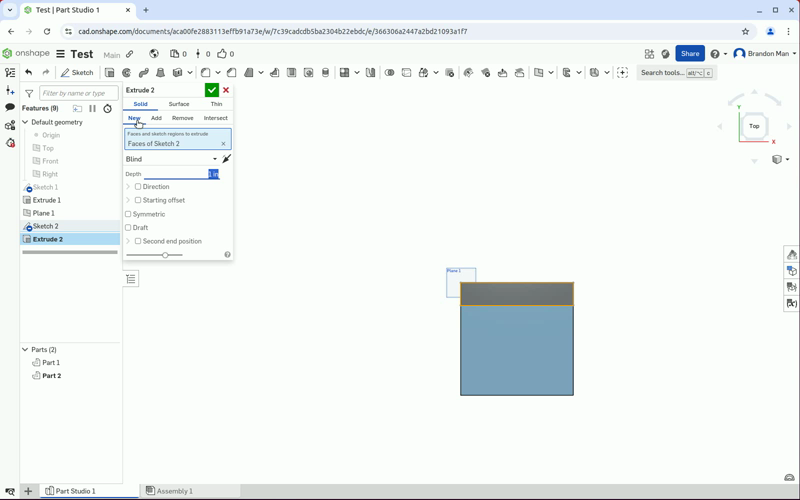
text(18.535)
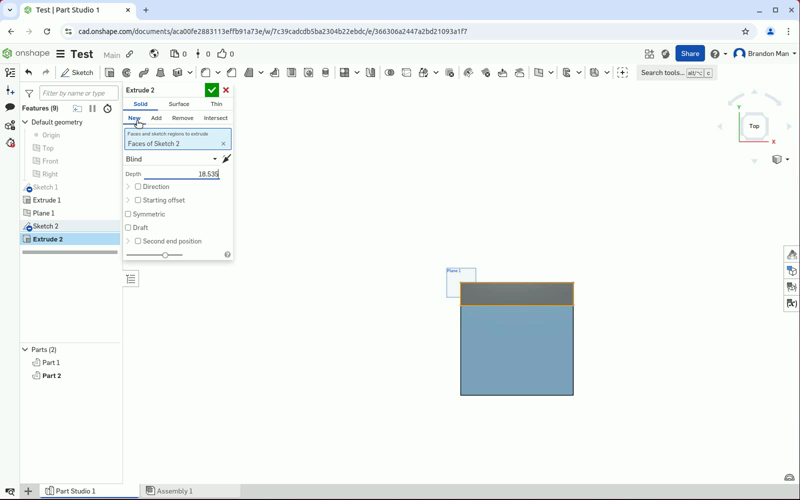
key(enter)
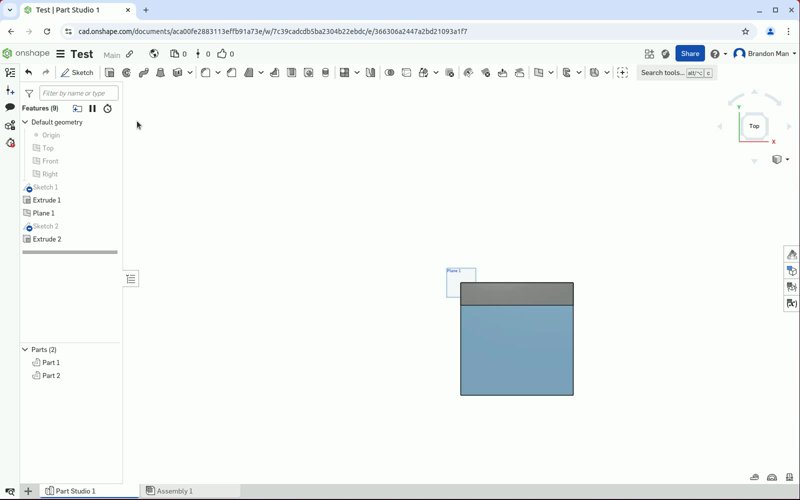
key(shift+h)
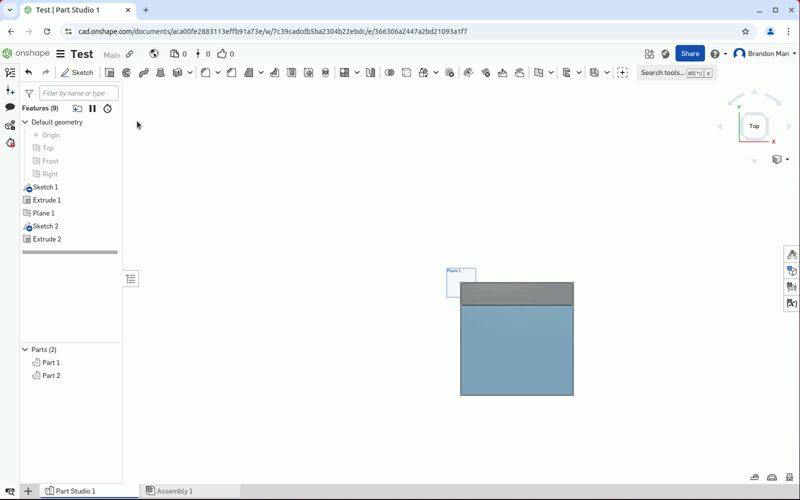
key(shift+h)
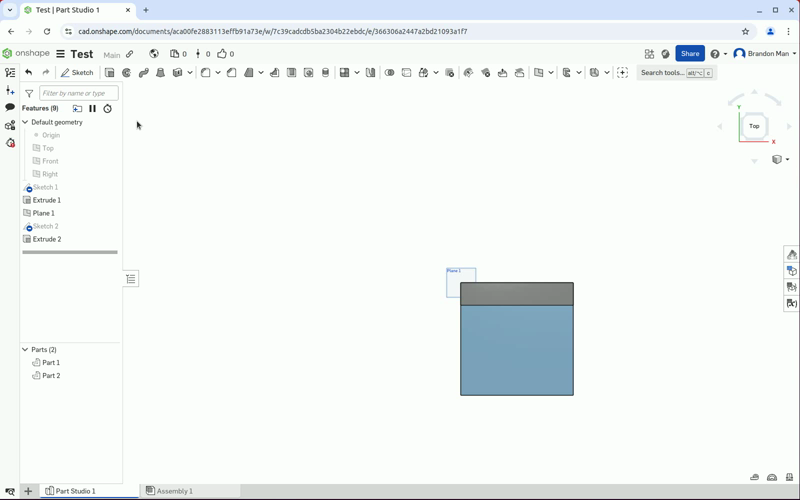
mouse_move(73, 189)
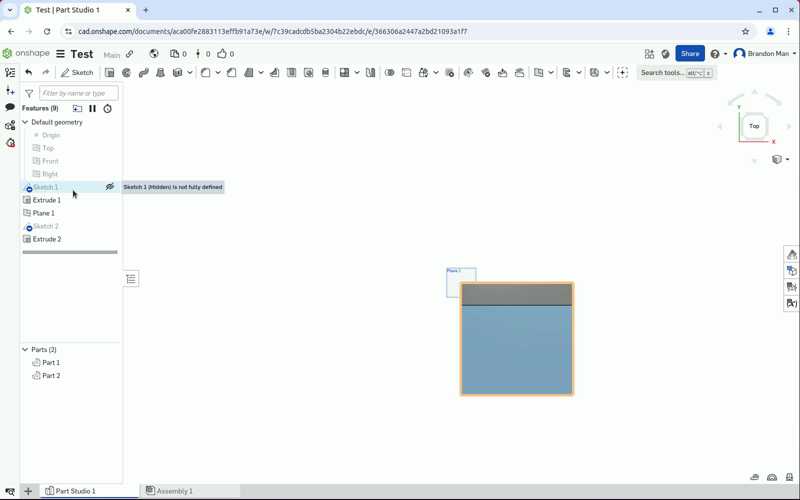
click(73, 189)
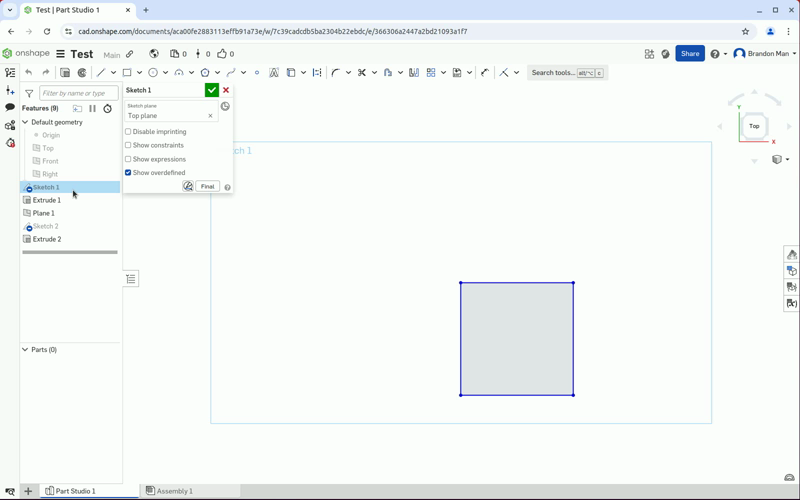
mouse_move(229, 92)
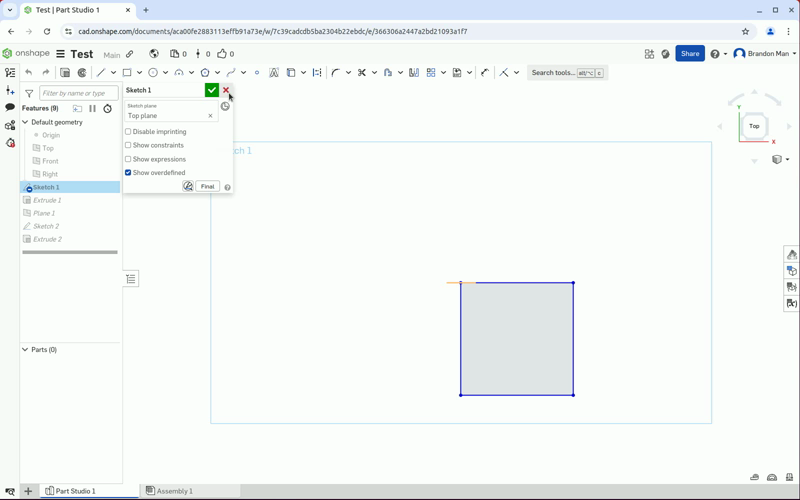
click(229, 92)
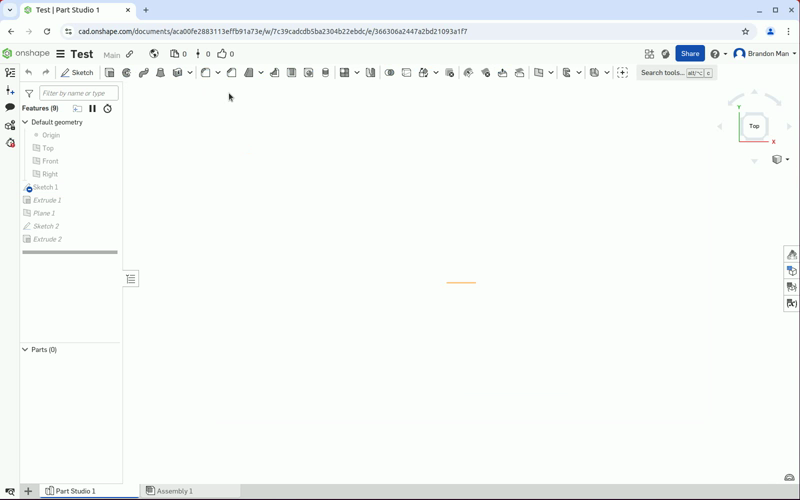
key(shift+s)
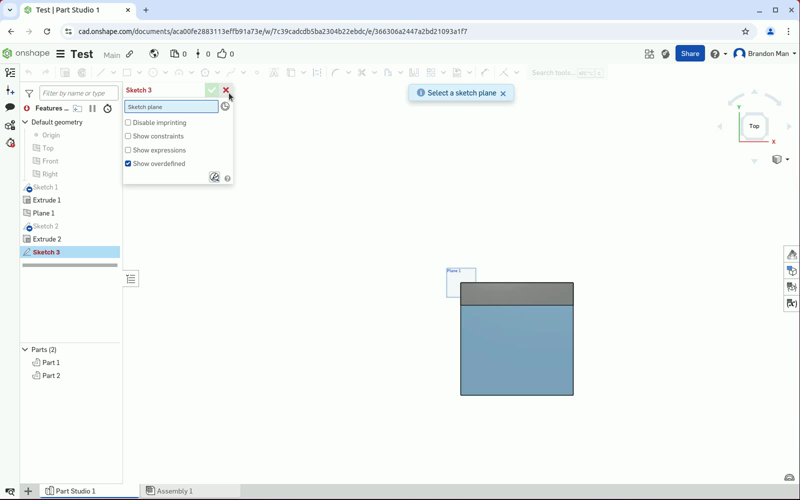
mouse_move(73, 215)
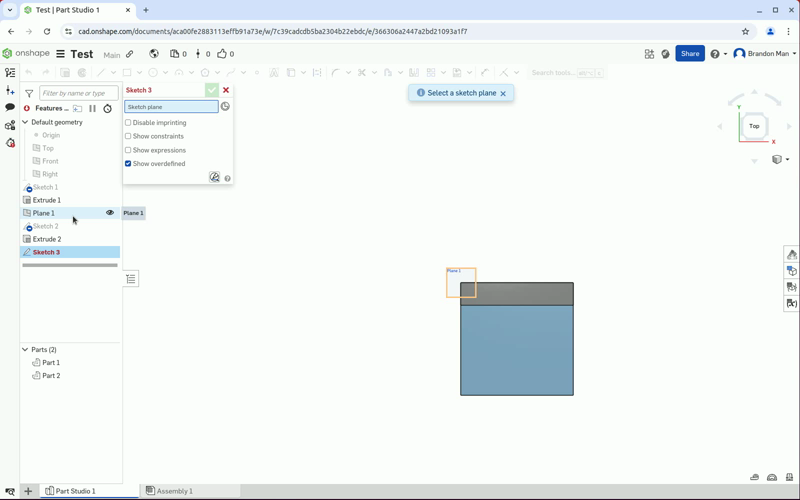
click(73, 215)
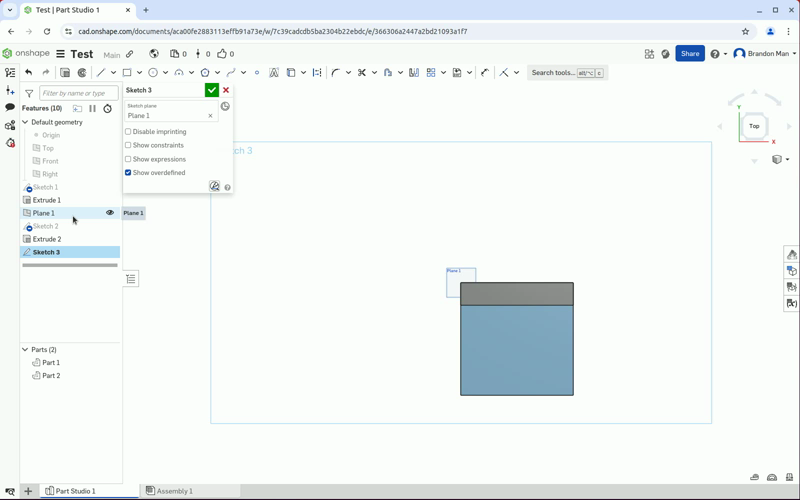
mouse_move(73, 352)
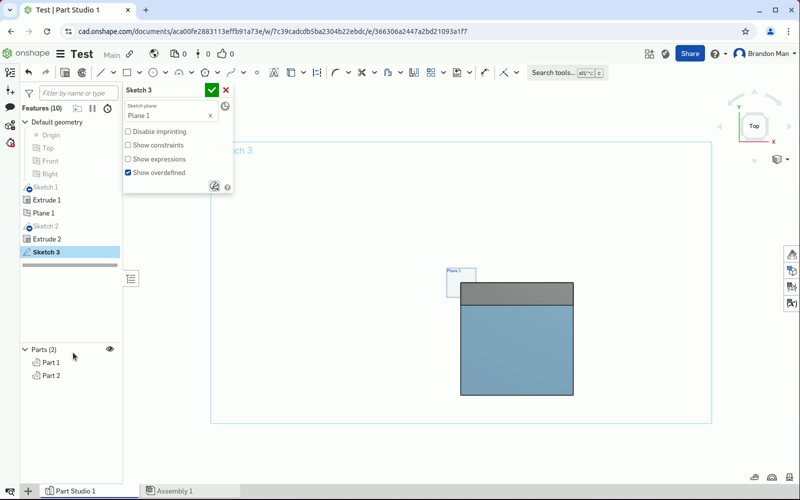
key(y)
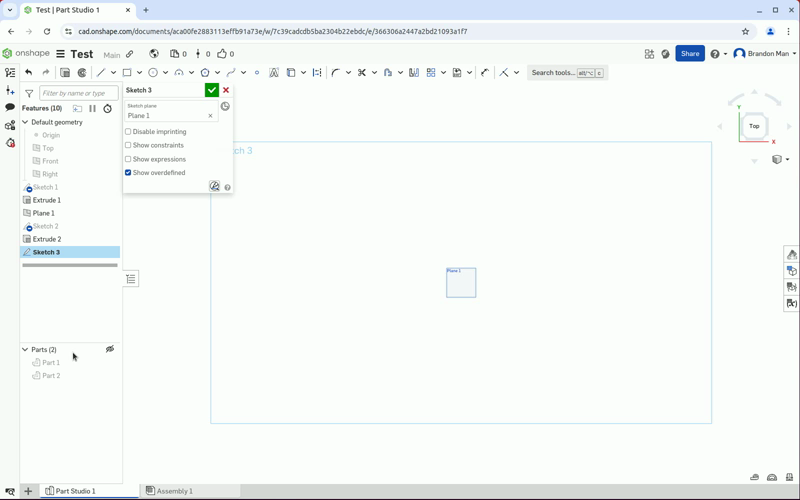
key(l)
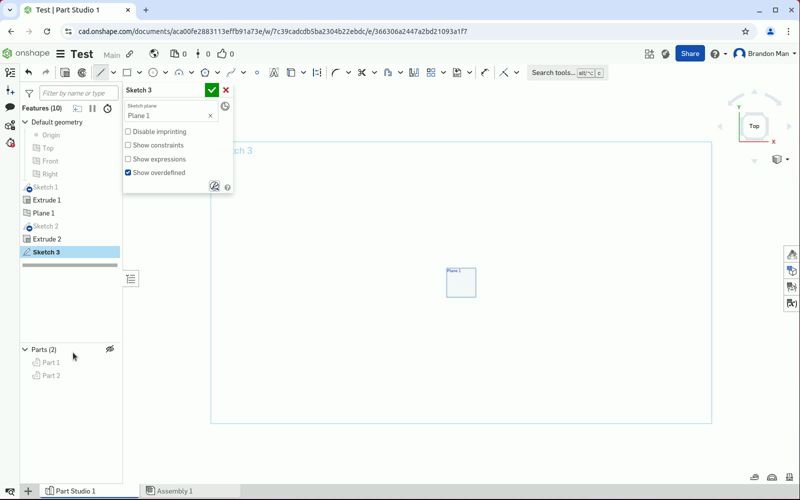
key_down(shift)
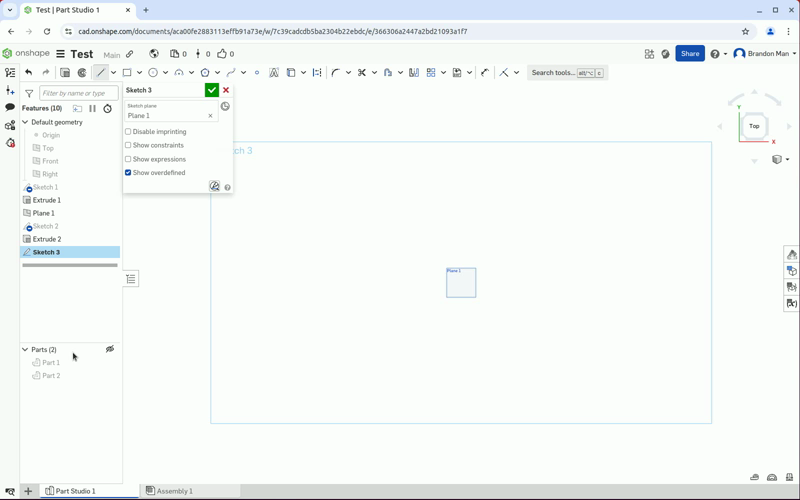
mouse_move(460, 395)
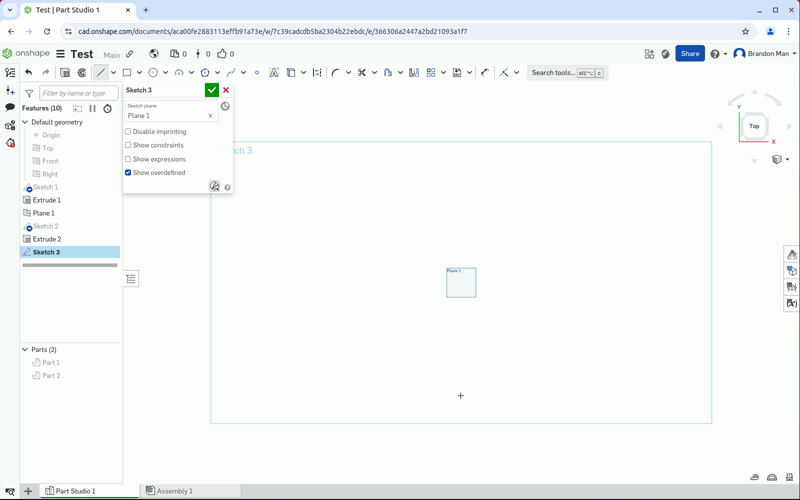
click(460, 395)
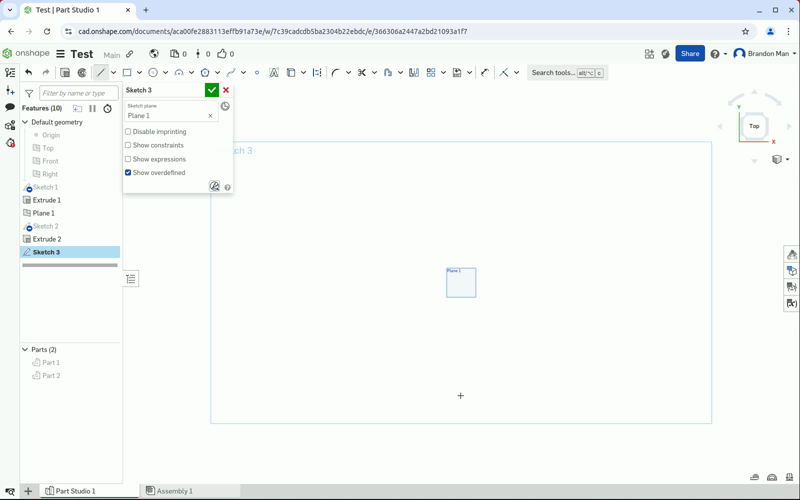
key_up(shift)
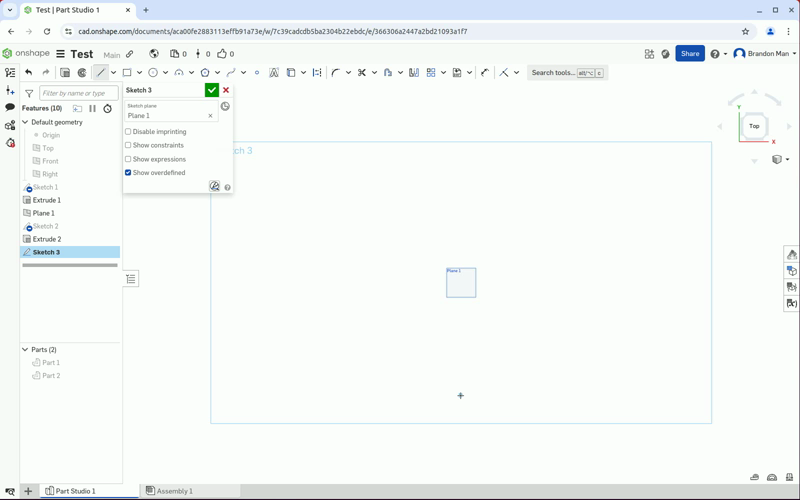
key_down(shift)
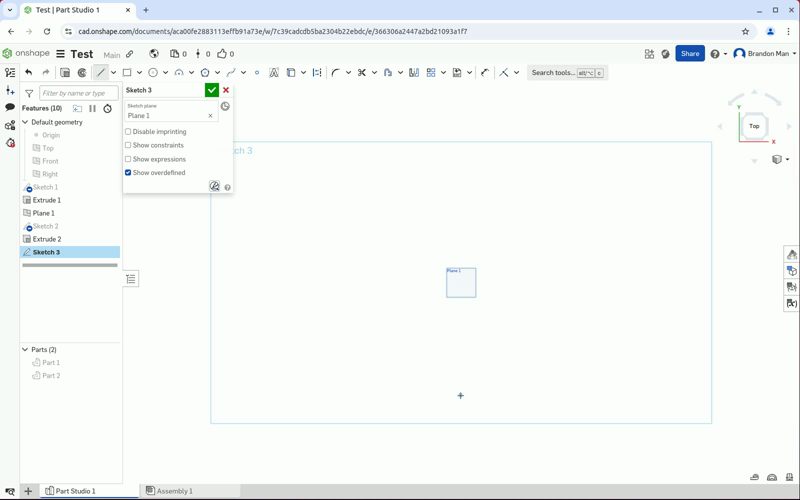
mouse_move(490, 395)
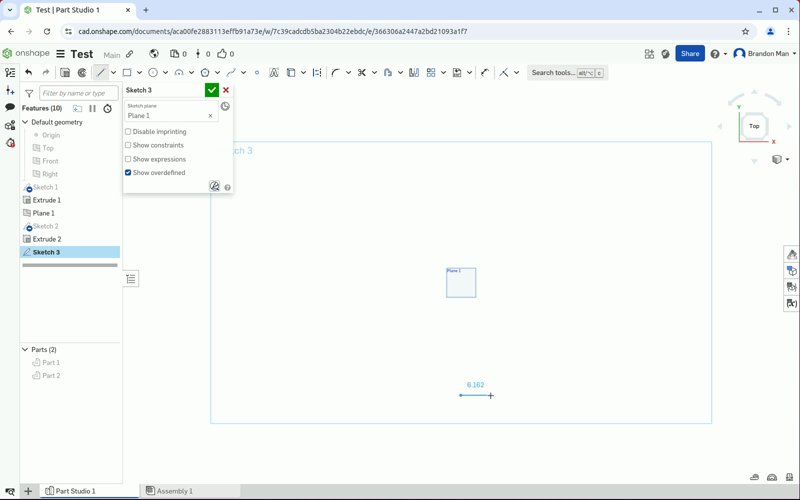
mouse_move(483, 395)
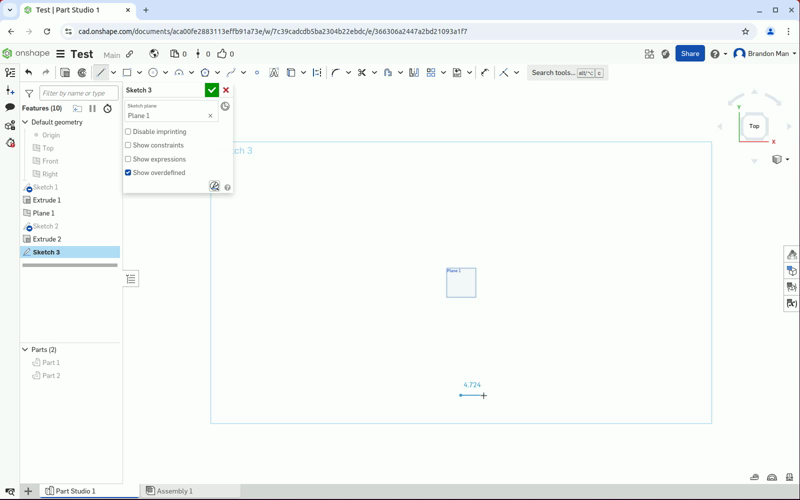
click(483, 395)
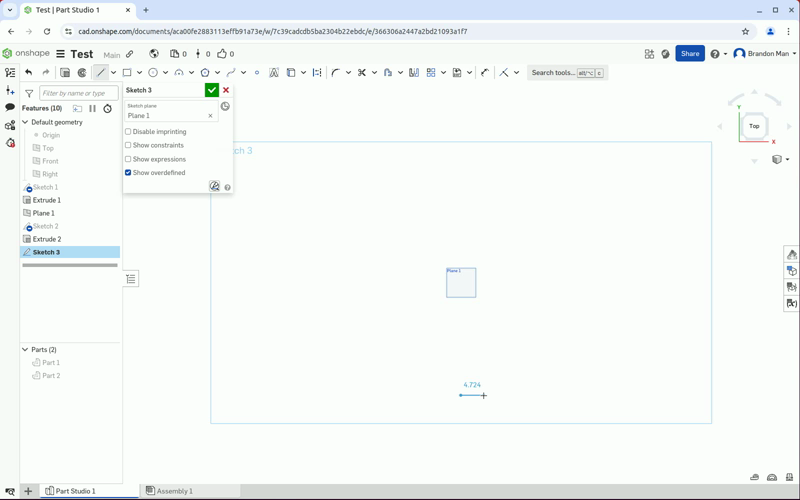
key_up(shift)
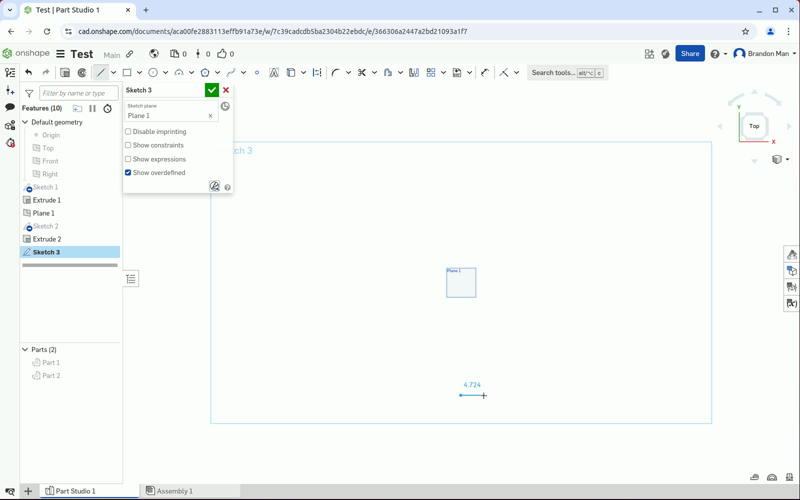
key_down(shift)
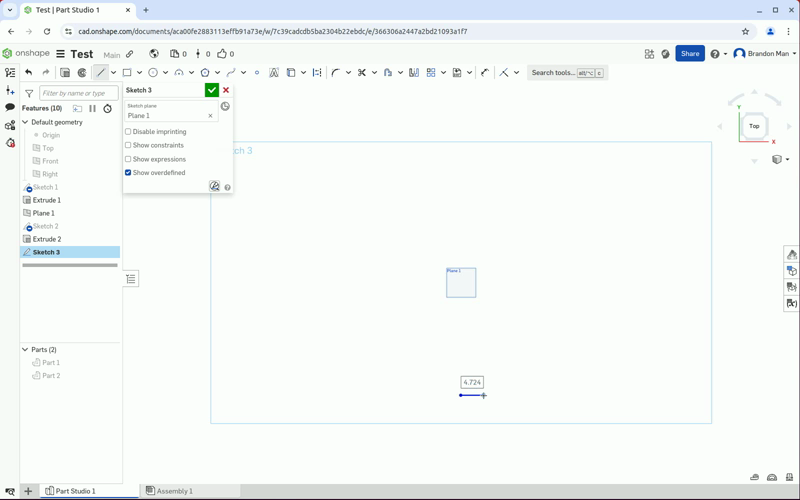
mouse_move(483, 304)
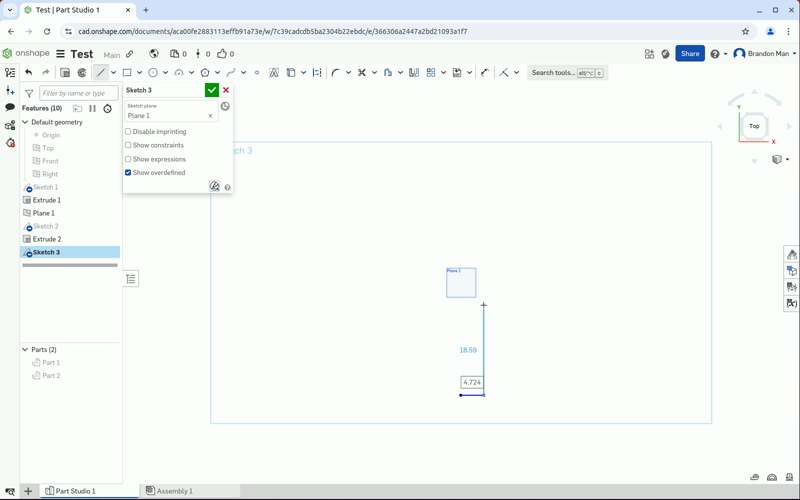
click(483, 304)
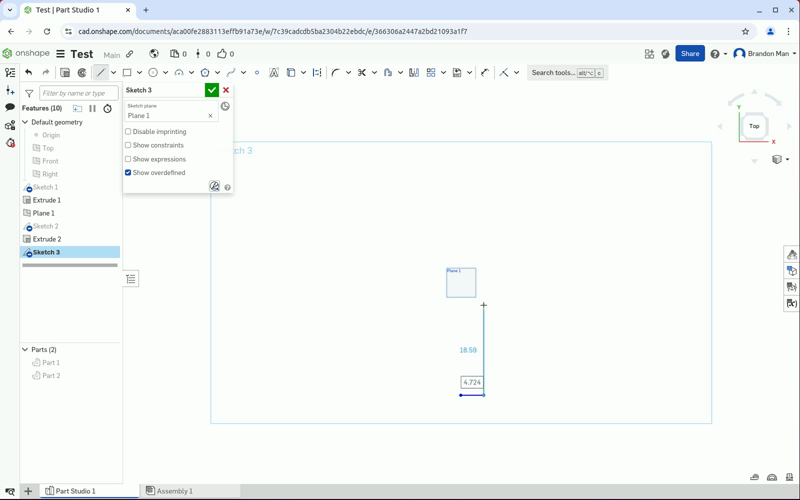
key_up(shift)
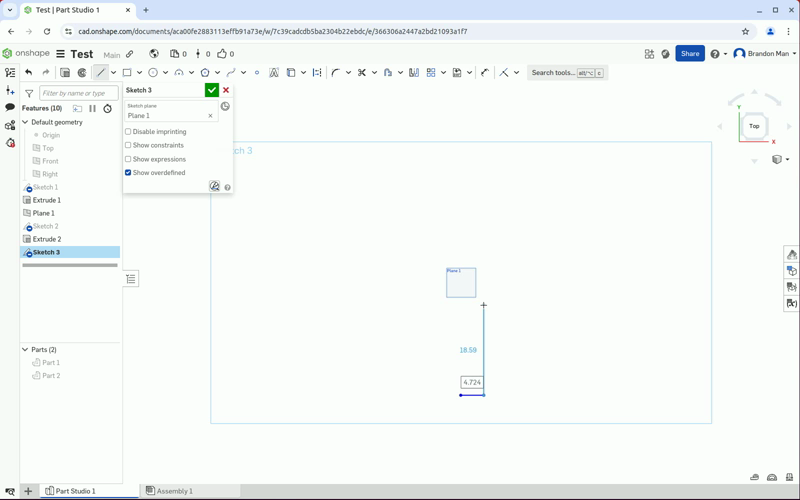
key_down(shift)
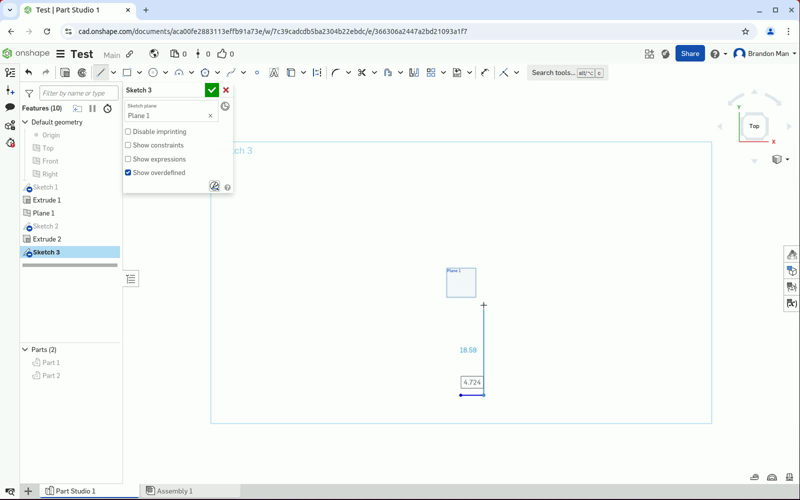
mouse_move(513, 304)
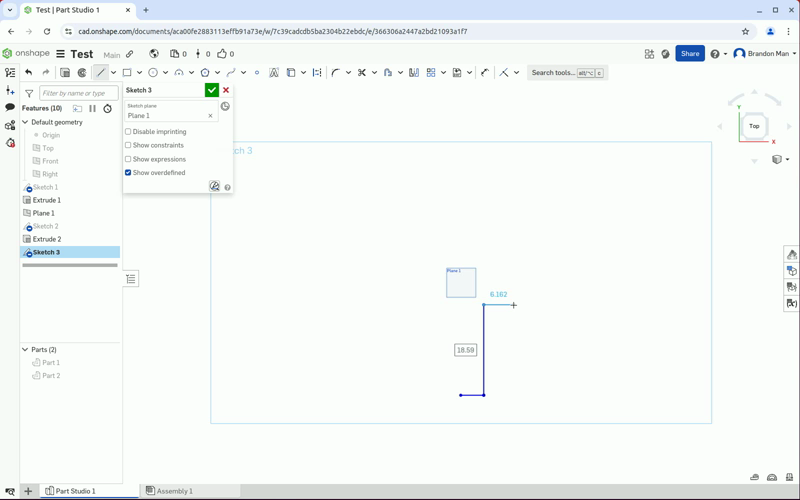
mouse_move(460, 304)
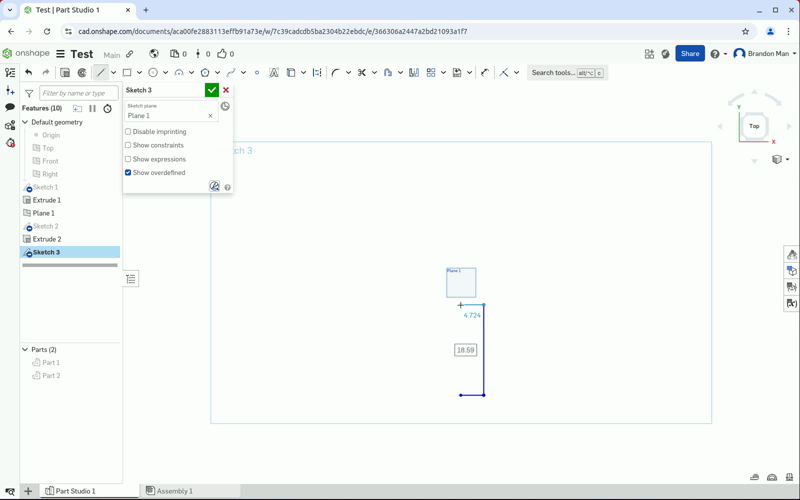
click(460, 304)
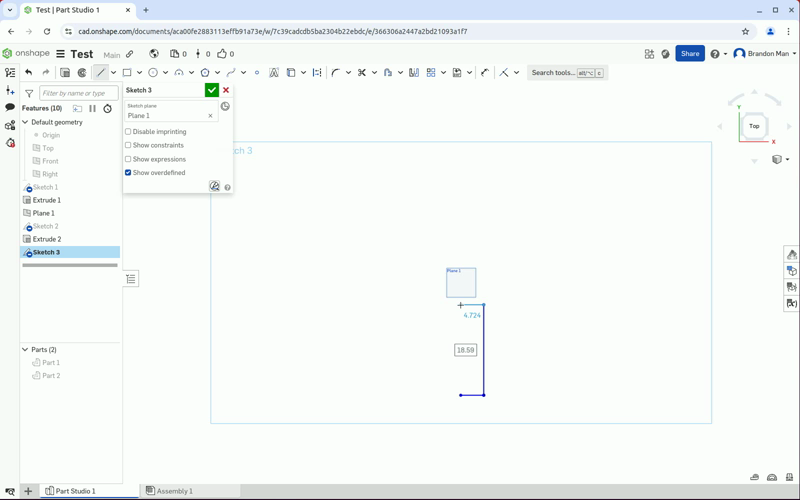
key_up(shift)
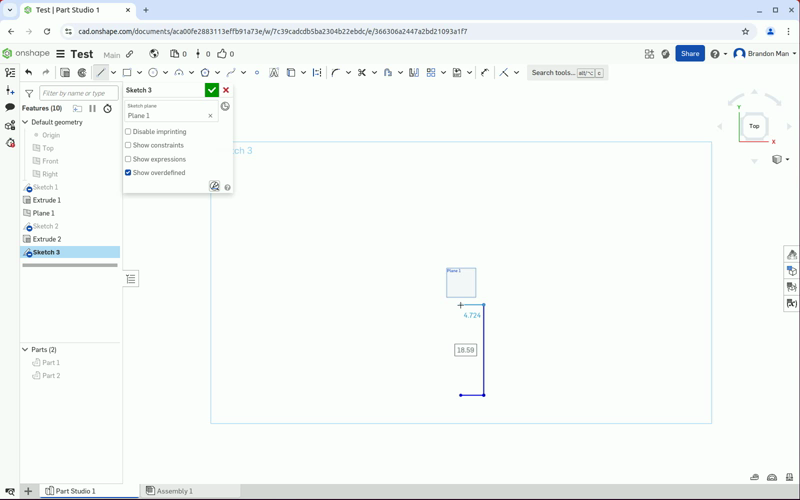
key_down(shift)
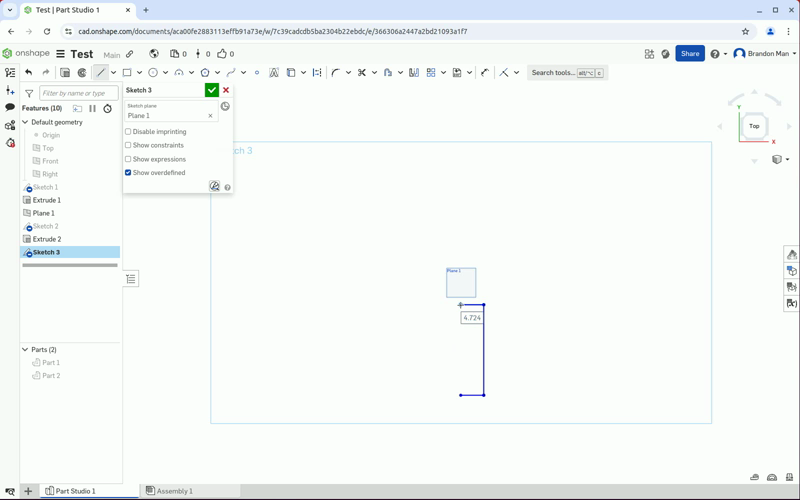
mouse_move(460, 395)
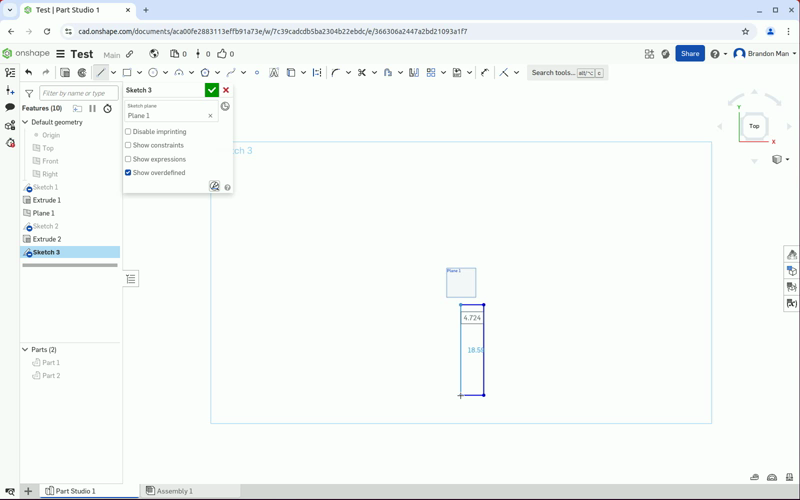
key_up(shift)
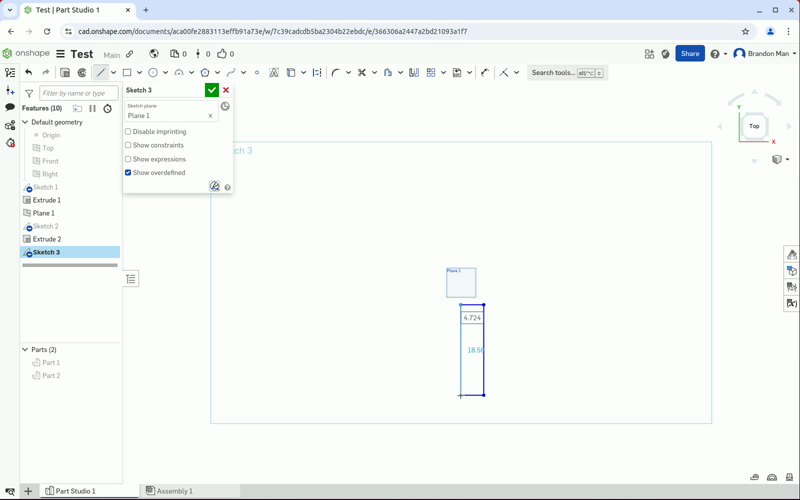
click(460, 395)
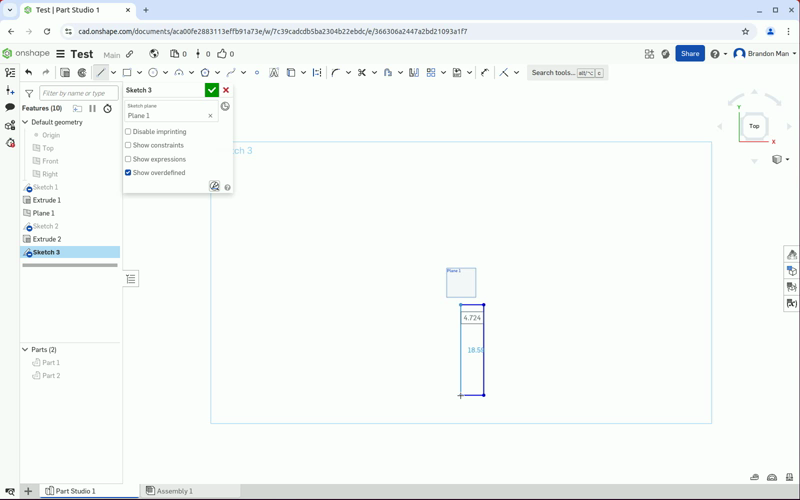
key(esc)
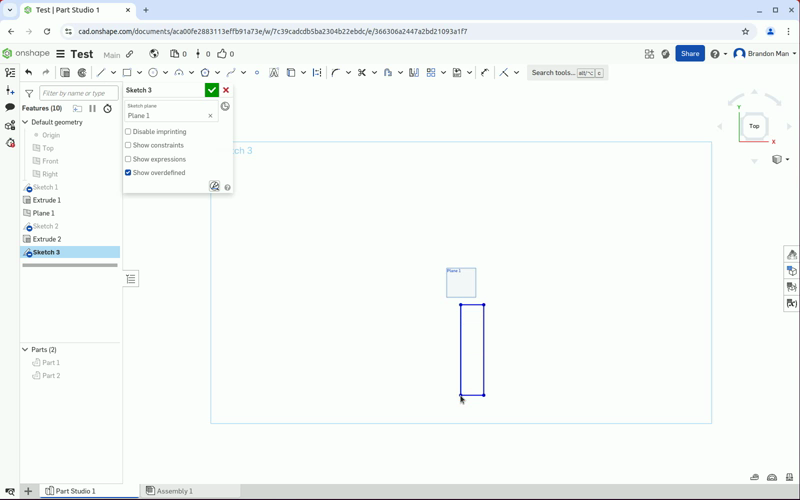
mouse_move(472, 316)
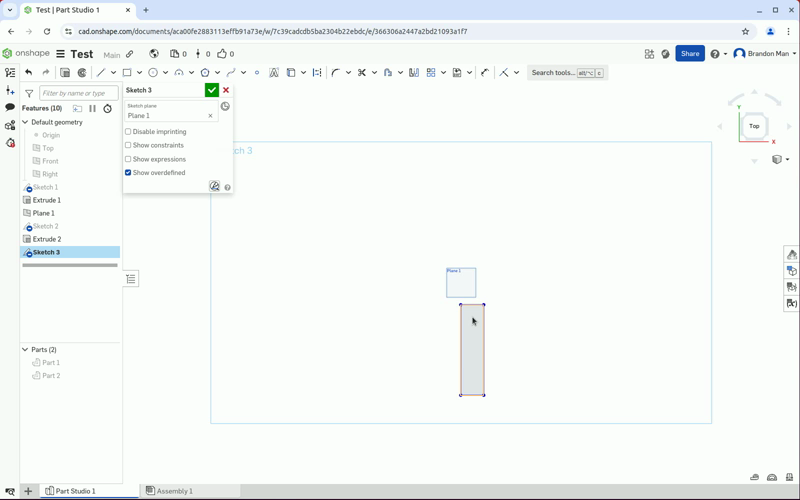
click(472, 316)
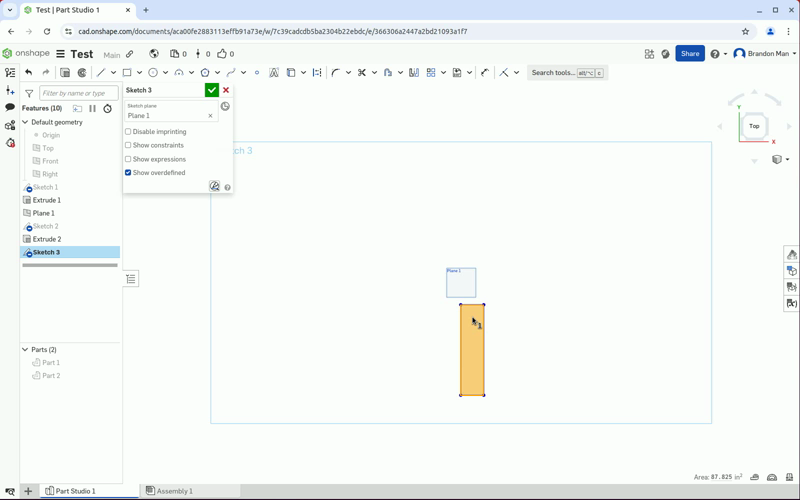
mouse_move(73, 352)
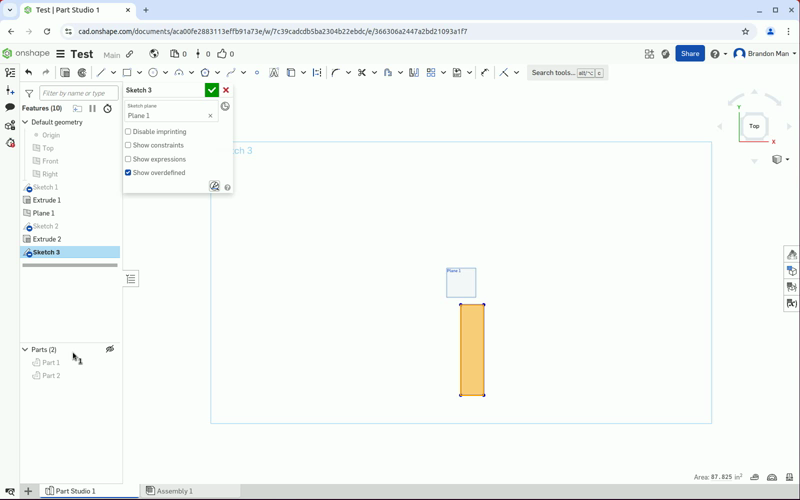
key(shift+y)
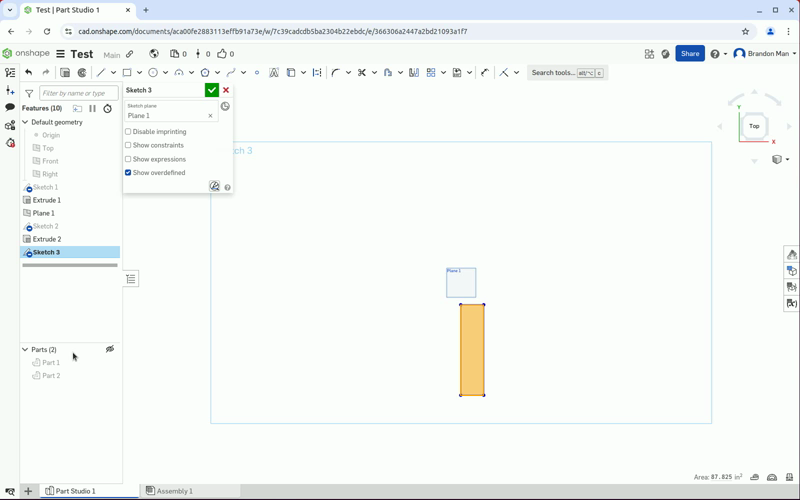
key(shift+e)
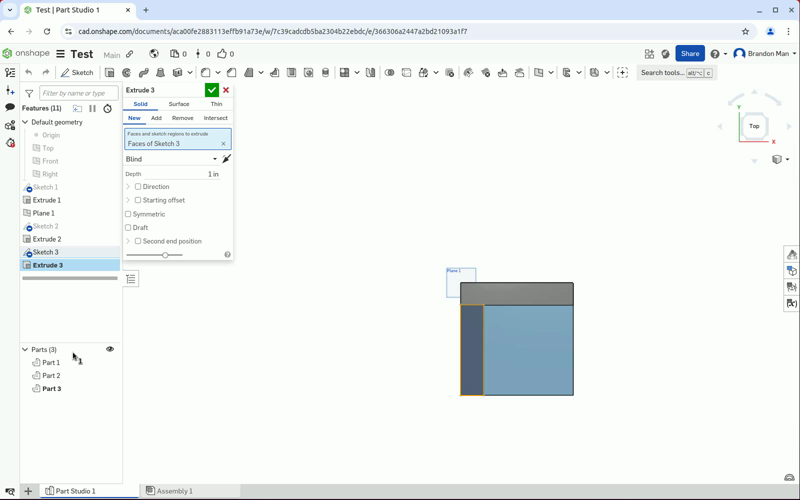
mouse_move(143, 106)
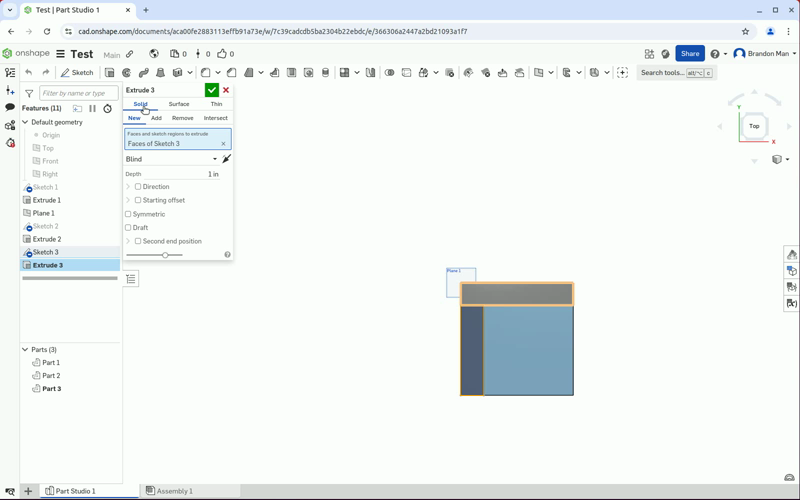
click(143, 106)
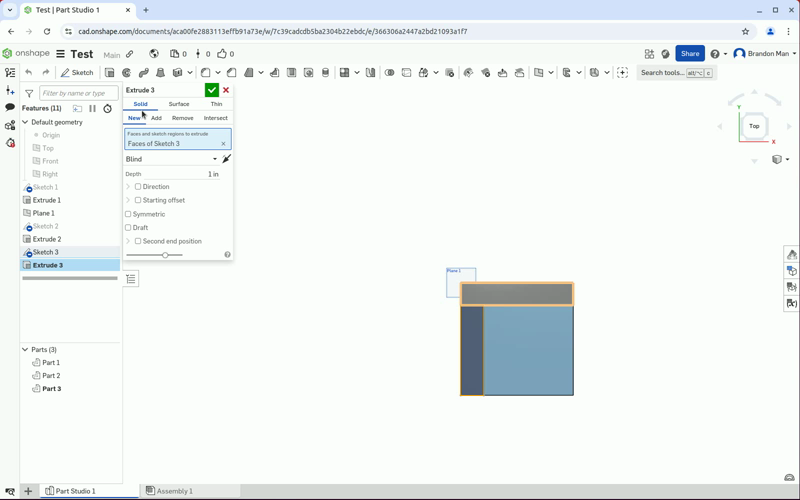
mouse_move(137, 120)
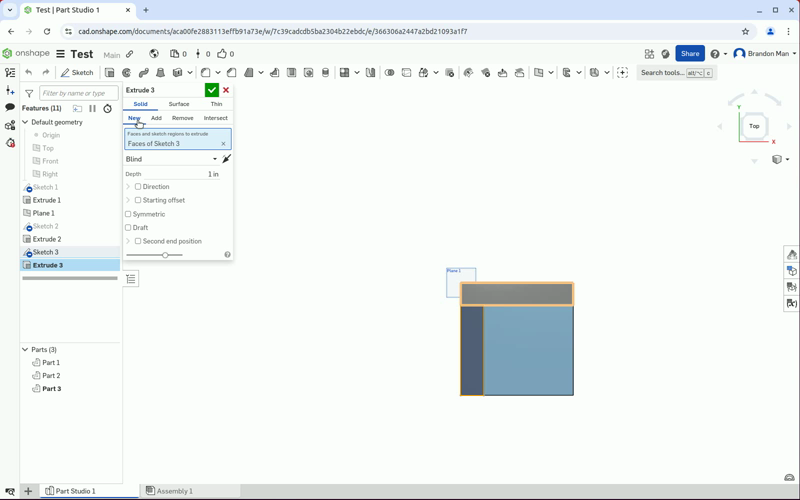
click(137, 120)
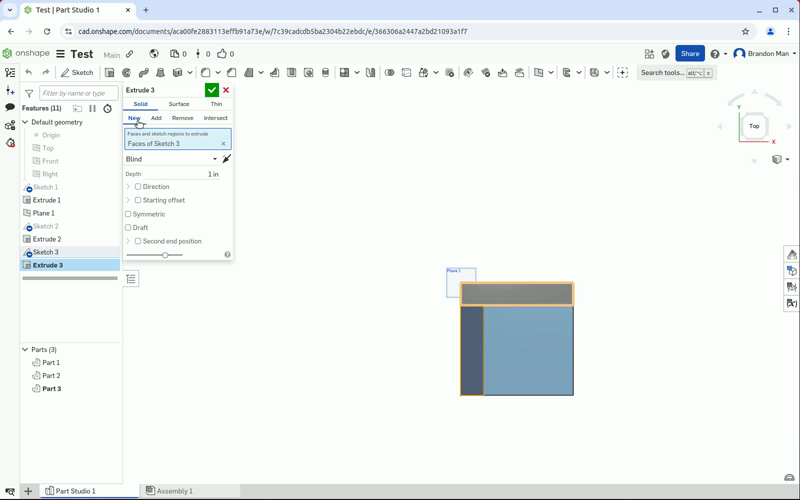
key(tab, 4)
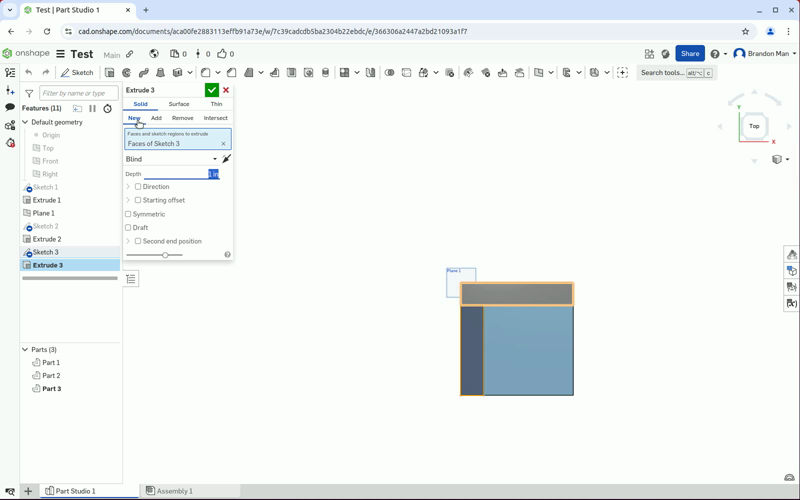
text(18.535)
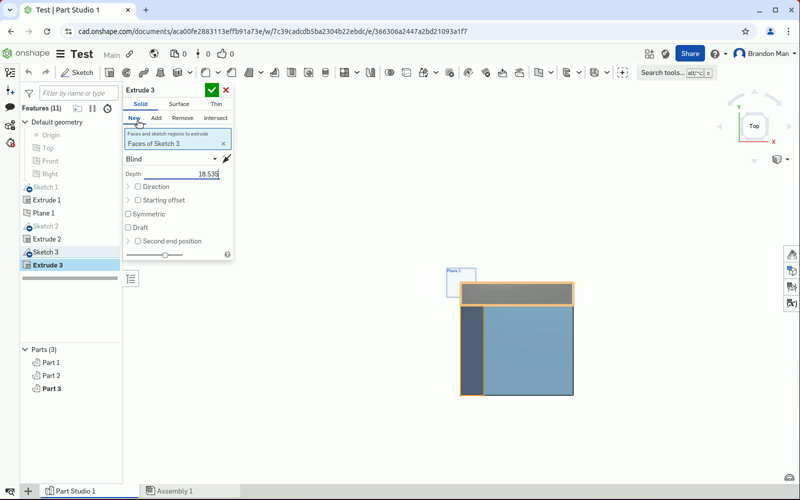
key(enter)
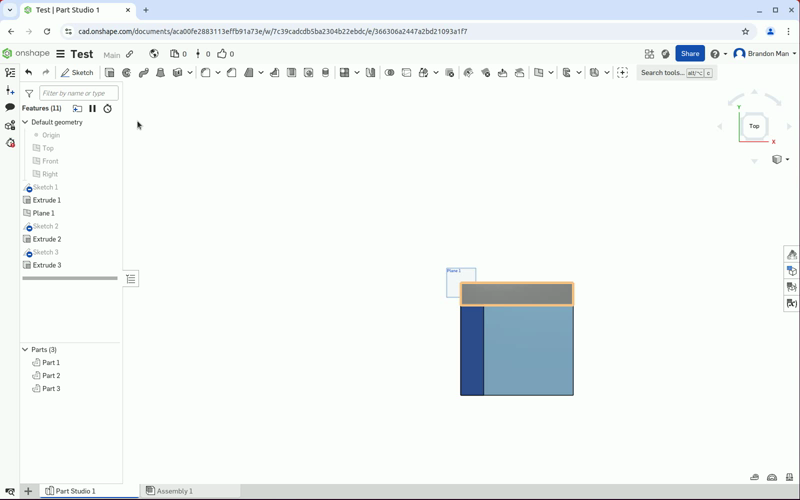
key(shift+h)
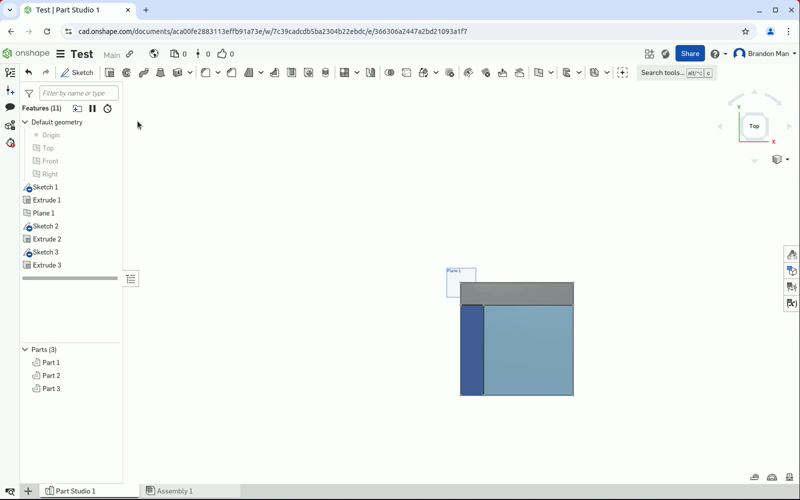
key(shift+h)
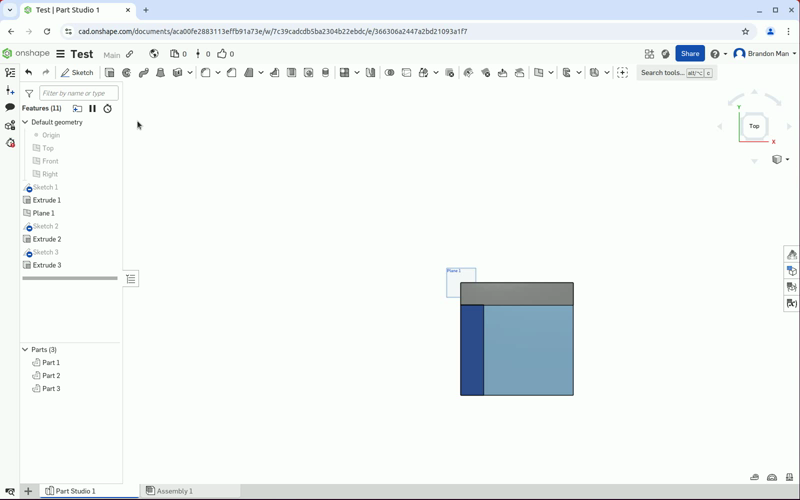
mouse_move(73, 189)
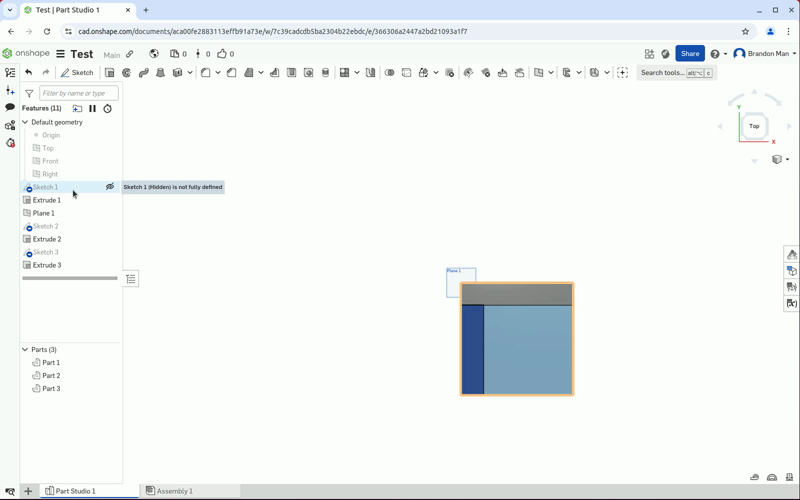
click(73, 189)
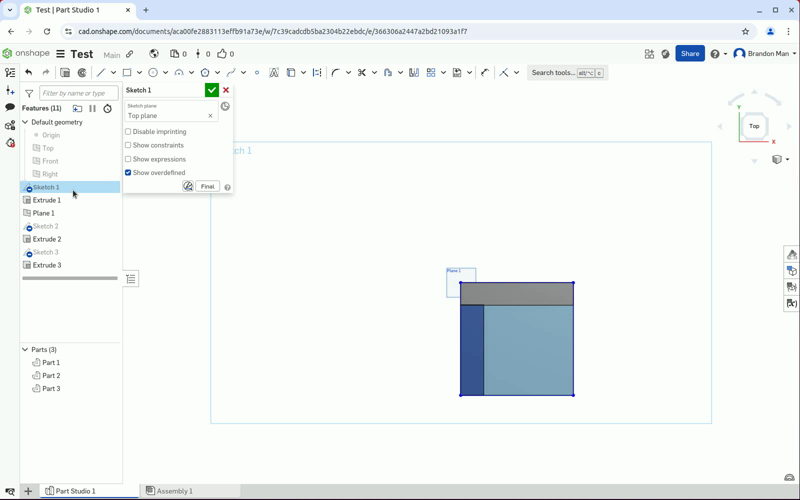
mouse_move(229, 92)
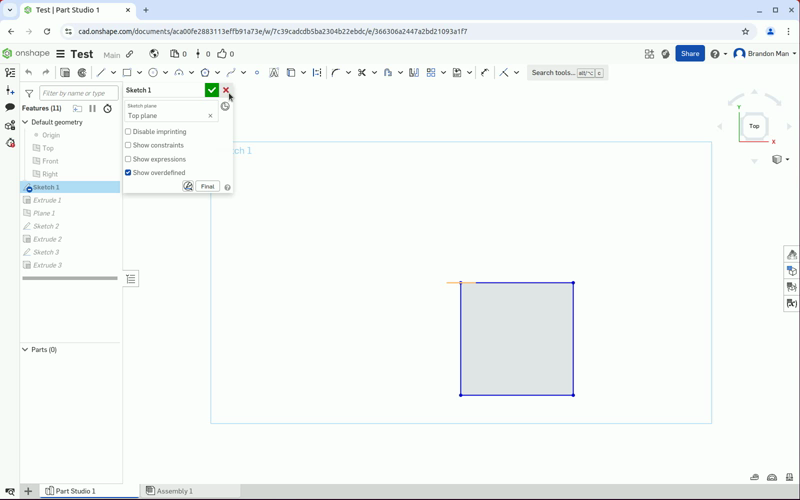
click(229, 92)
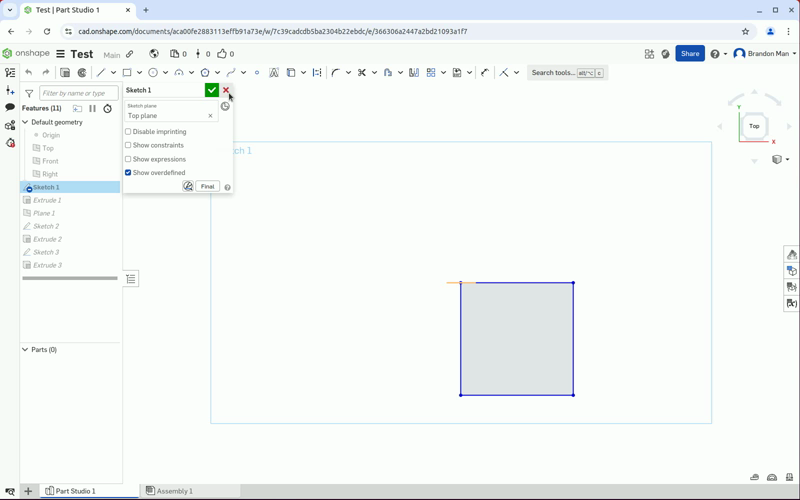
key(shift+s)
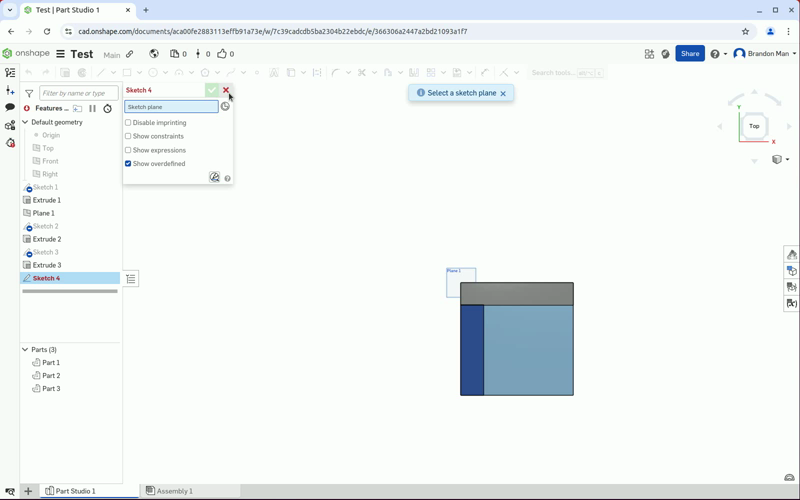
mouse_move(73, 215)
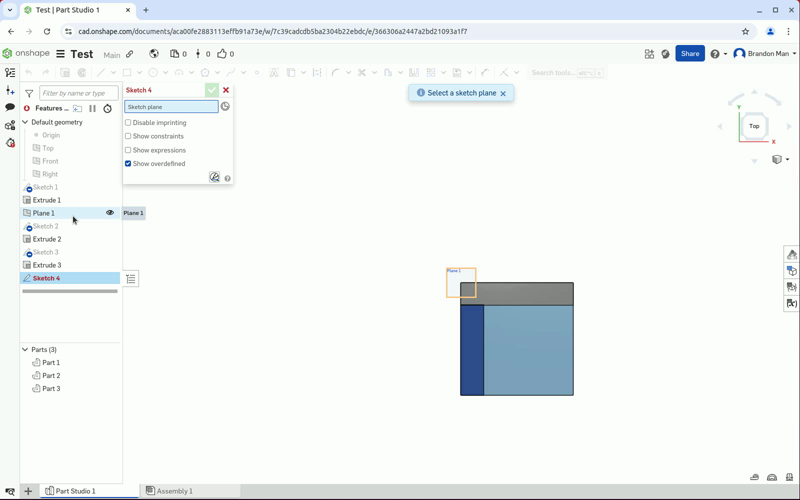
click(73, 215)
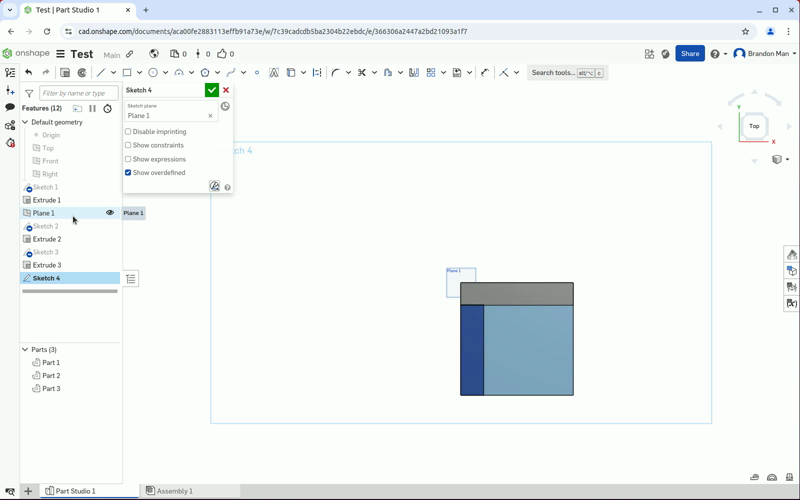
mouse_move(73, 352)
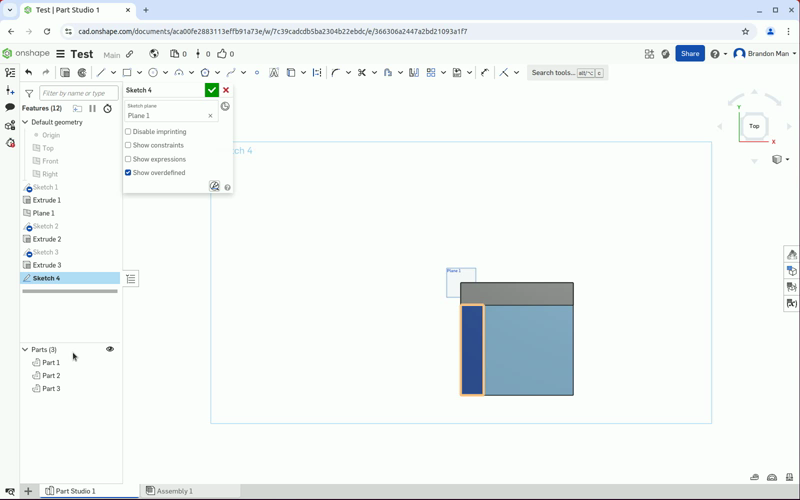
key(y)
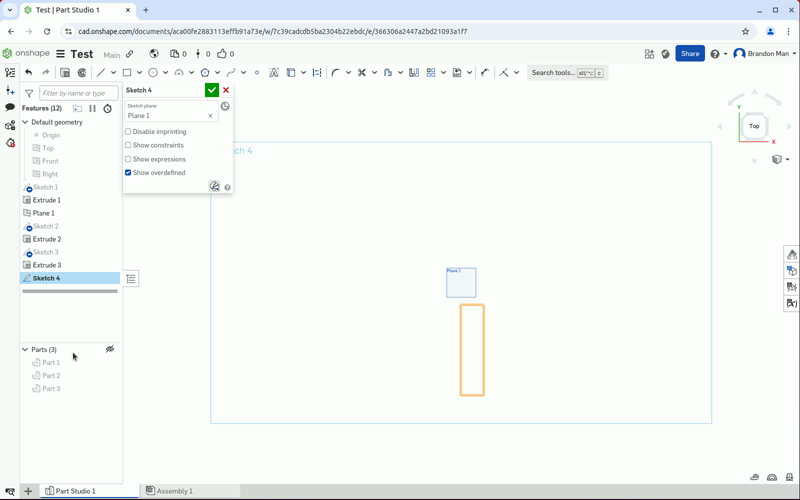
key(l)
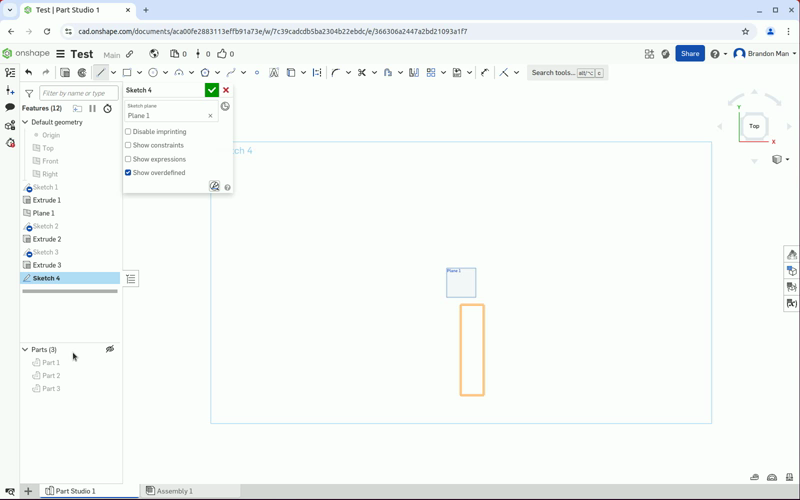
key_down(shift)
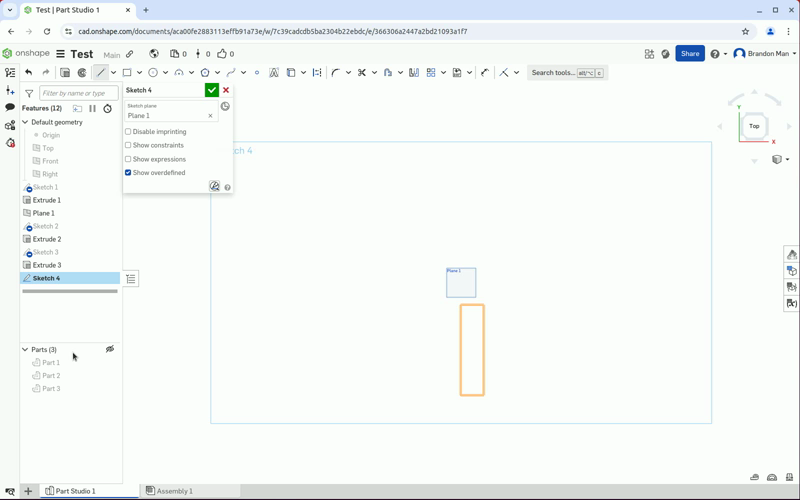
mouse_move(551, 395)
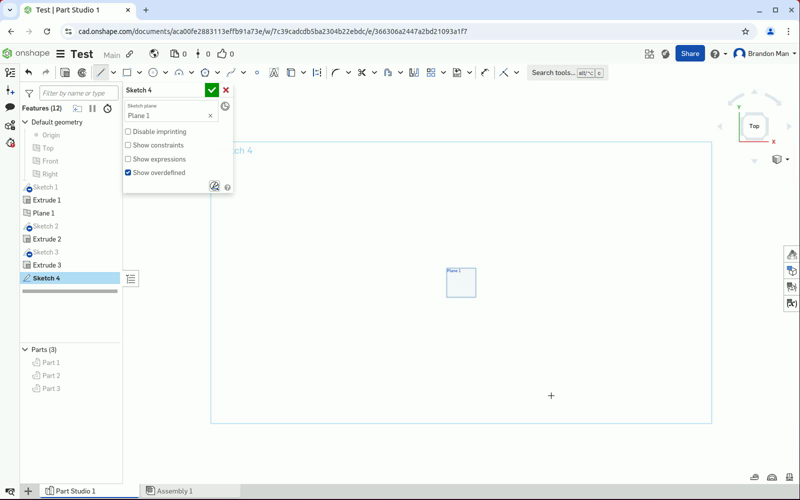
click(551, 395)
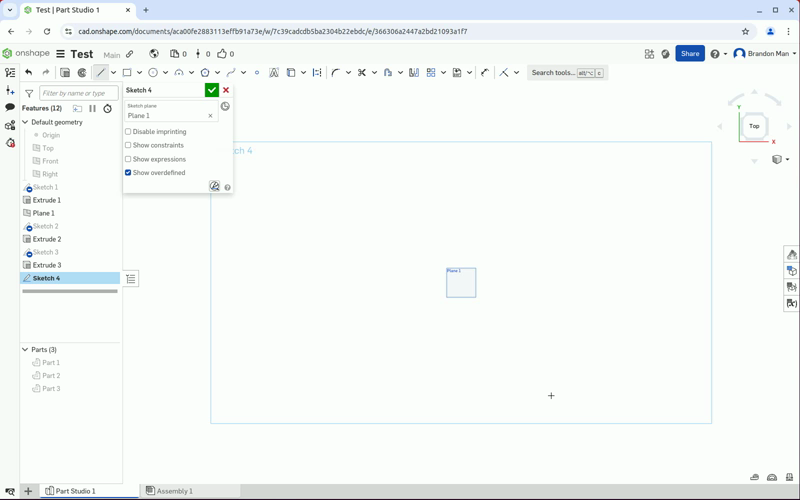
key_up(shift)
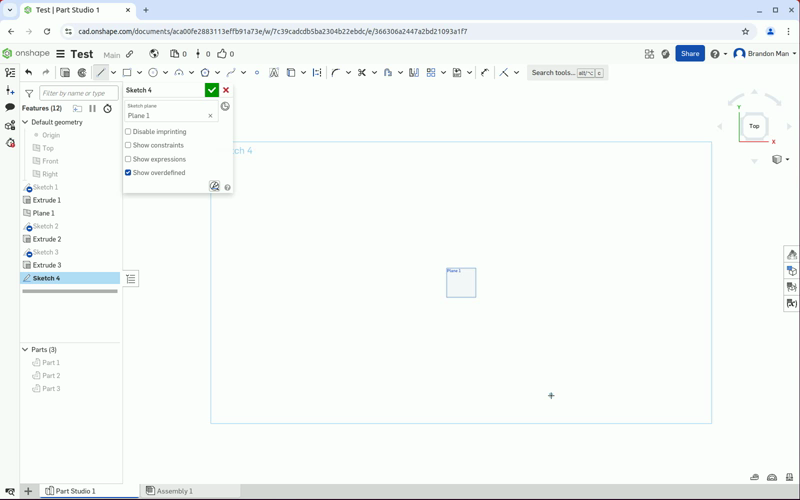
key_down(shift)
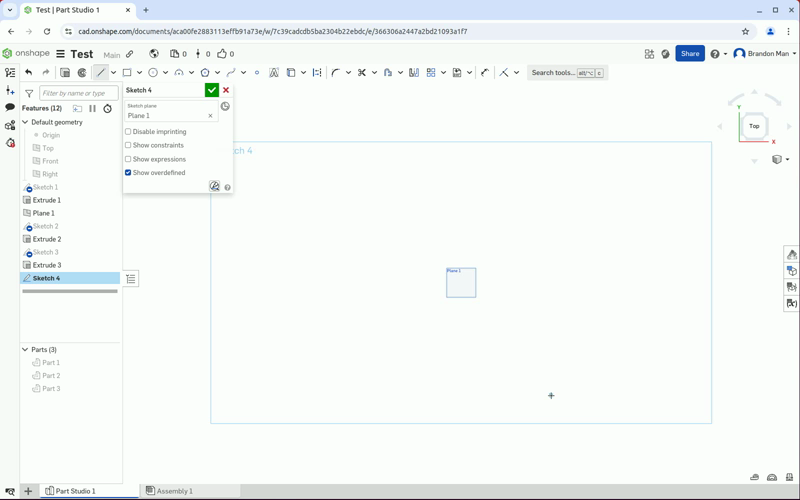
mouse_move(581, 395)
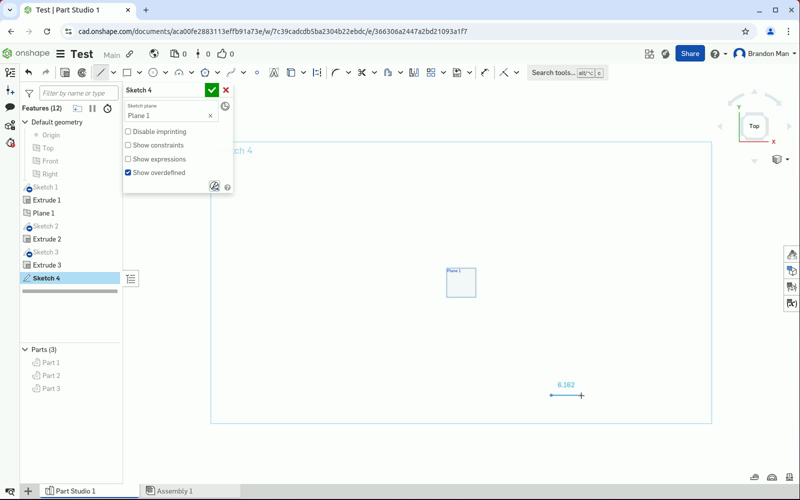
mouse_move(574, 395)
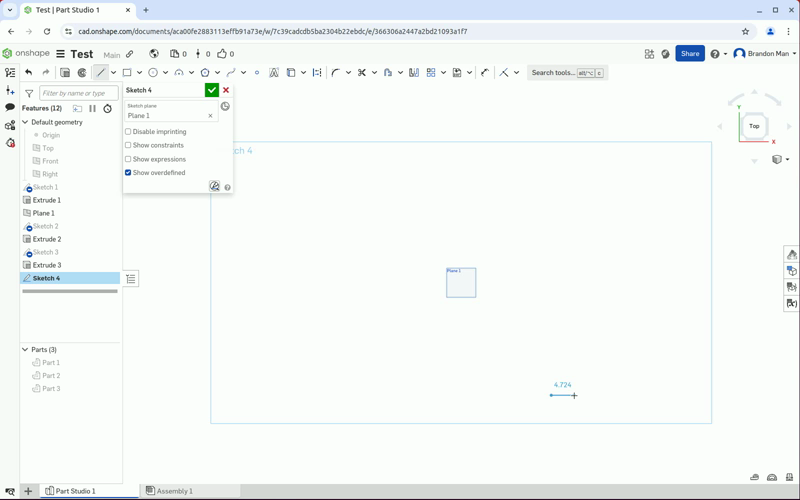
click(574, 395)
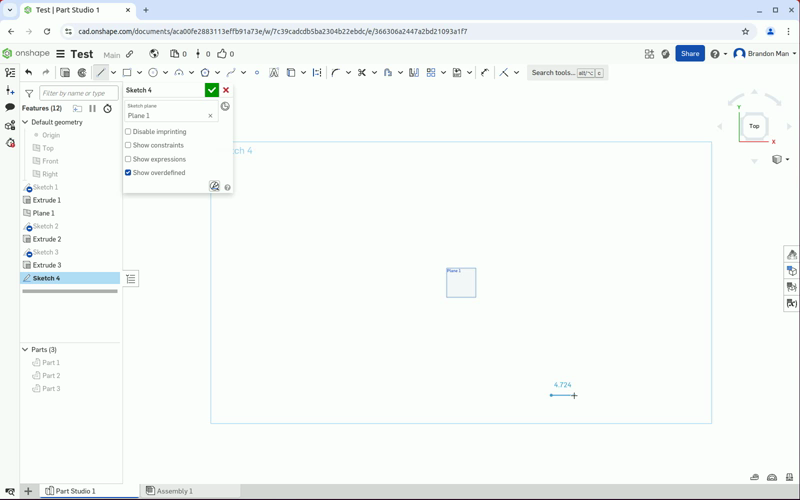
key_up(shift)
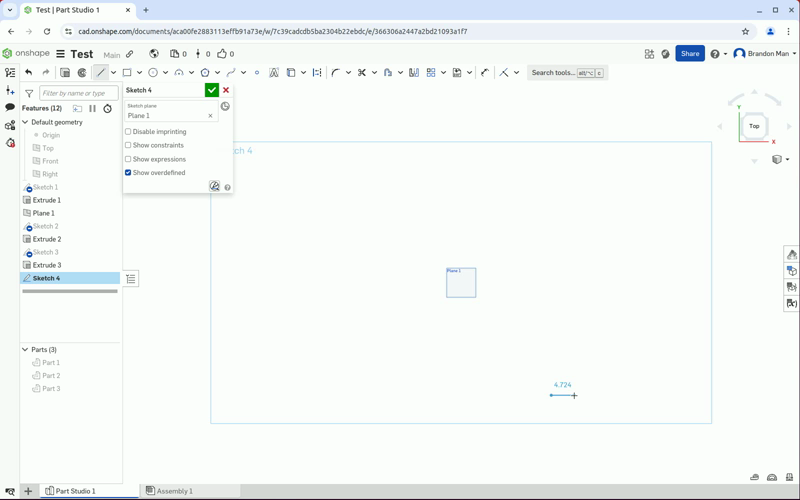
key_down(shift)
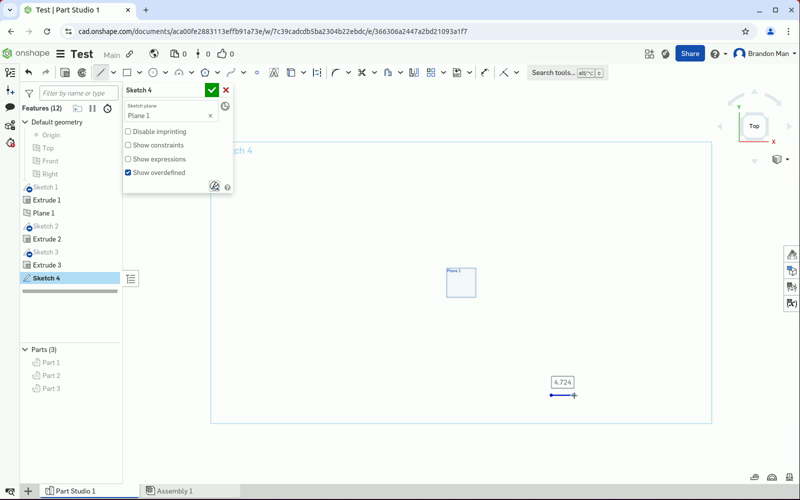
mouse_move(589, 395)
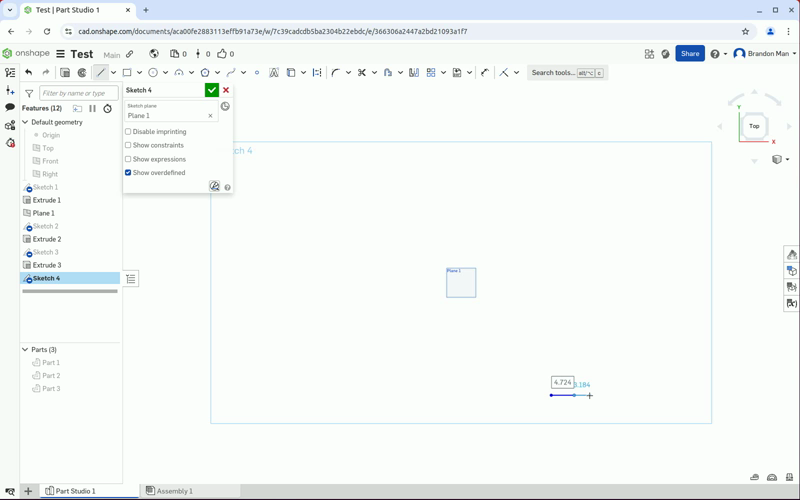
mouse_move(574, 372)
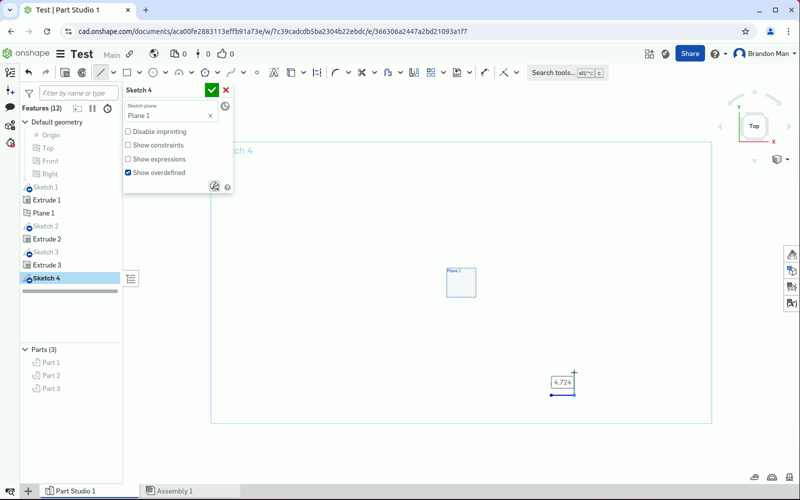
click(574, 372)
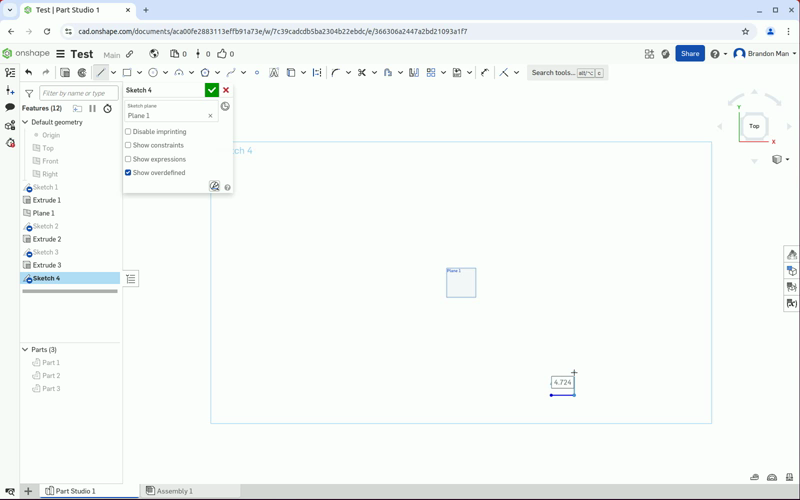
key_up(shift)
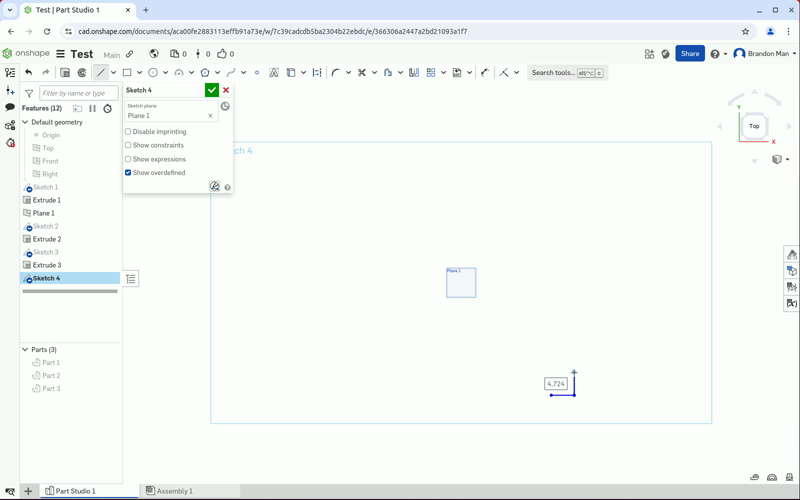
key_down(shift)
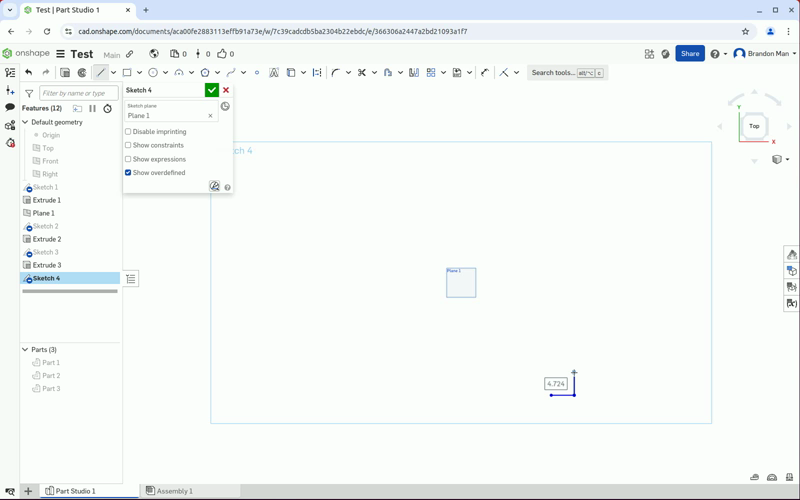
mouse_move(589, 372)
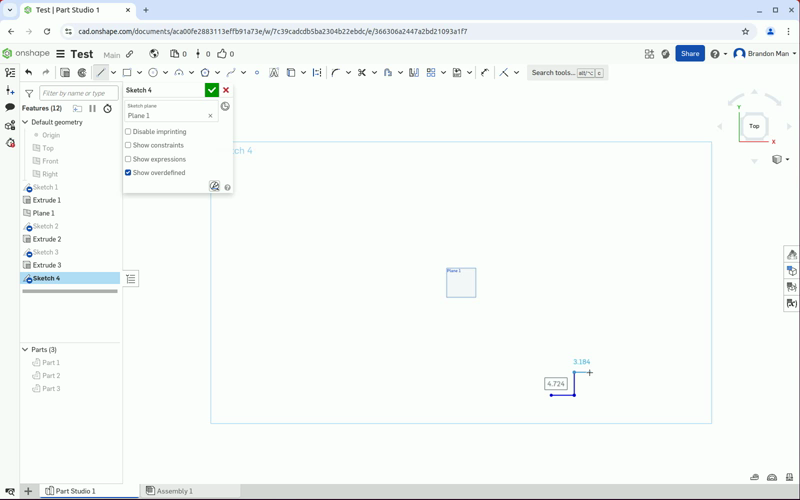
mouse_move(551, 372)
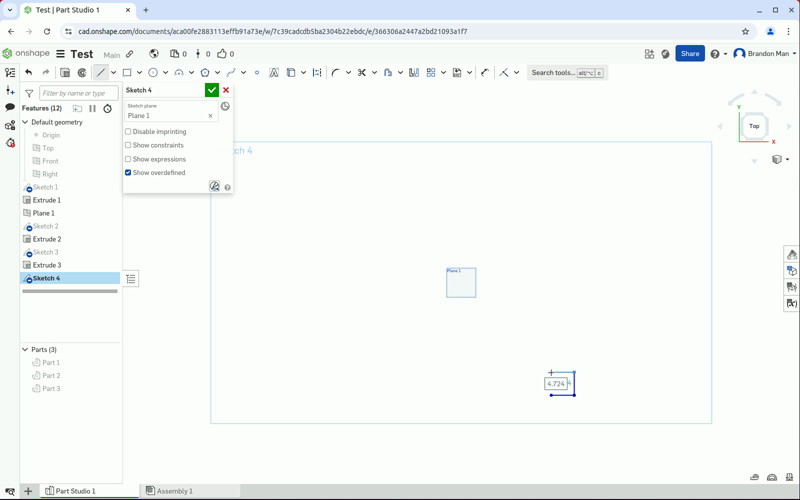
click(551, 372)
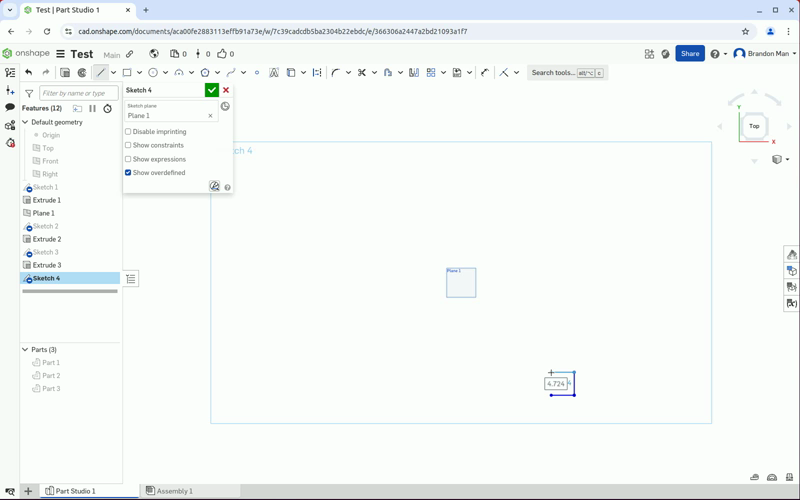
key_up(shift)
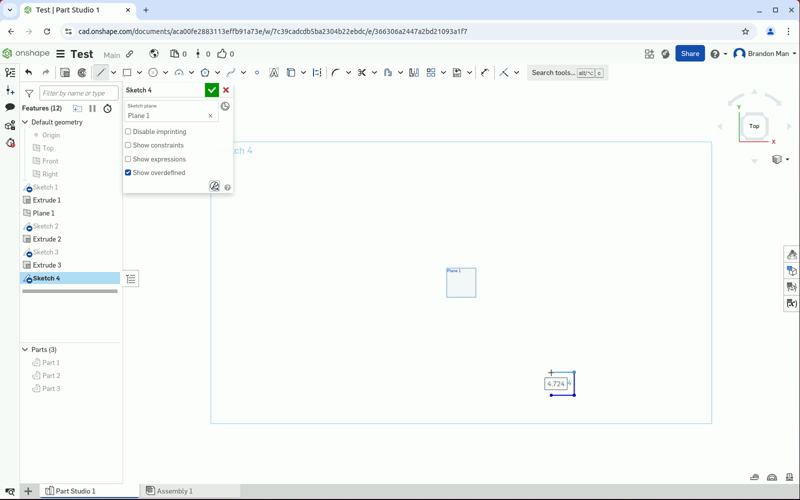
mouse_move(581, 372)
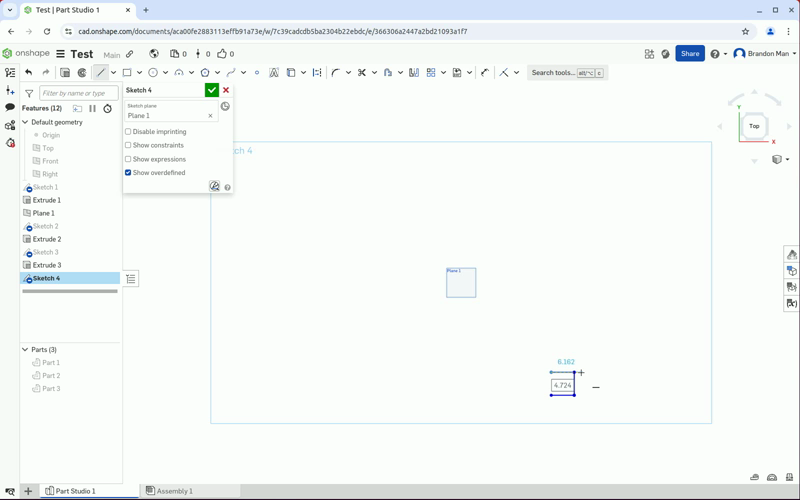
key_down(shift)
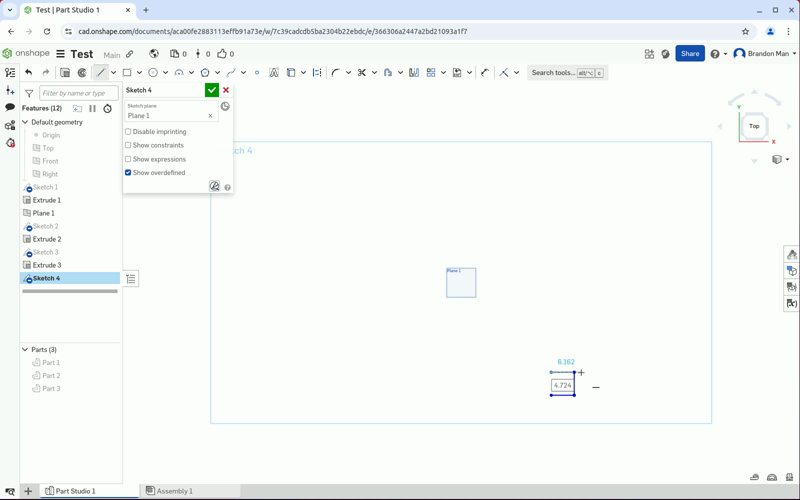
mouse_move(551, 395)
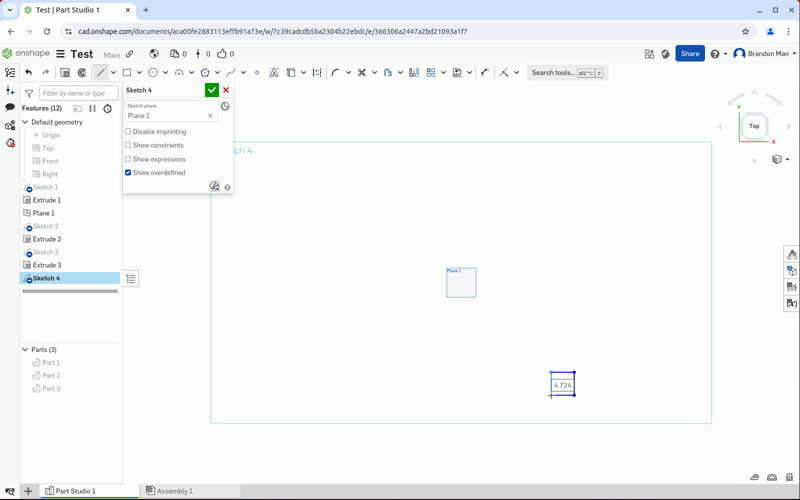
key_up(shift)
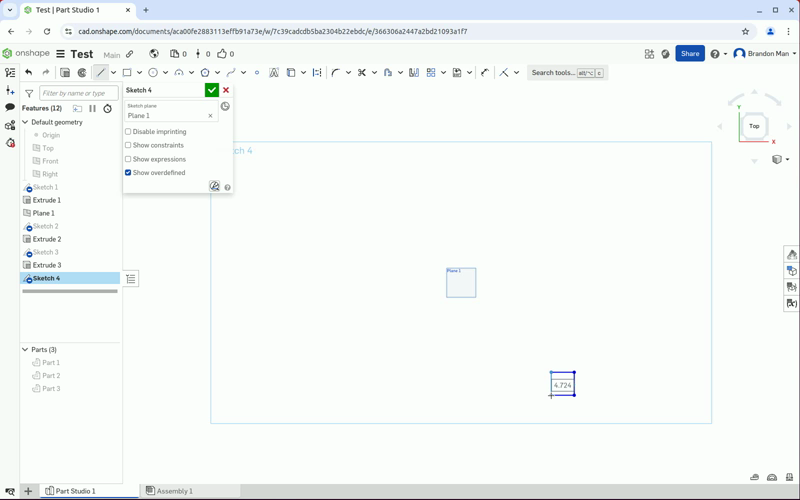
click(551, 395)
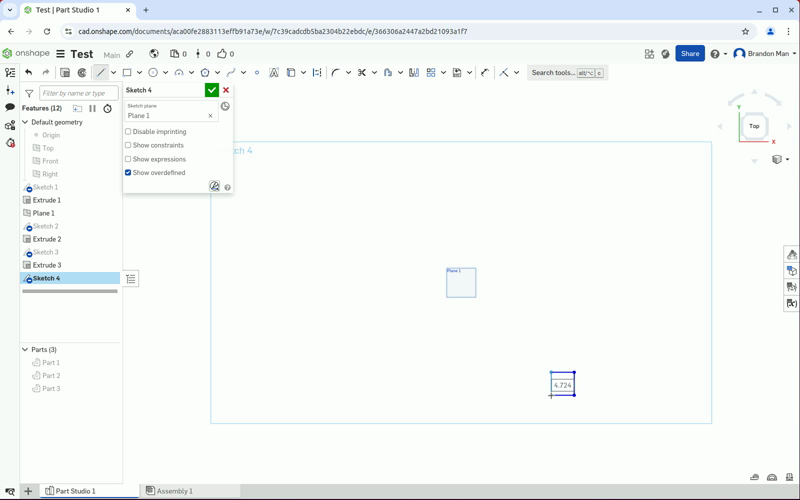
key(esc)
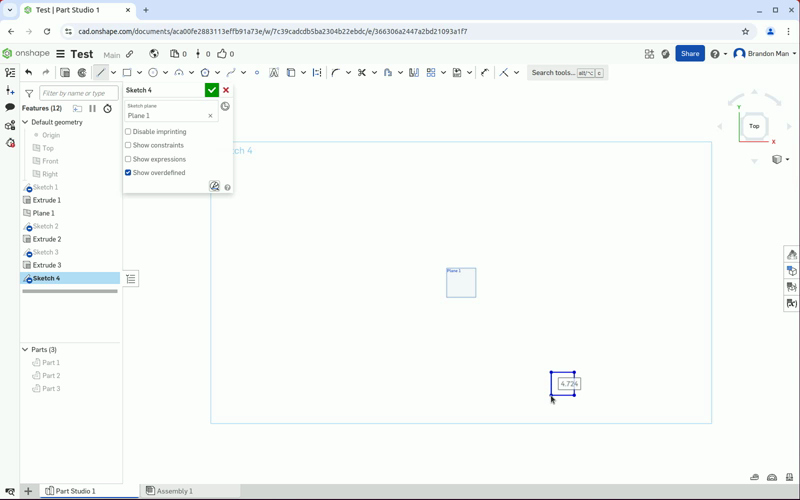
mouse_move(553, 374)
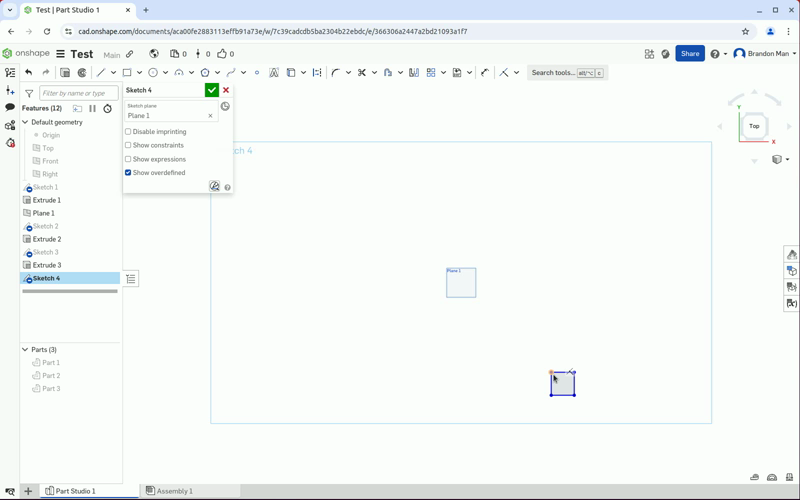
scroll(6)
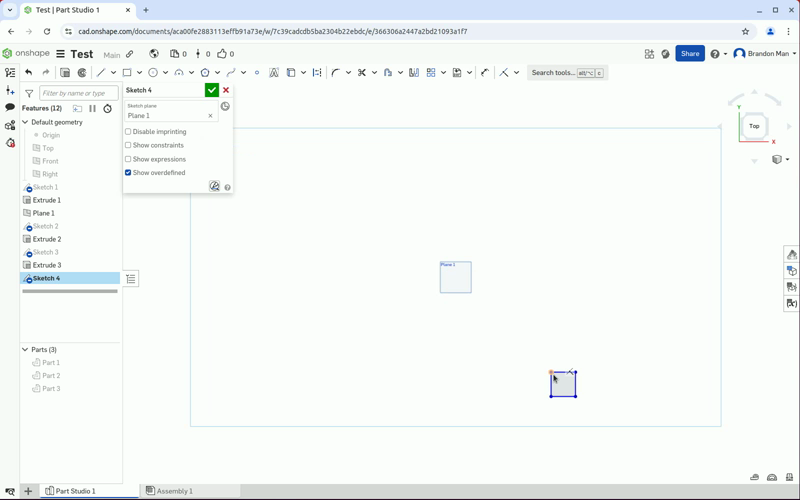
scroll(6)
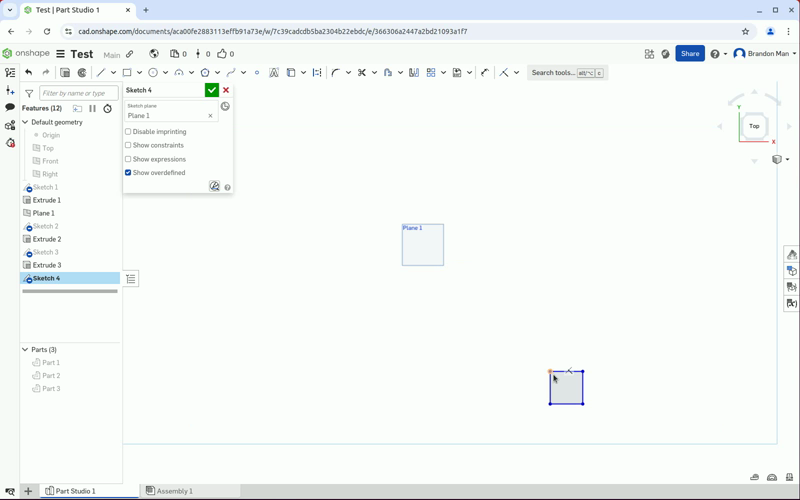
scroll(6)
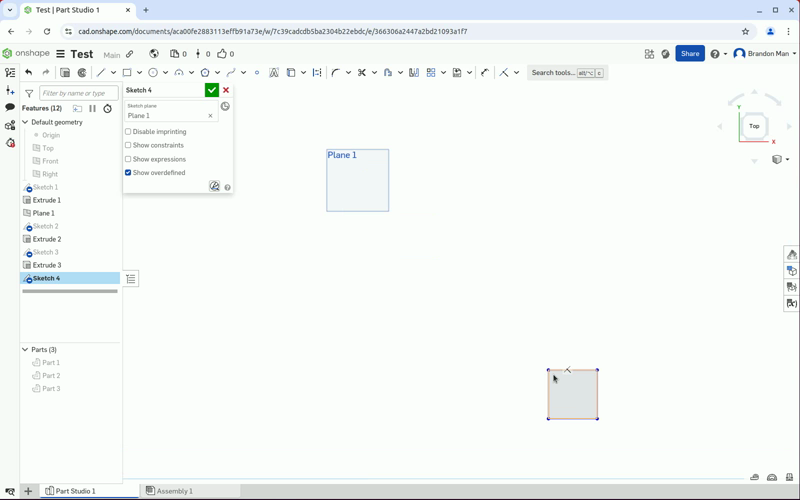
scroll(6)
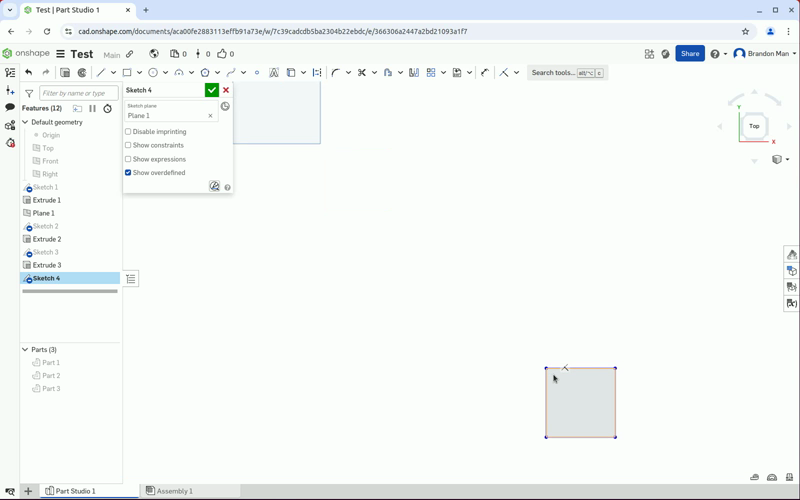
scroll(6)
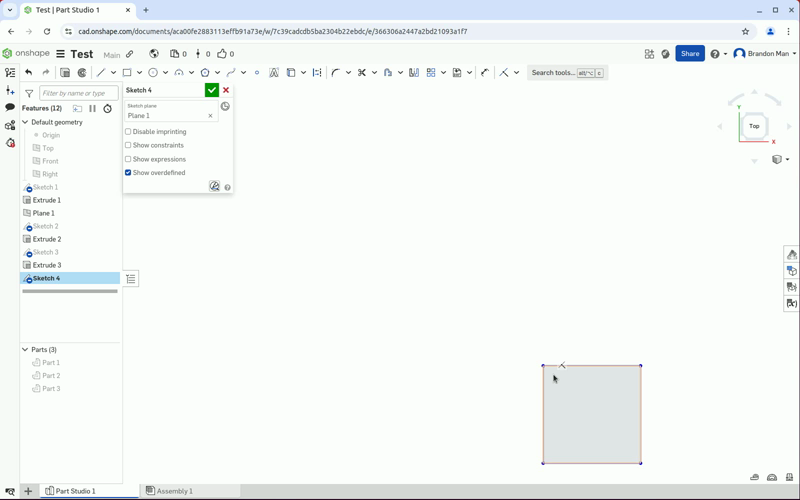
scroll(6)
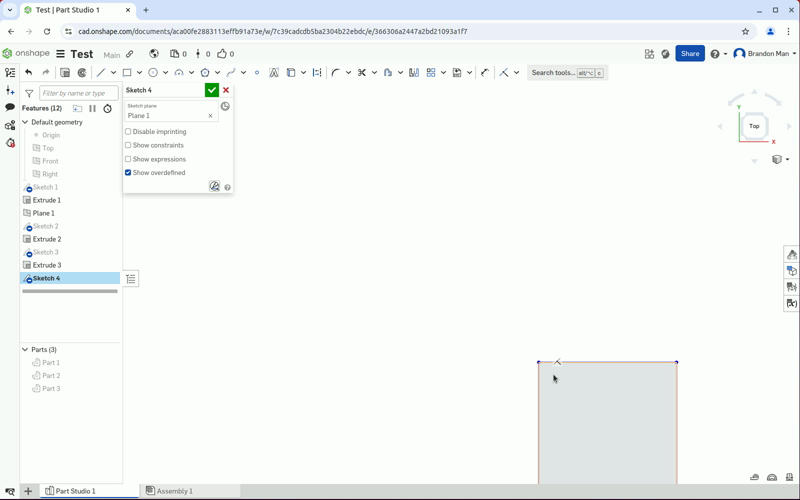
scroll(6)
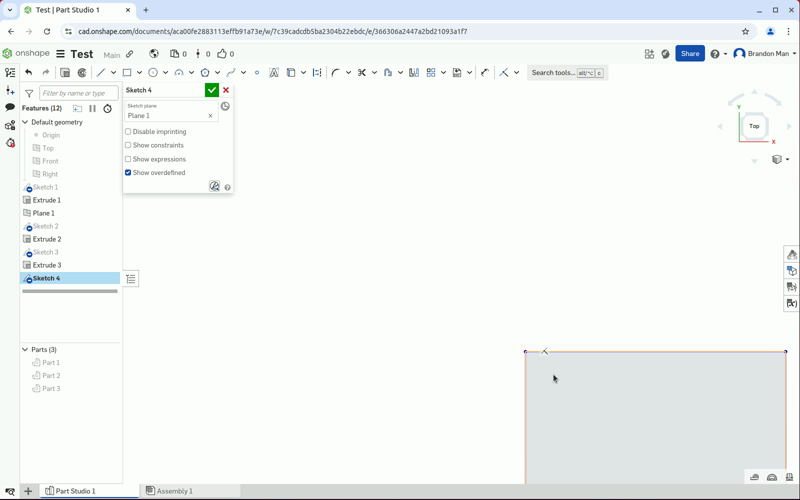
click(553, 374)
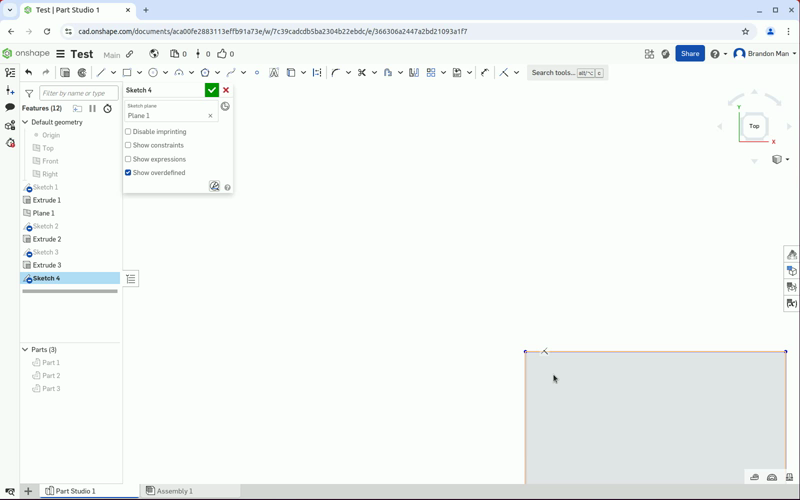
scroll(-6)
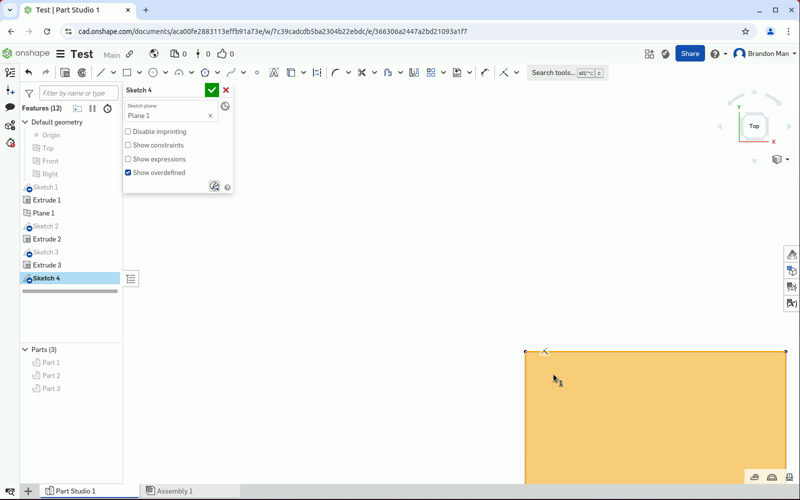
scroll(-6)
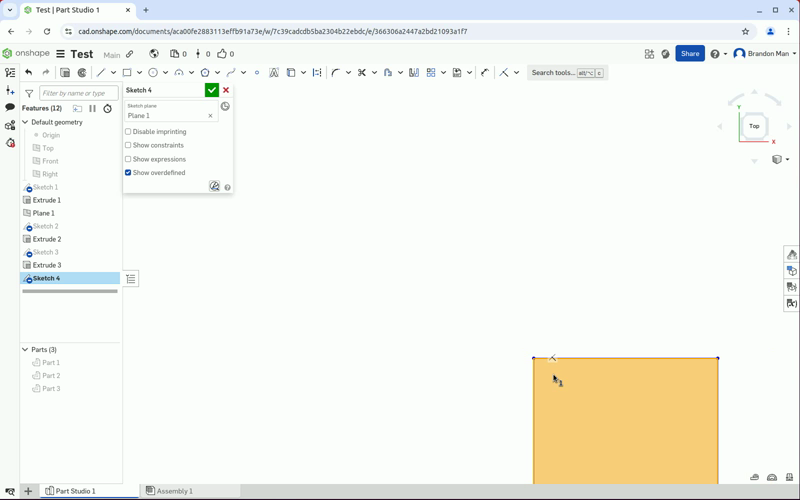
scroll(-6)
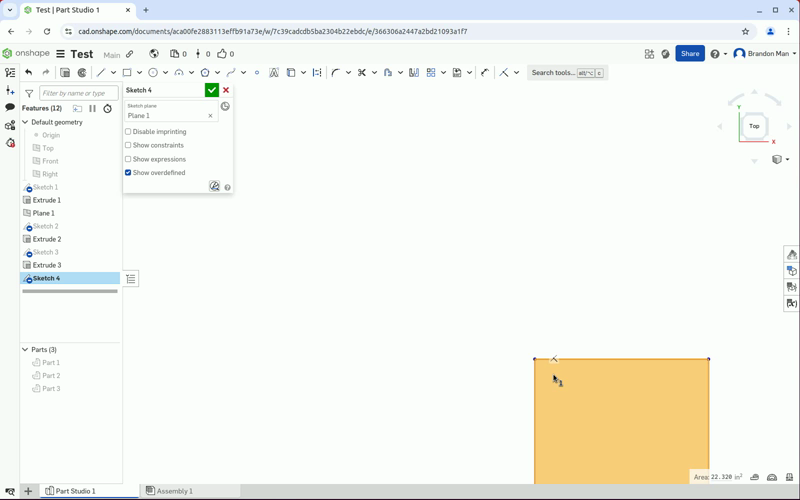
scroll(-6)
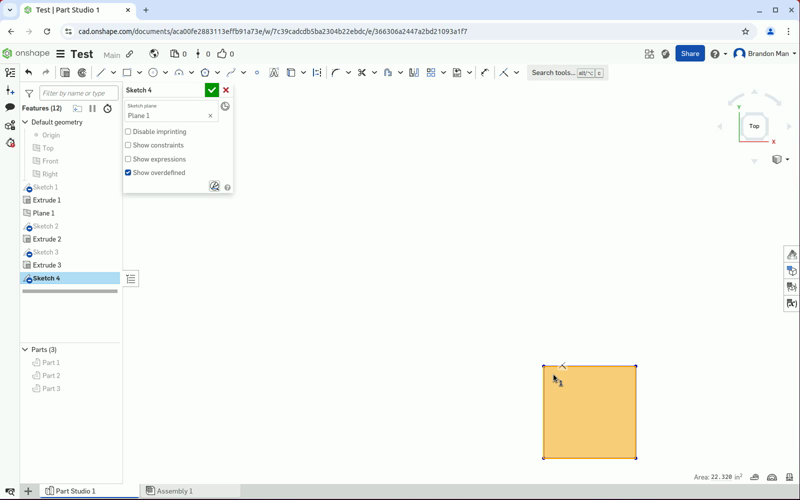
scroll(-6)
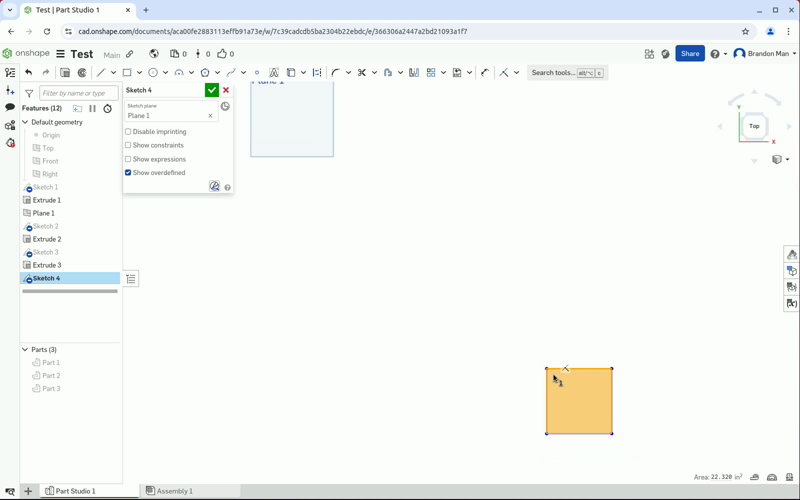
scroll(-6)
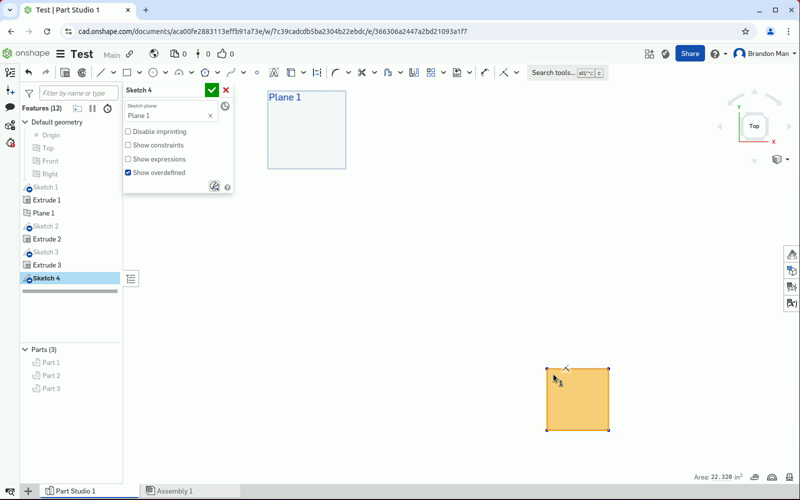
scroll(-6)
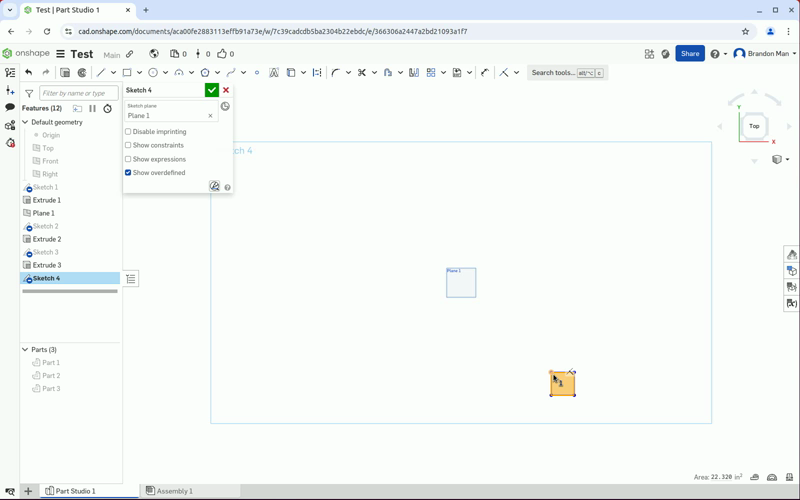
mouse_move(73, 352)
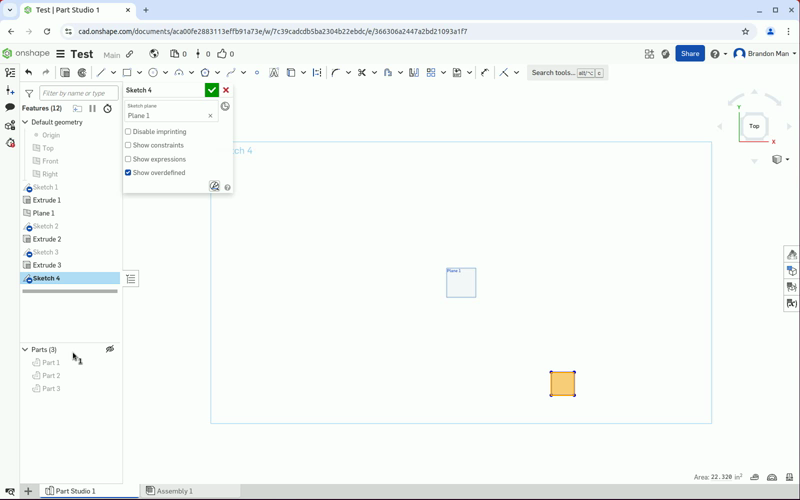
key(shift+y)
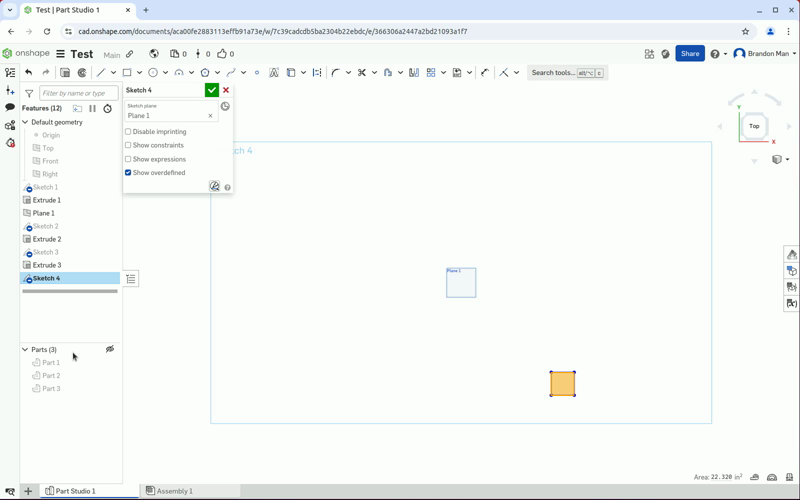
key(shift+e)
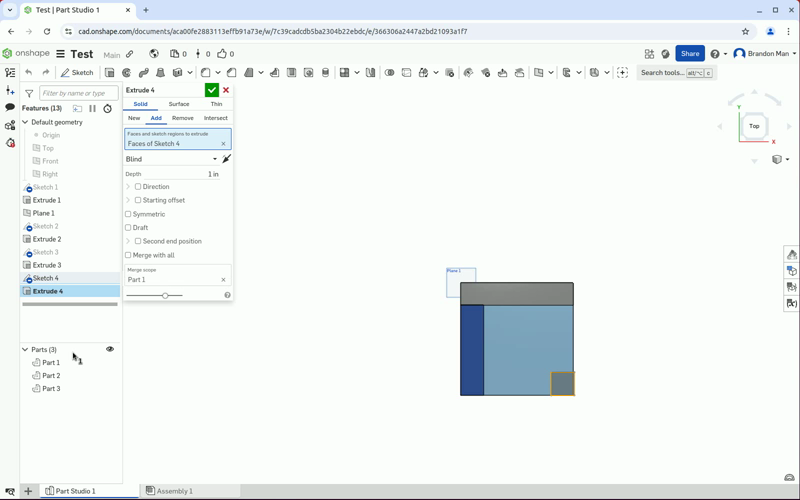
mouse_move(143, 106)
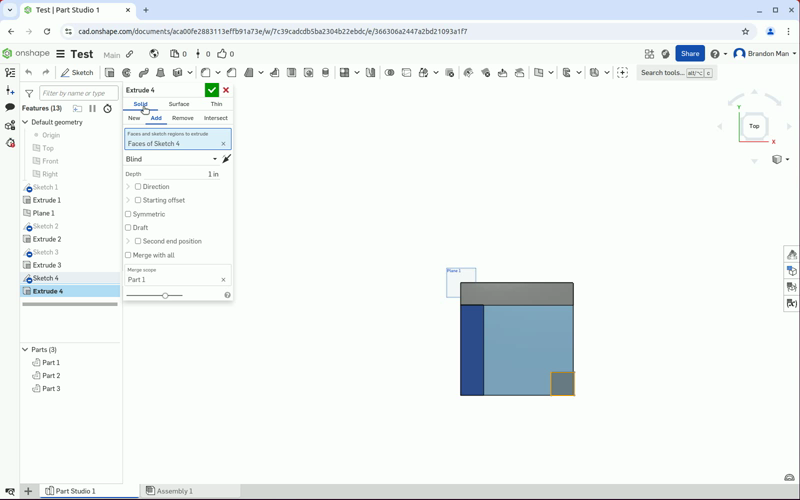
click(143, 106)
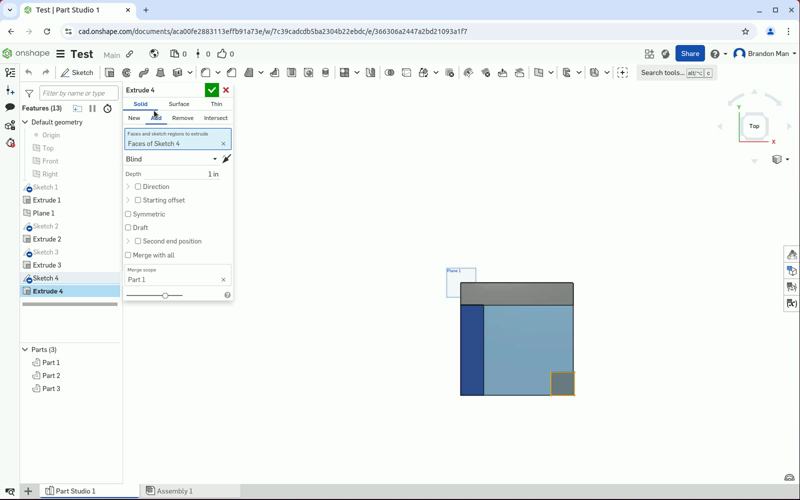
mouse_move(186, 120)
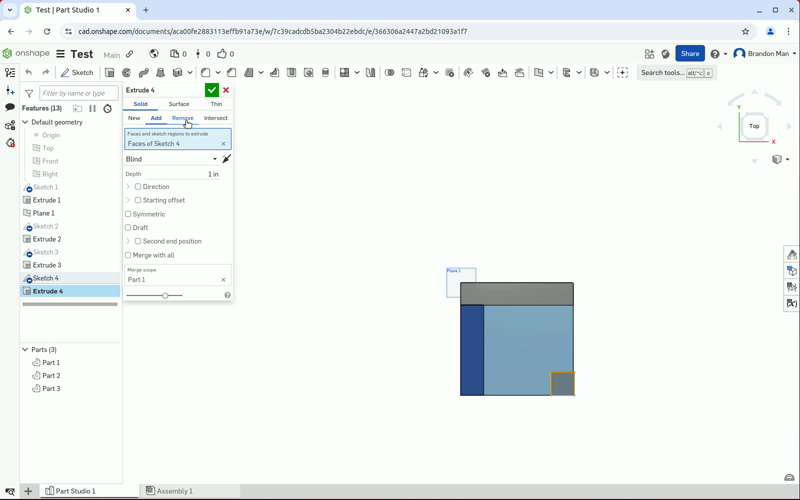
click(186, 120)
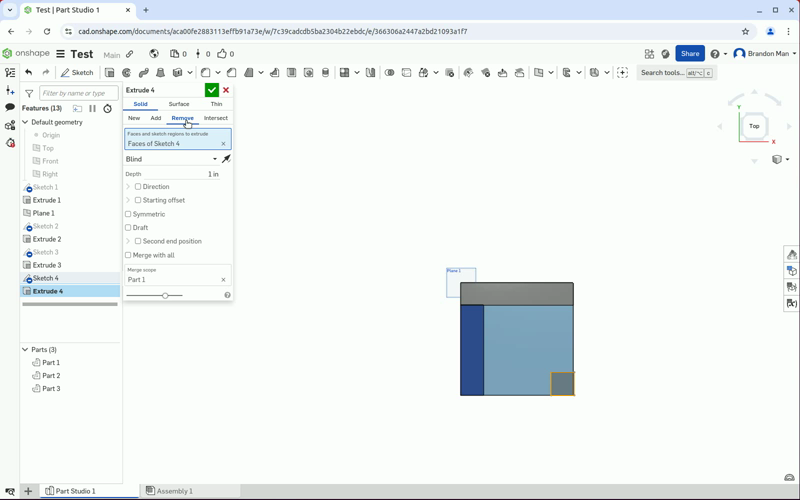
key(tab, 4)
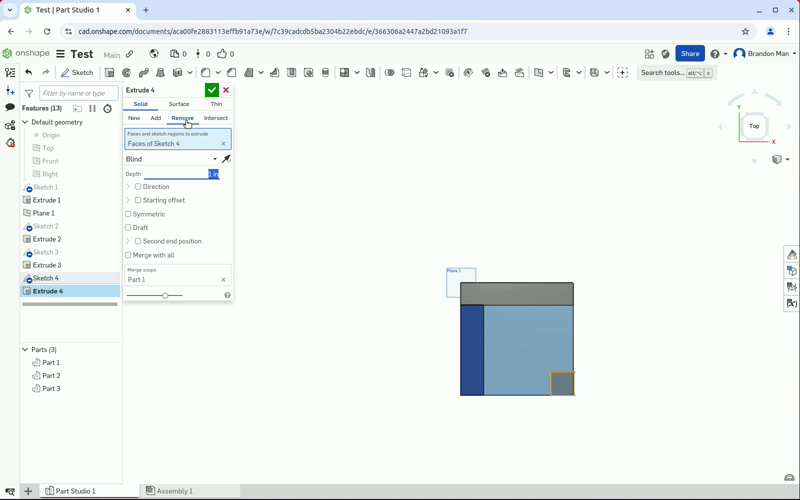
text(9.147)
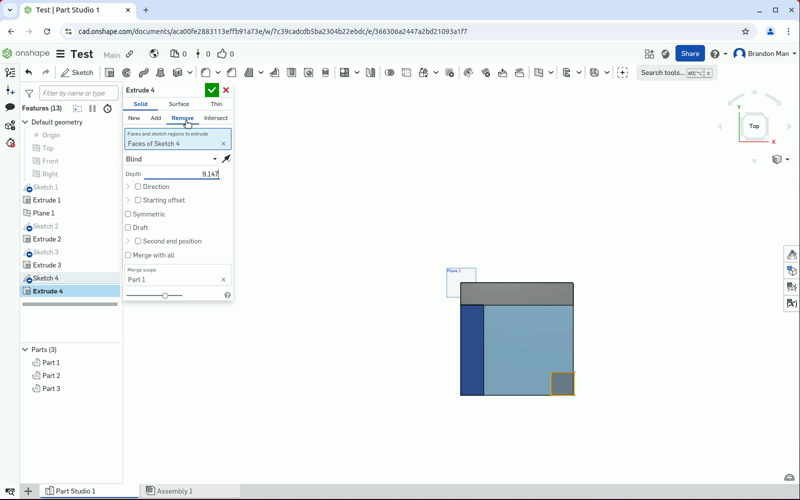
key(tab, 6)
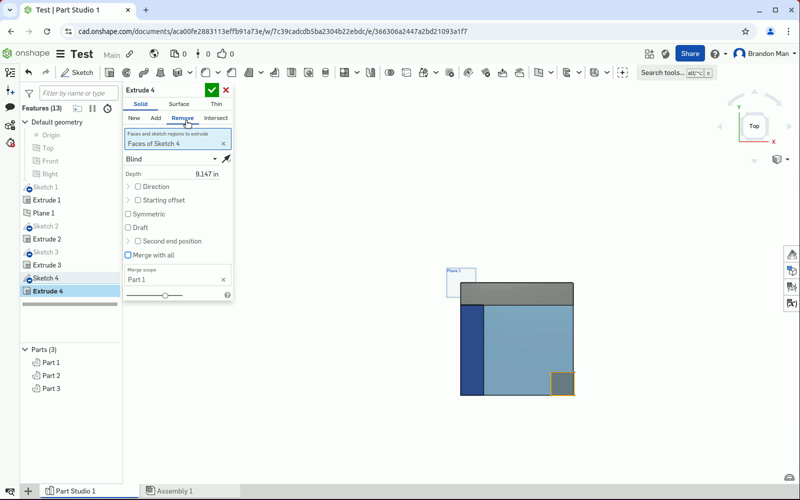
key(space)
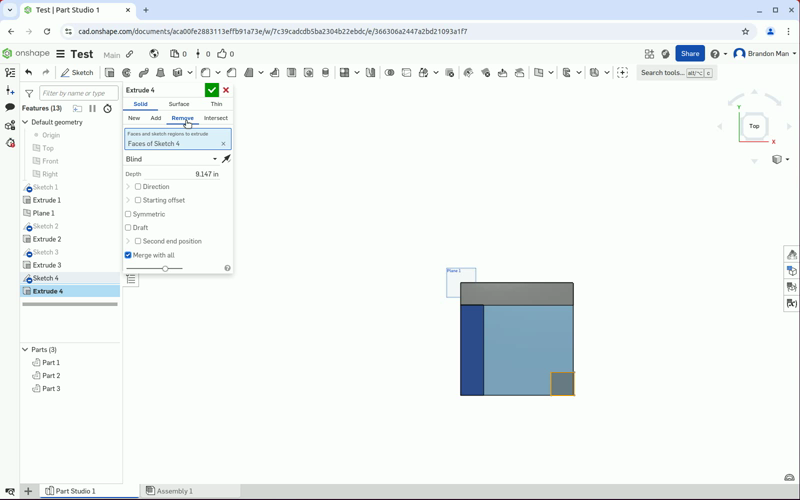
key(enter)
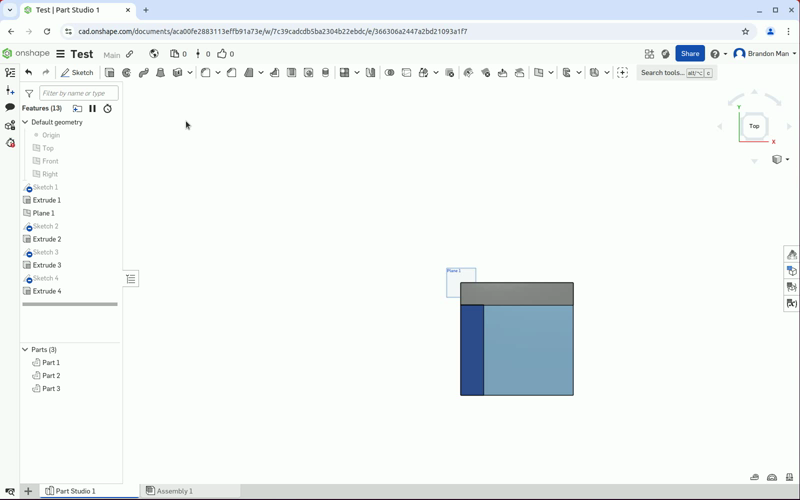
key(shift+h)
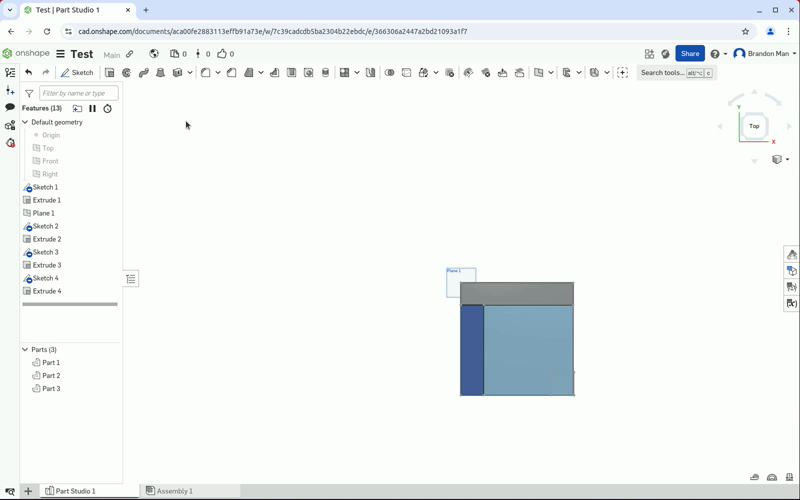
key(shift+h)
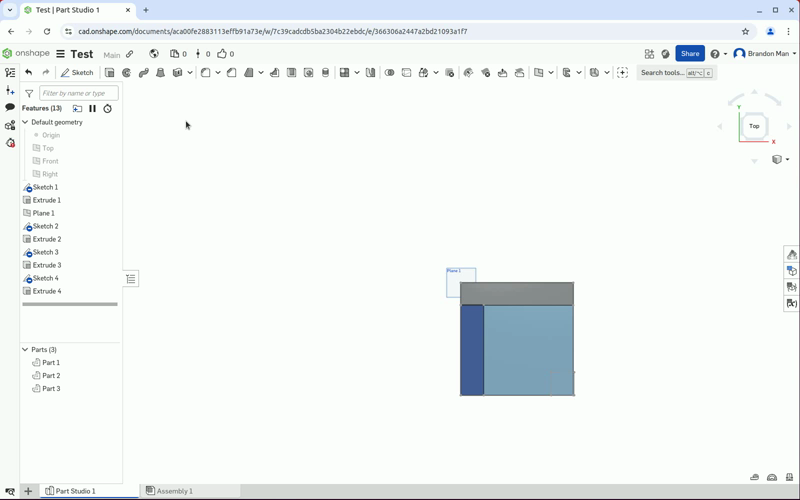
key(shift+7)
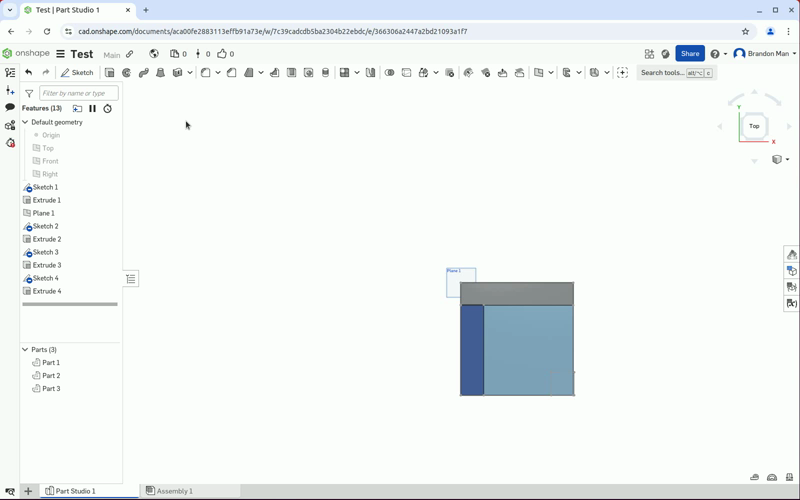
key(up, 3)
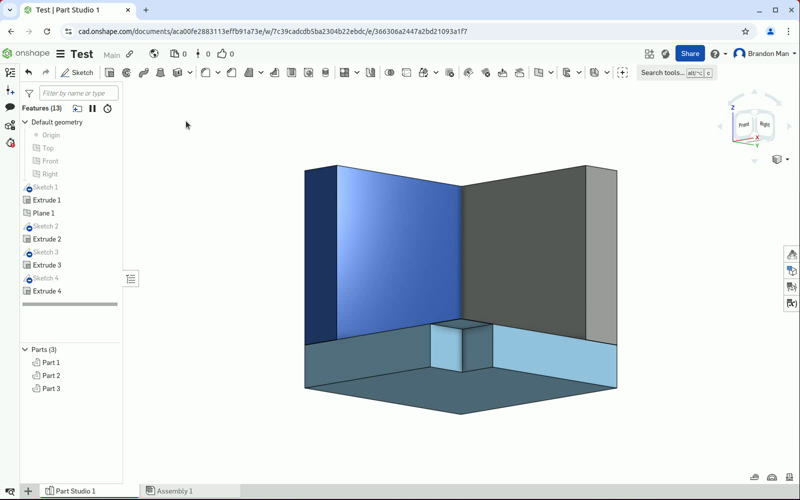
key(left, 3)
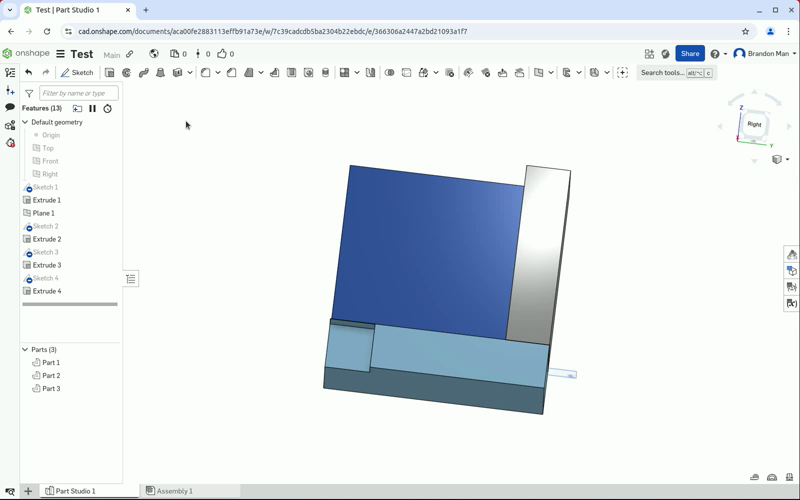
key(right, 3)
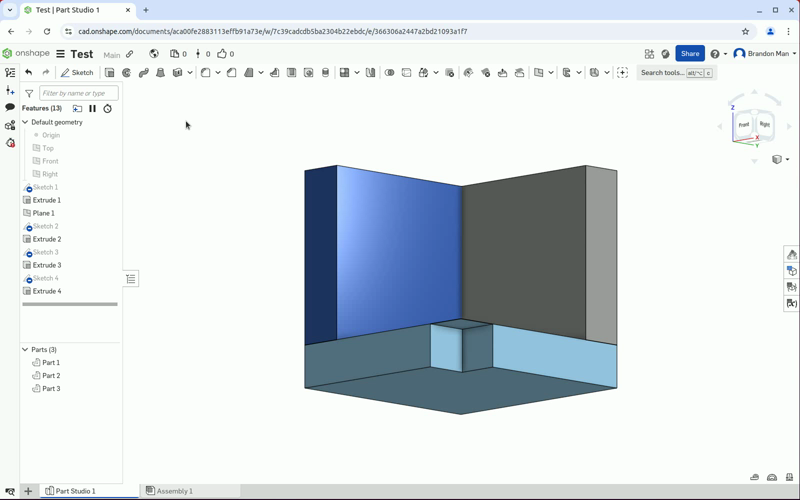
key(down, 3)
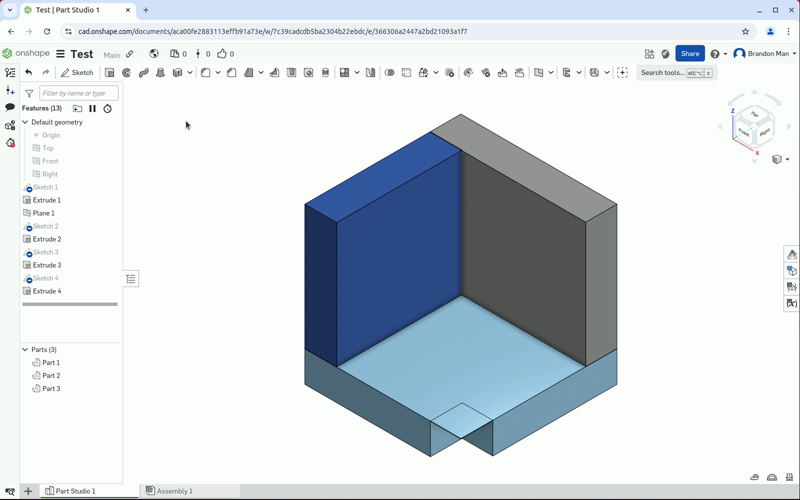
mouse_move(73, 189)
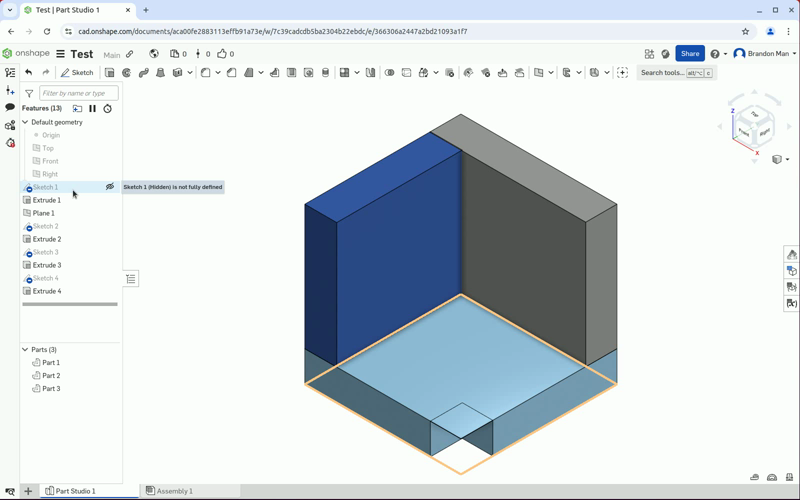
click(73, 189)